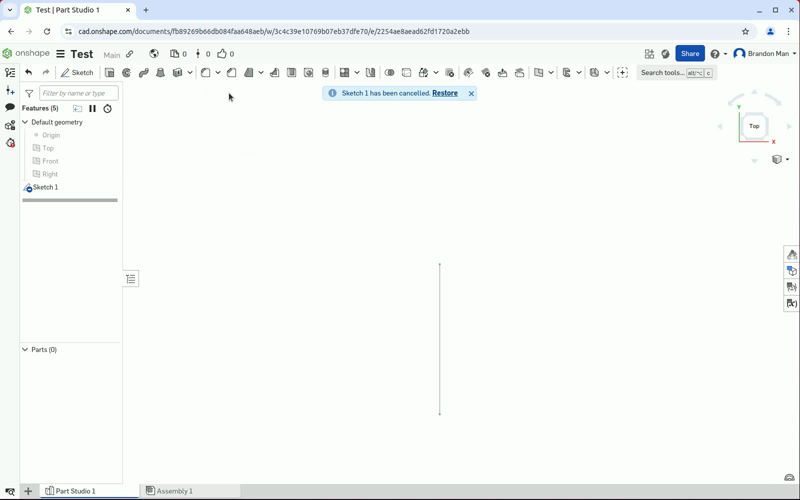
key(shift+h)
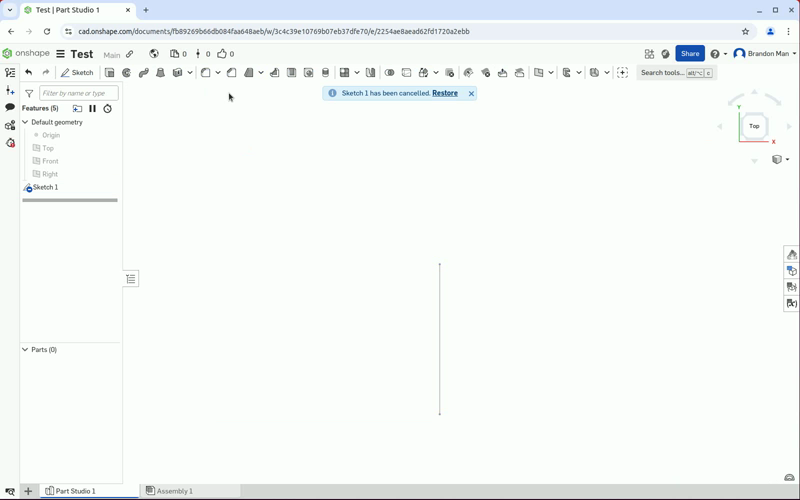
key(shift+s)
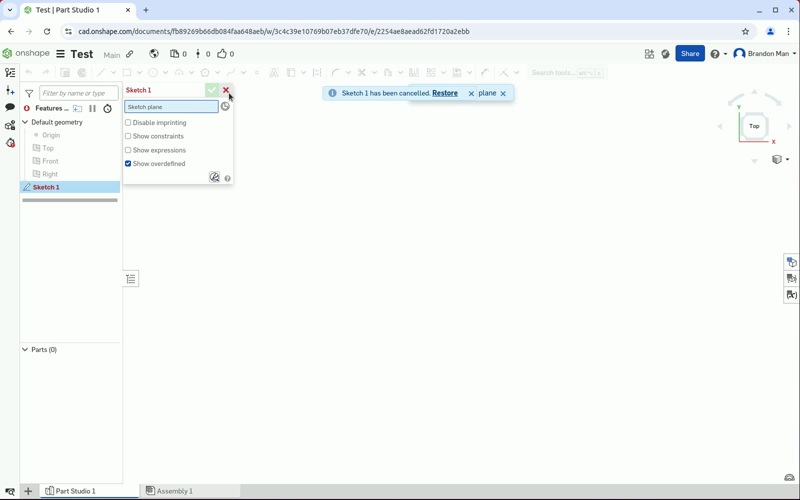
mouse_move(73, 150)
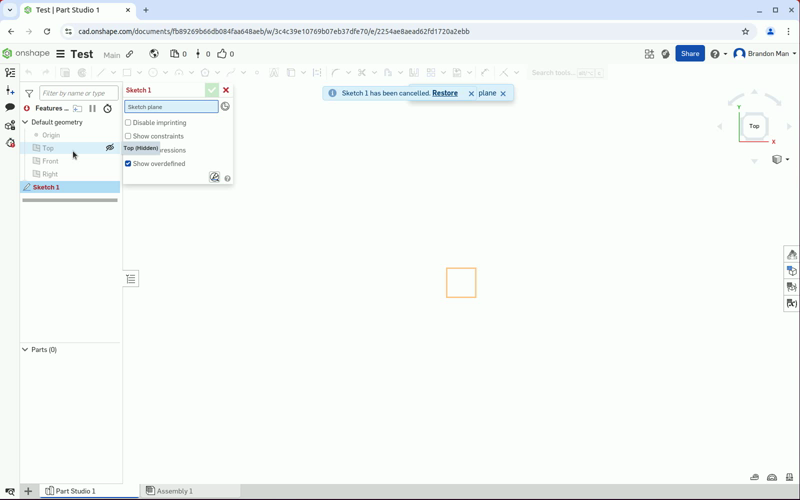
click(73, 150)
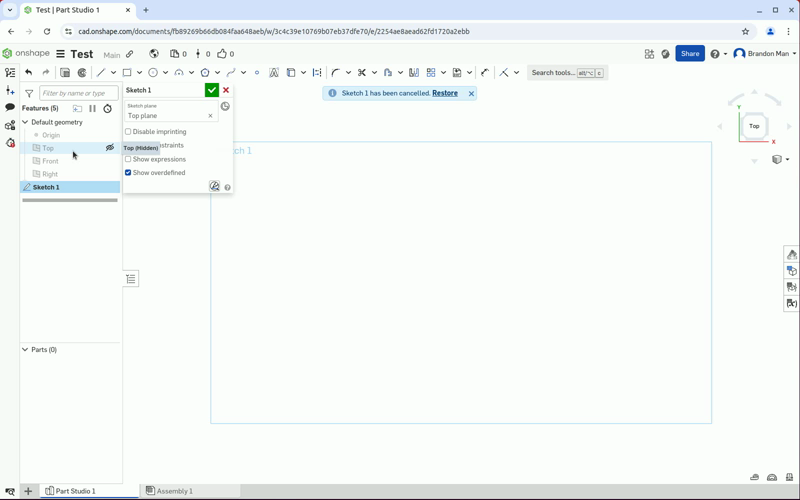
mouse_move(73, 352)
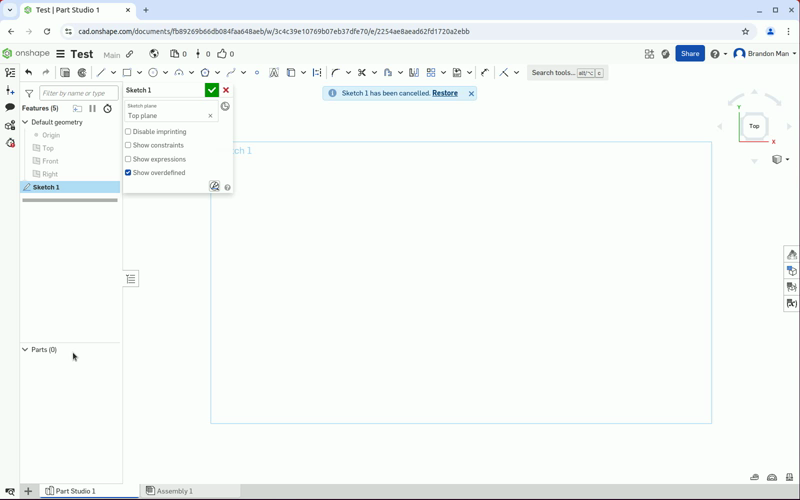
key(y)
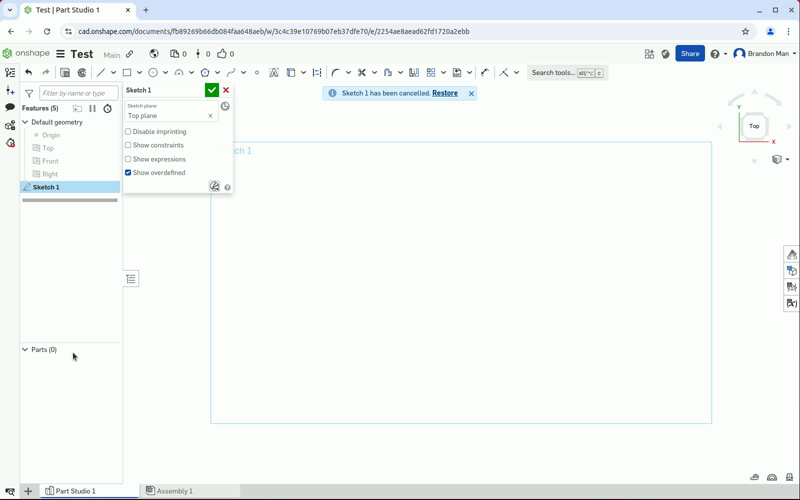
key(l)
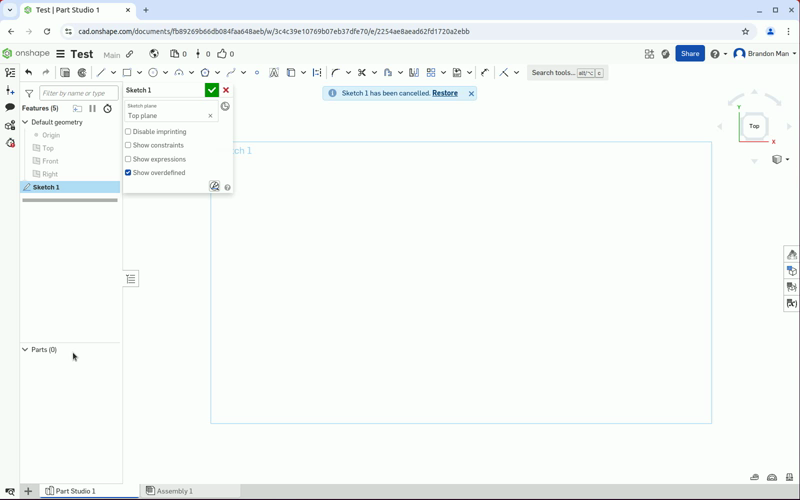
key_down(shift)
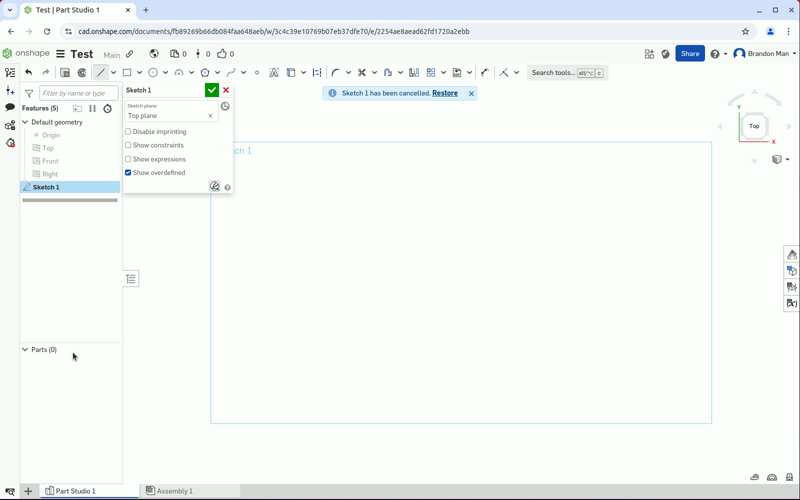
mouse_move(348, 282)
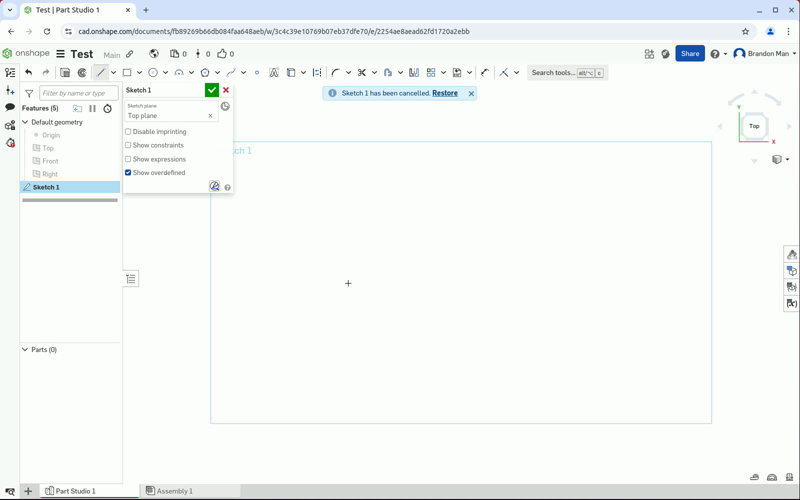
click(348, 282)
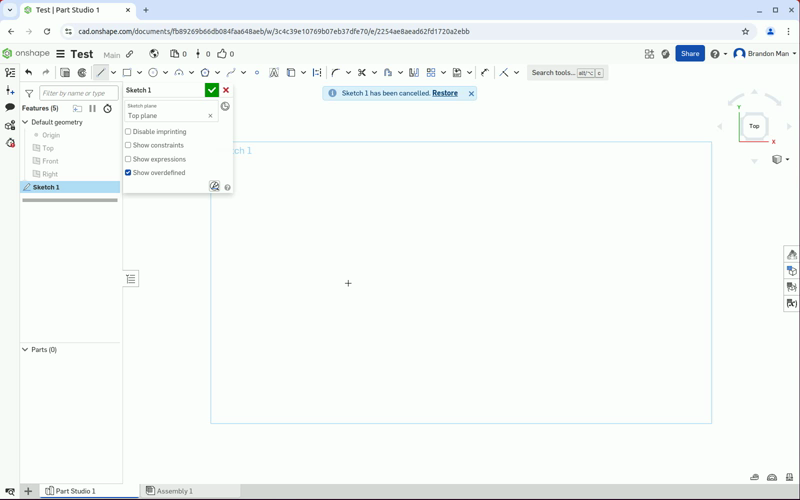
key_up(shift)
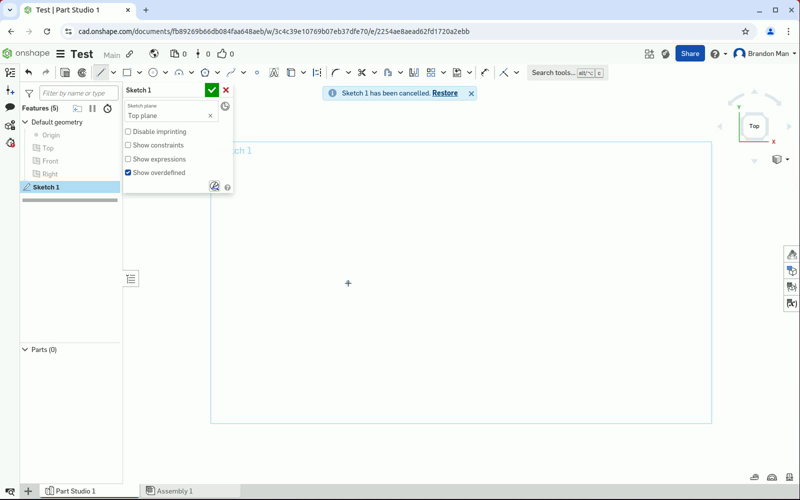
key_down(shift)
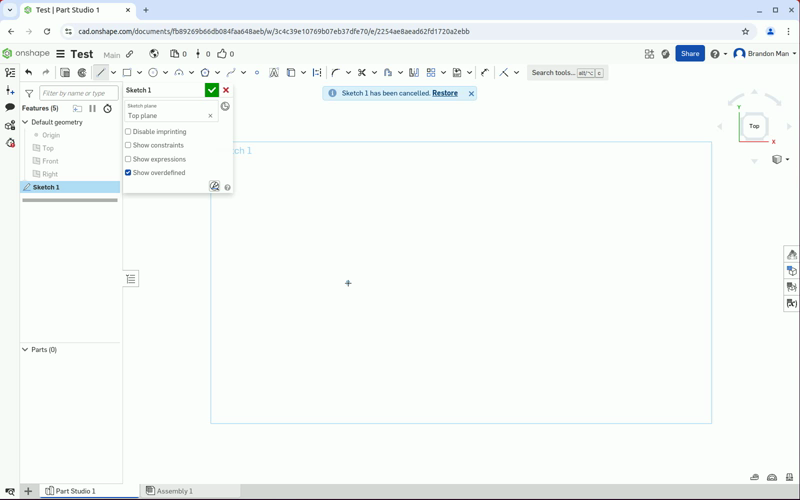
mouse_move(572, 282)
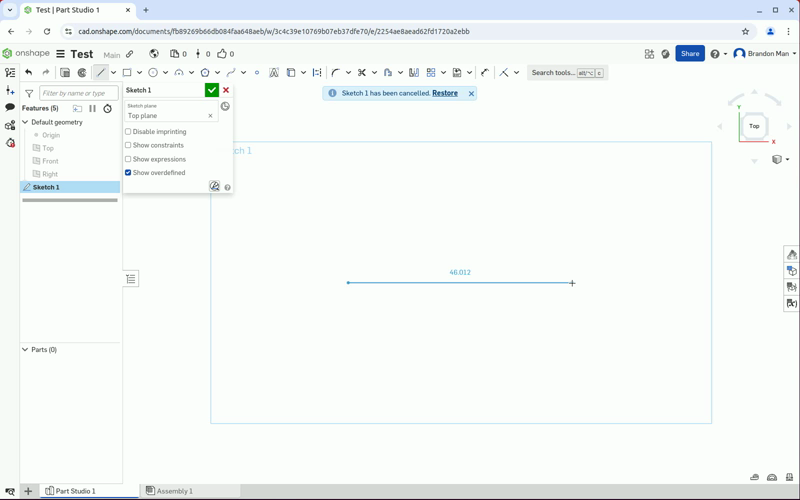
click(572, 282)
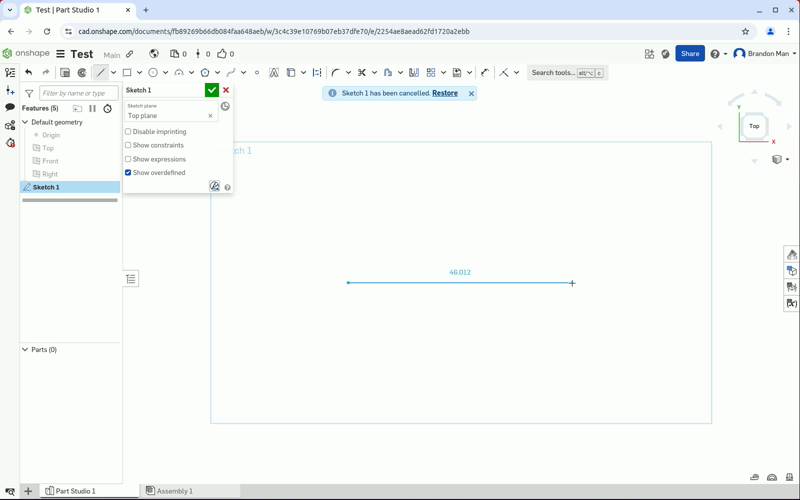
key_up(shift)
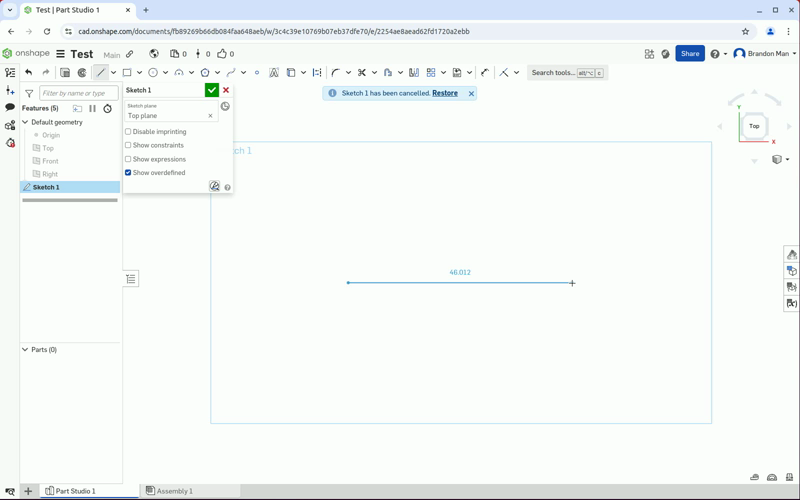
key_down(shift)
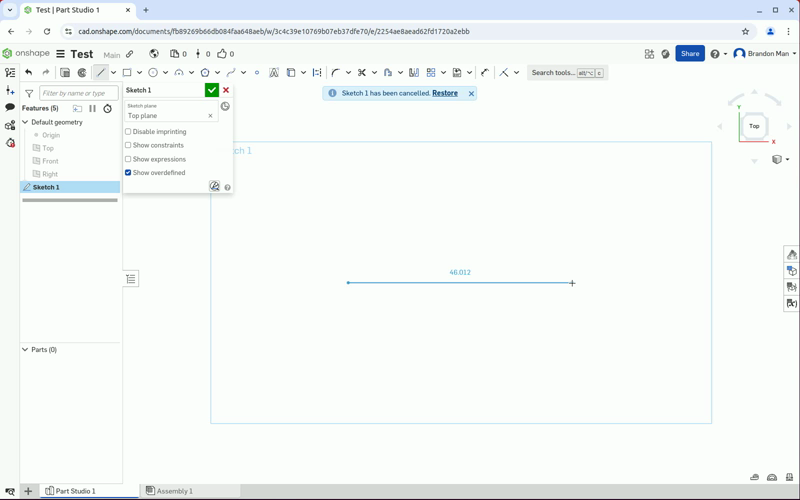
mouse_move(589, 282)
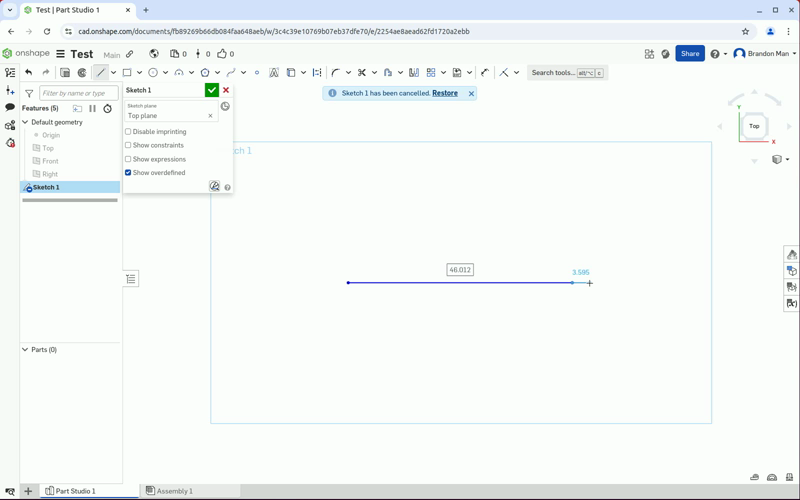
mouse_move(572, 254)
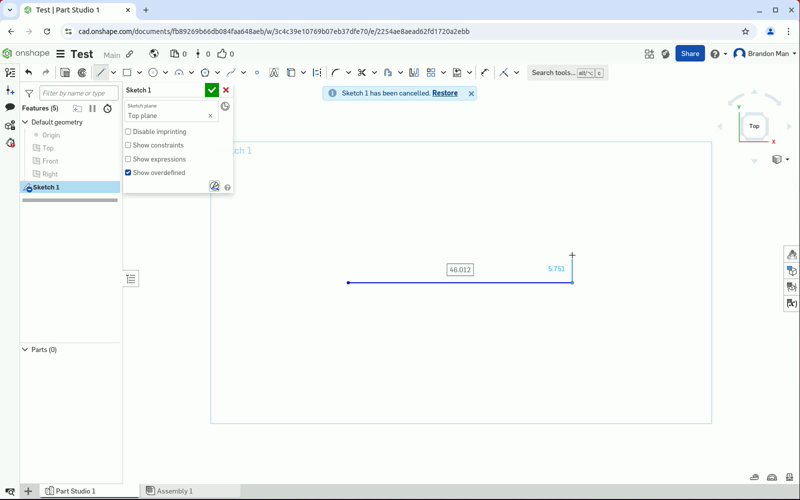
click(572, 254)
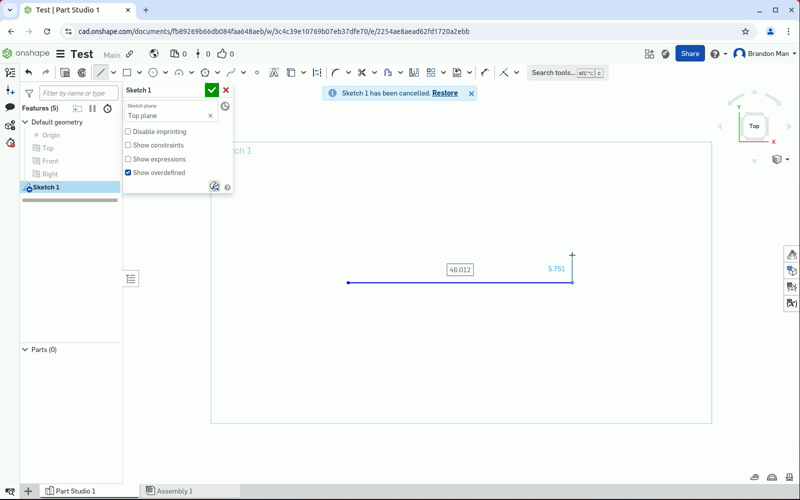
key_up(shift)
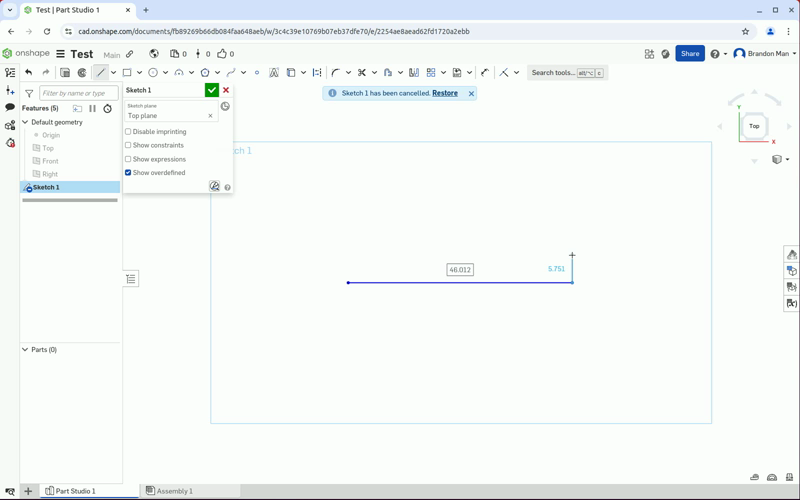
key_down(shift)
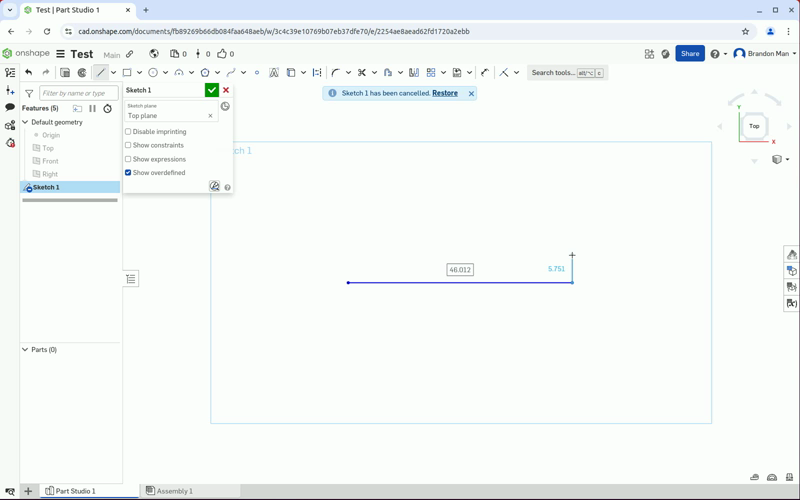
mouse_move(589, 254)
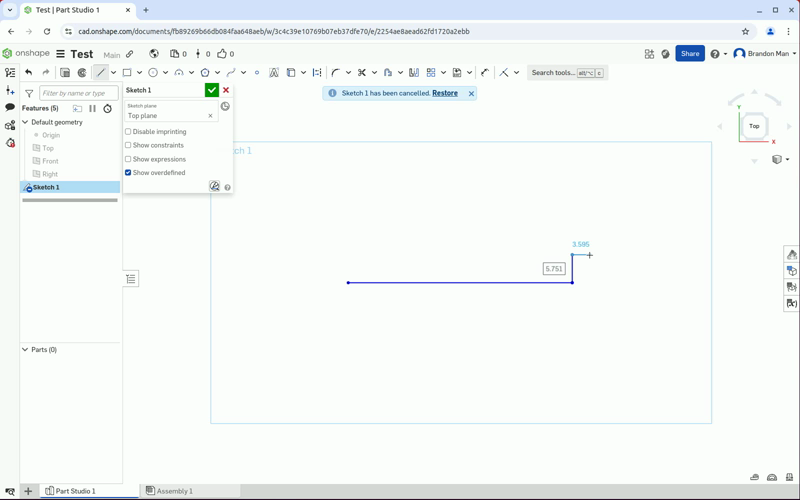
mouse_move(553, 254)
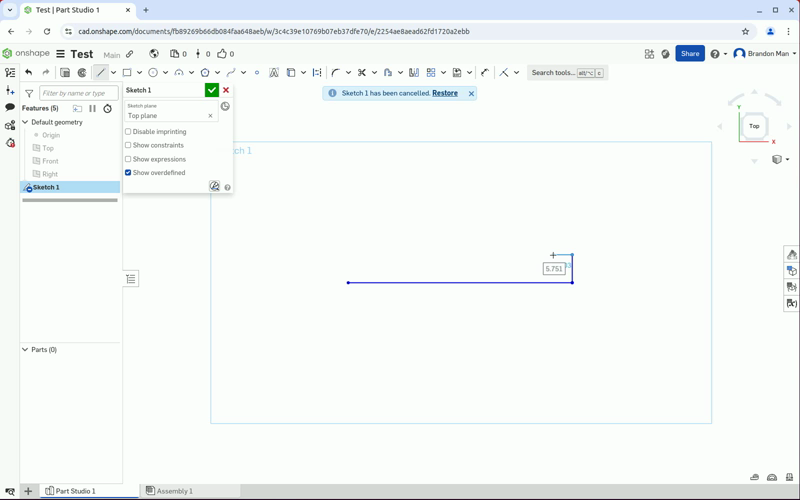
click(553, 254)
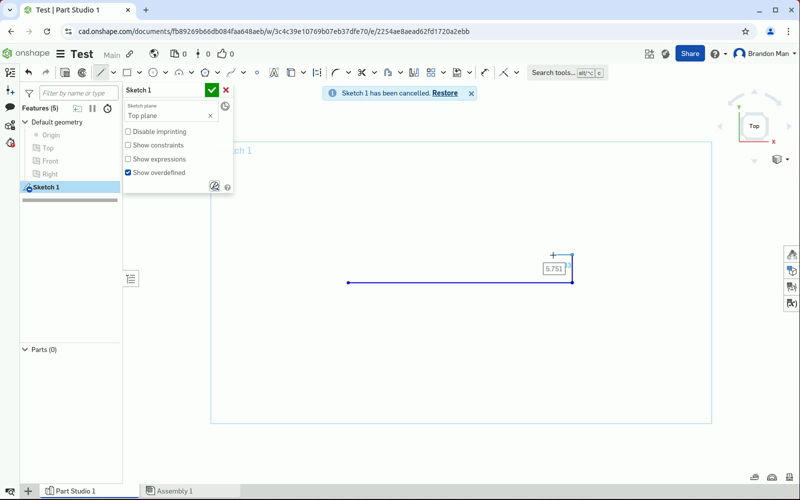
key_up(shift)
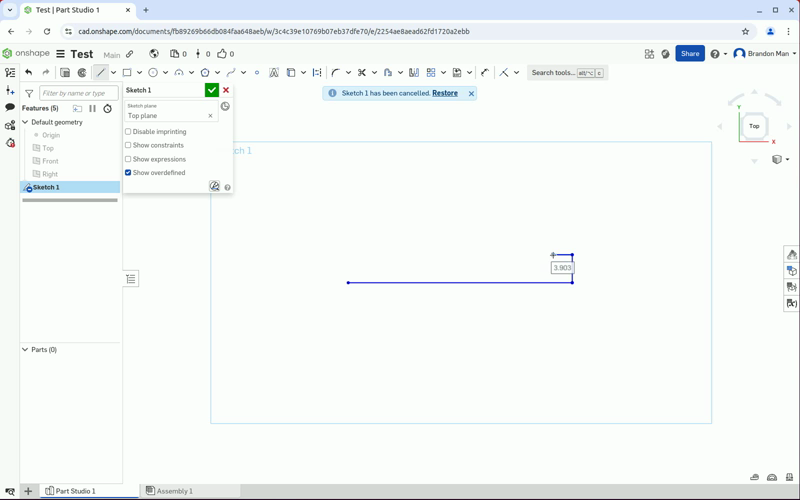
key_down(shift)
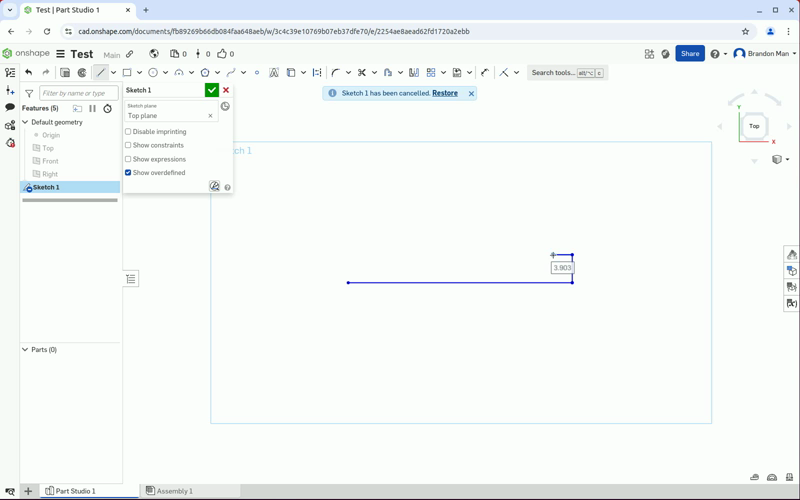
mouse_move(367, 254)
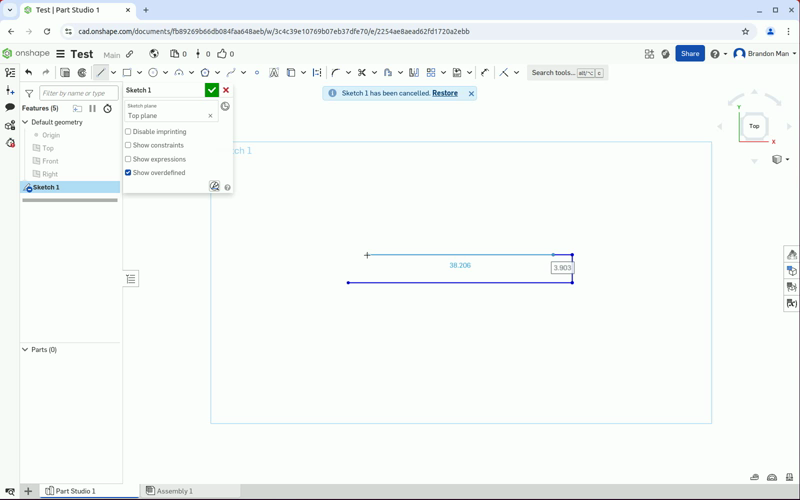
click(367, 254)
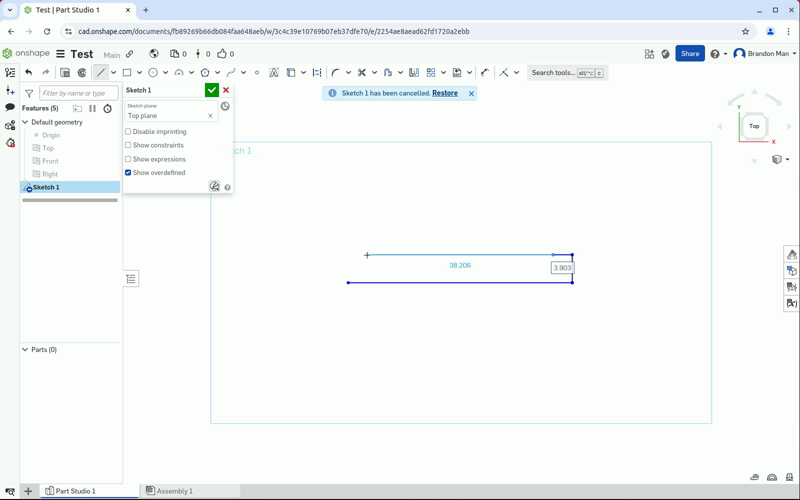
key_up(shift)
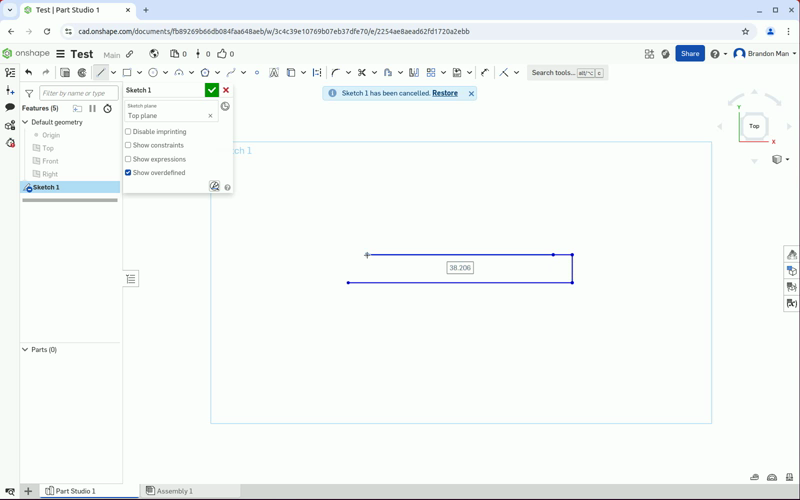
key_down(shift)
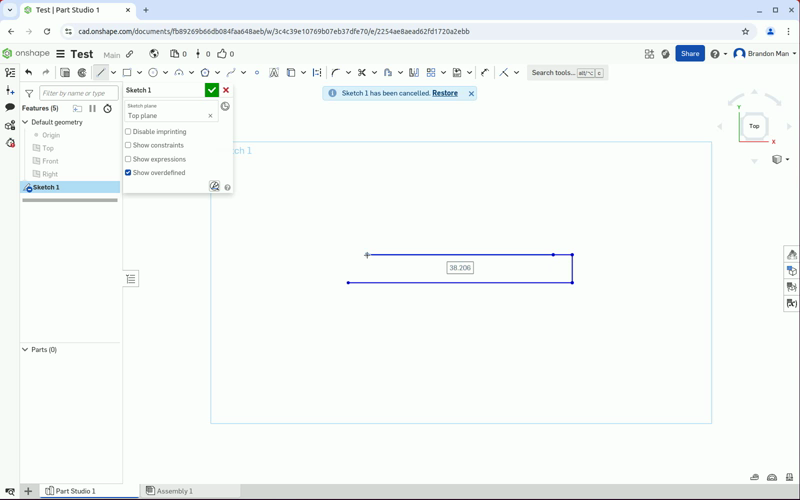
mouse_move(397, 254)
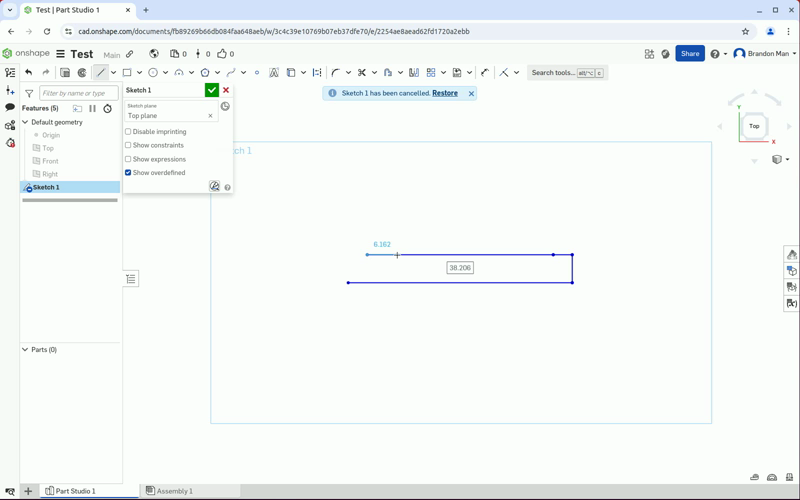
mouse_move(348, 254)
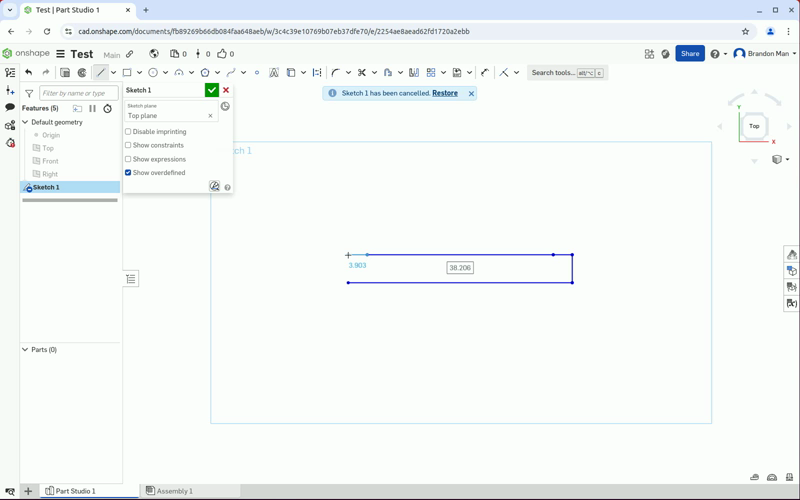
click(348, 254)
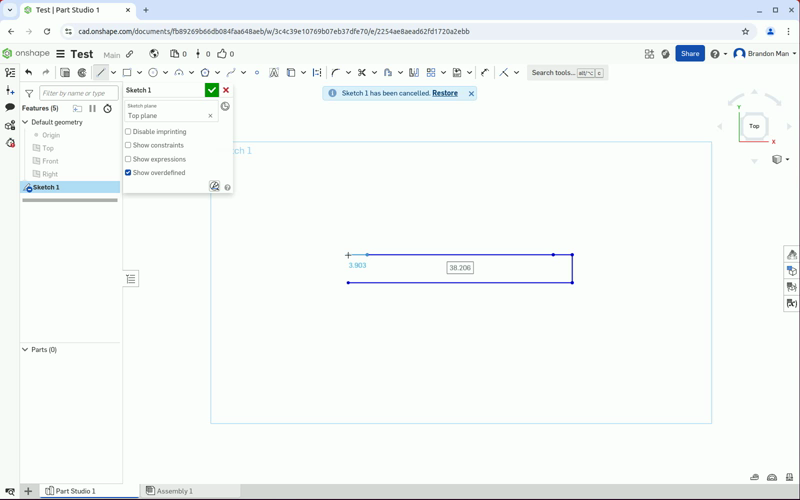
key_up(shift)
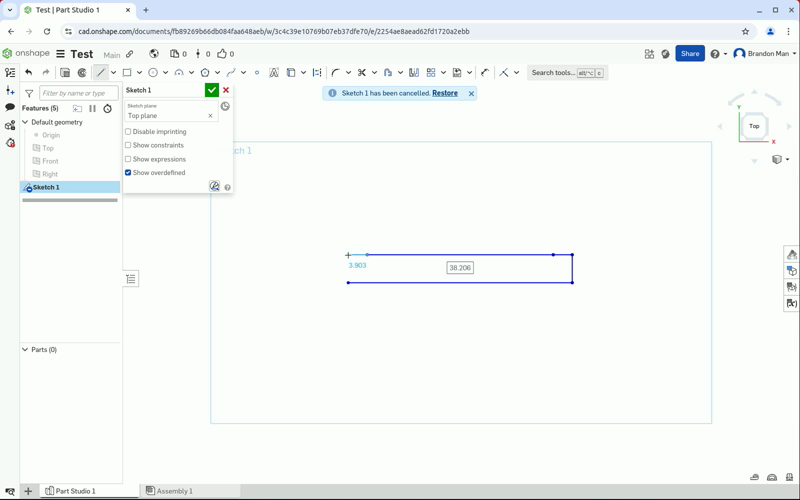
mouse_move(378, 254)
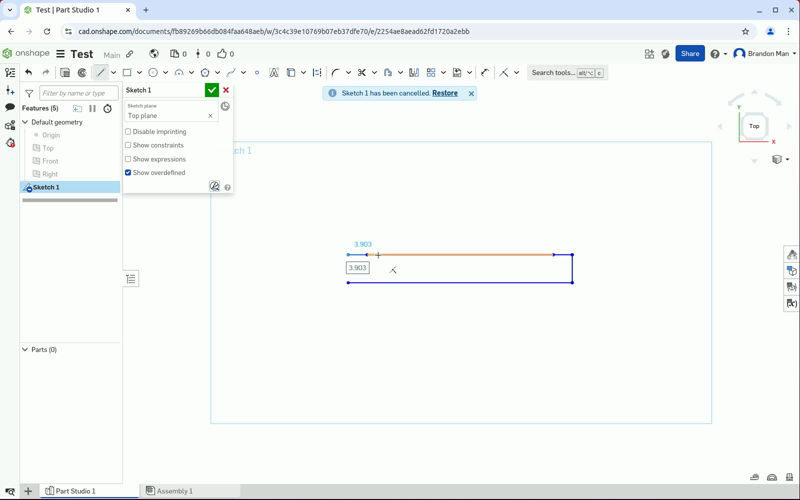
key_down(shift)
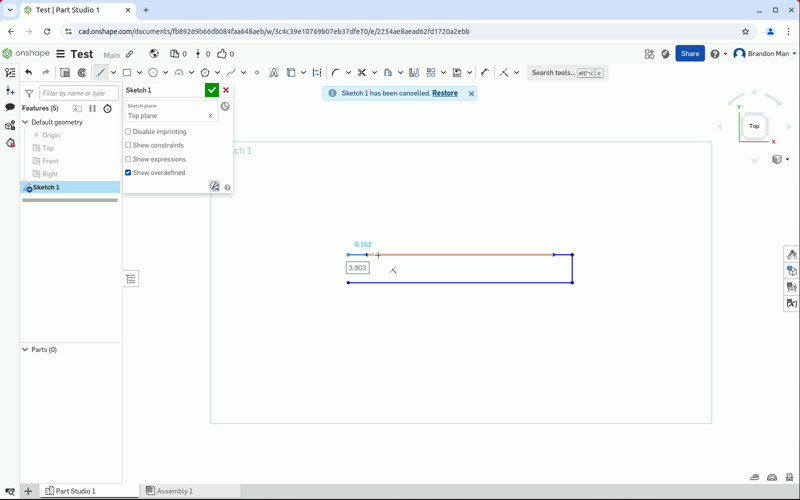
mouse_move(348, 282)
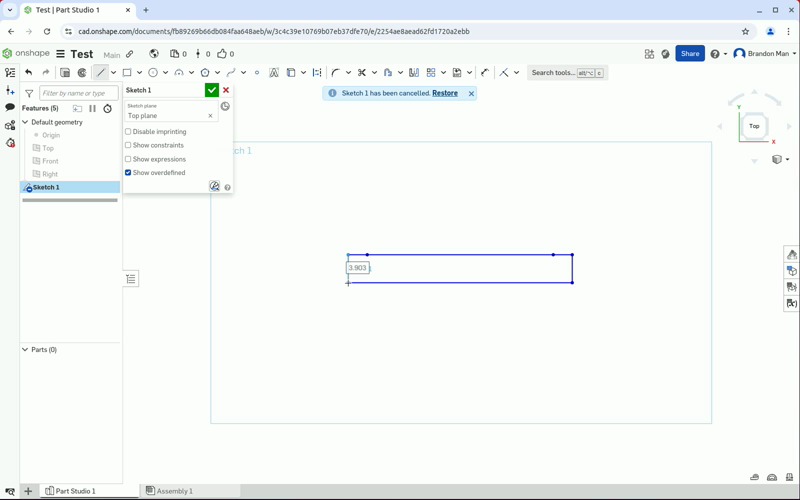
key_up(shift)
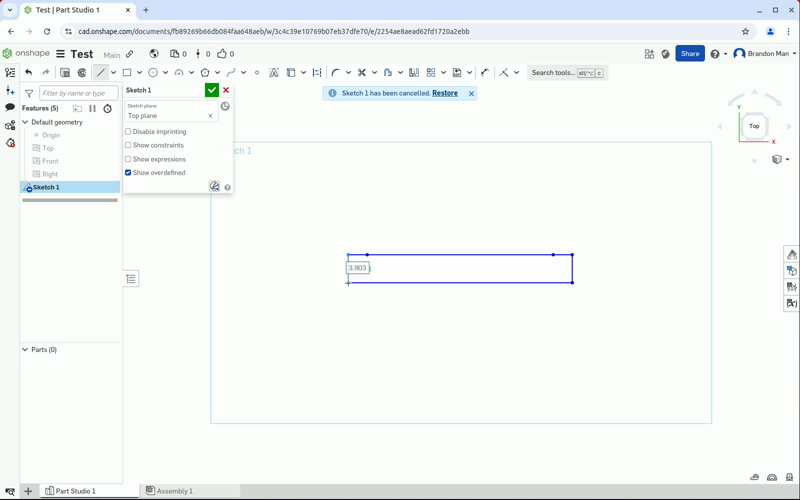
click(348, 282)
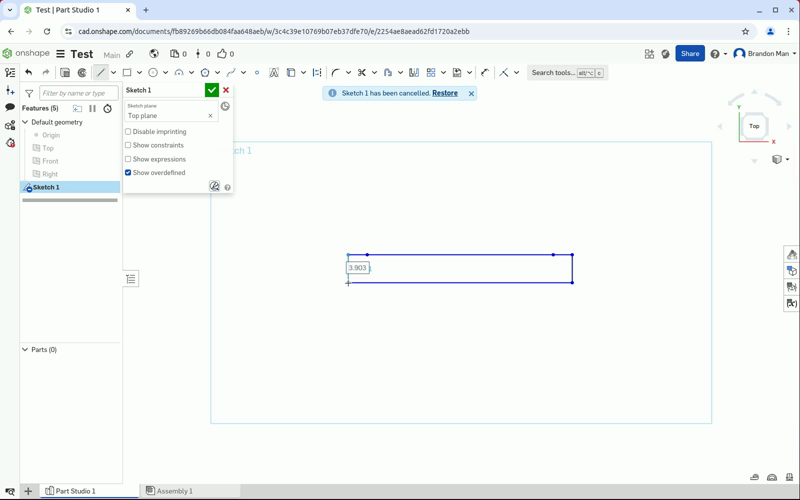
key(esc)
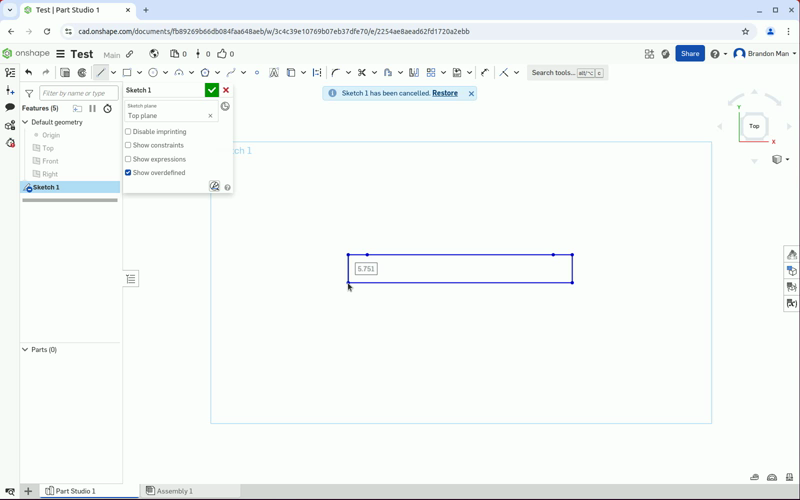
mouse_move(410, 276)
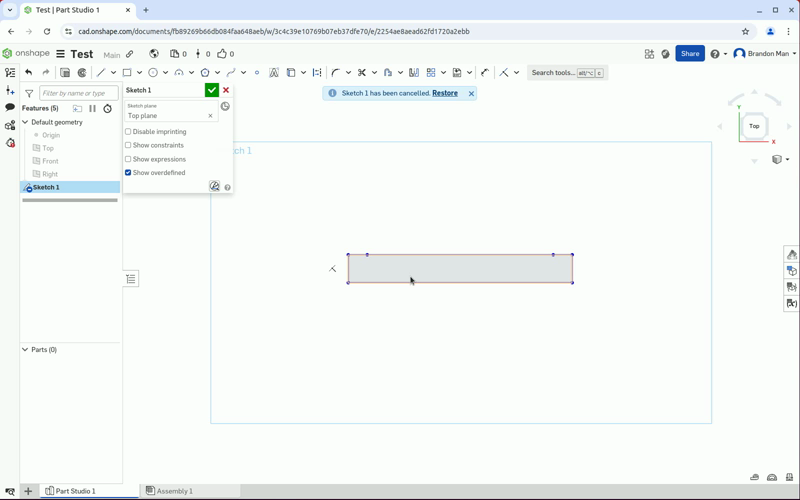
click(410, 276)
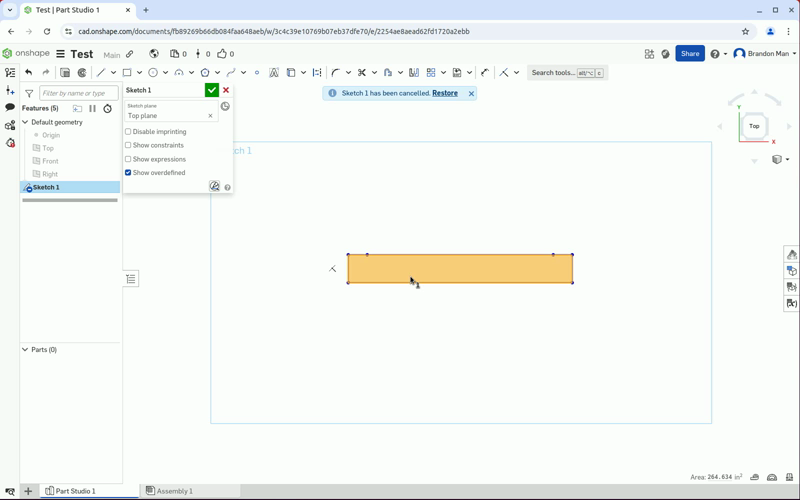
mouse_move(73, 352)
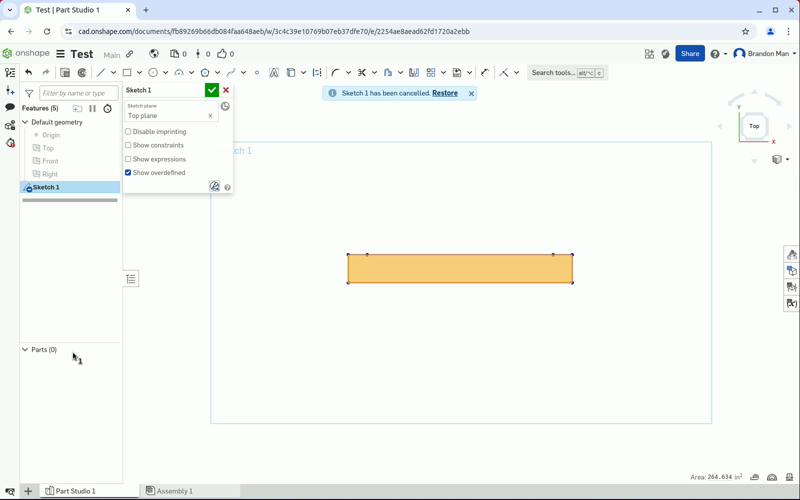
key(shift+y)
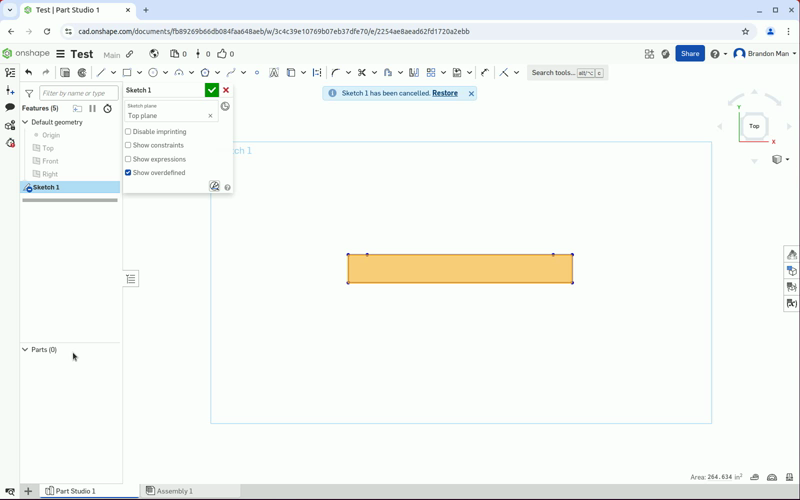
key(shift+e)
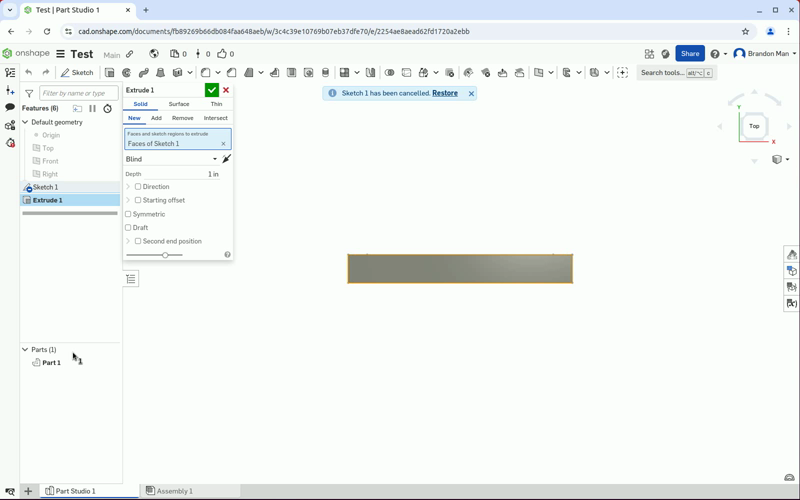
mouse_move(143, 106)
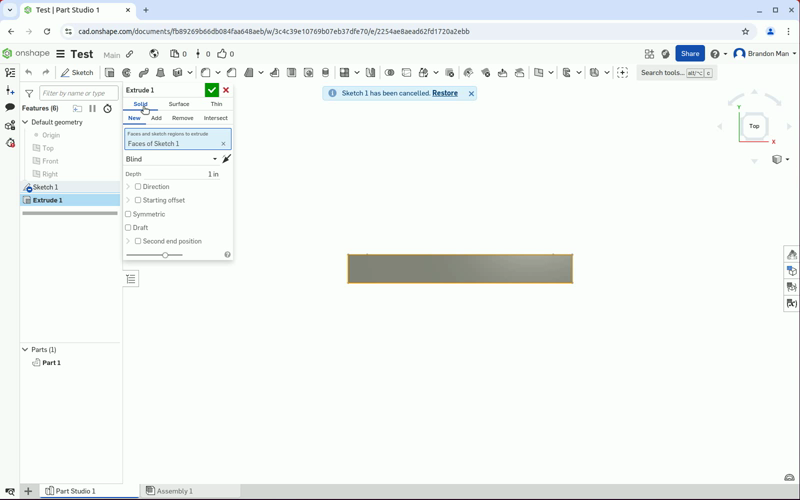
click(143, 106)
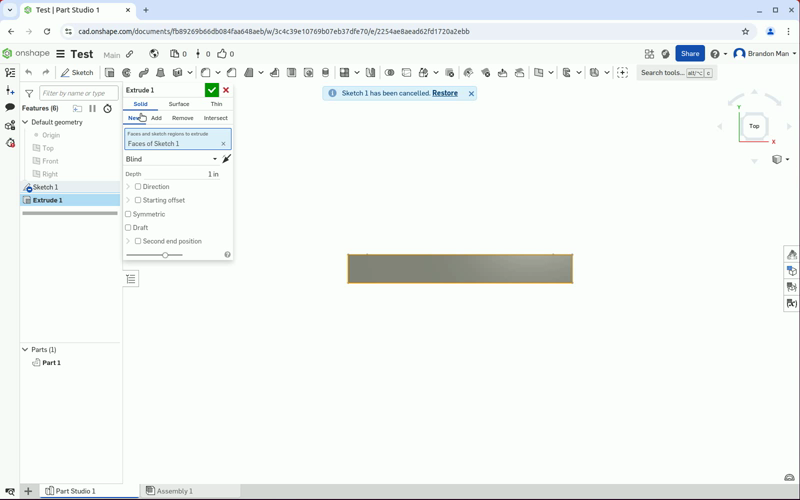
mouse_move(137, 120)
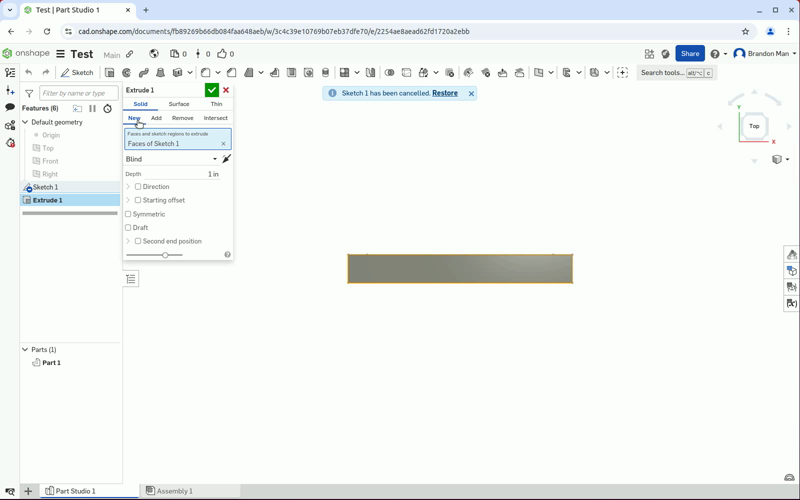
click(137, 120)
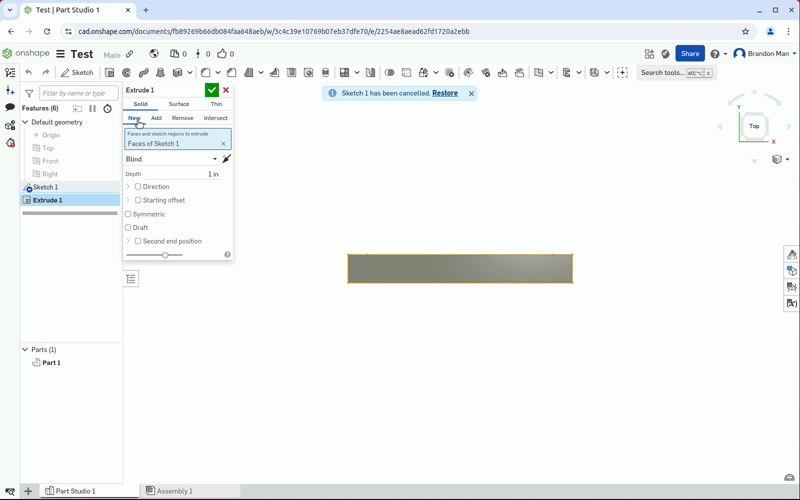
key(tab, 4)
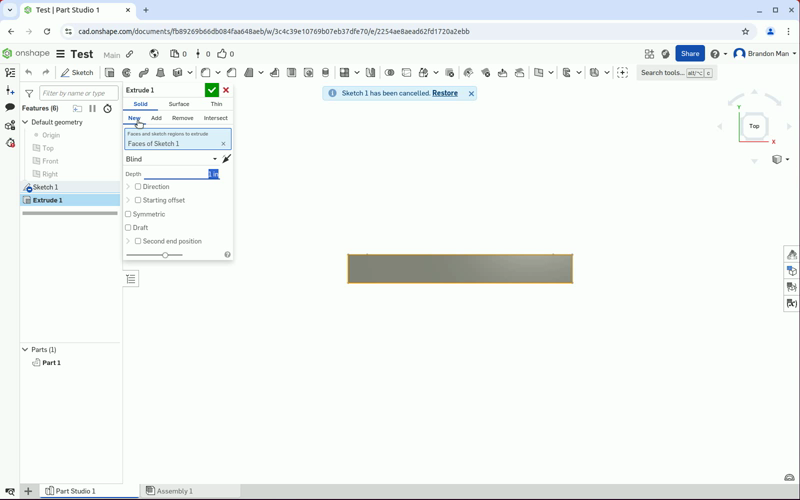
text(3.851)
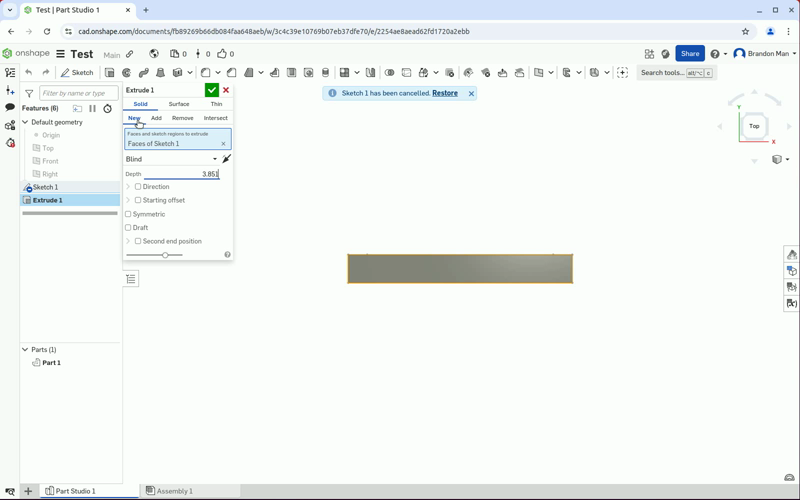
key(enter)
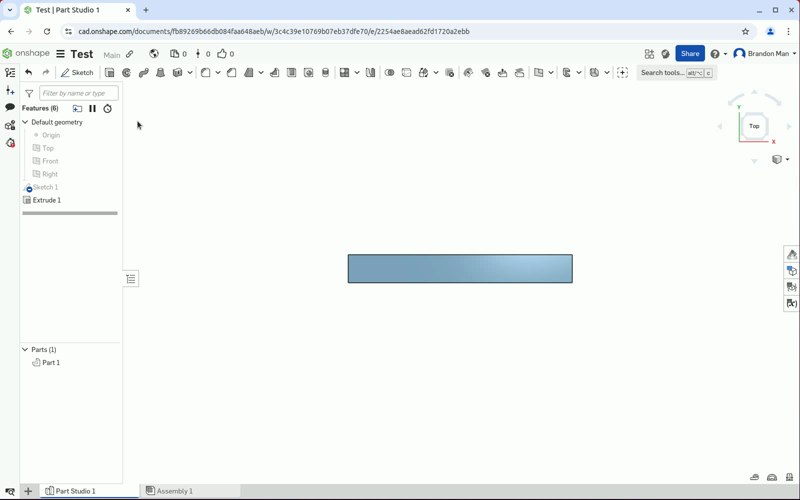
key(shift+h)
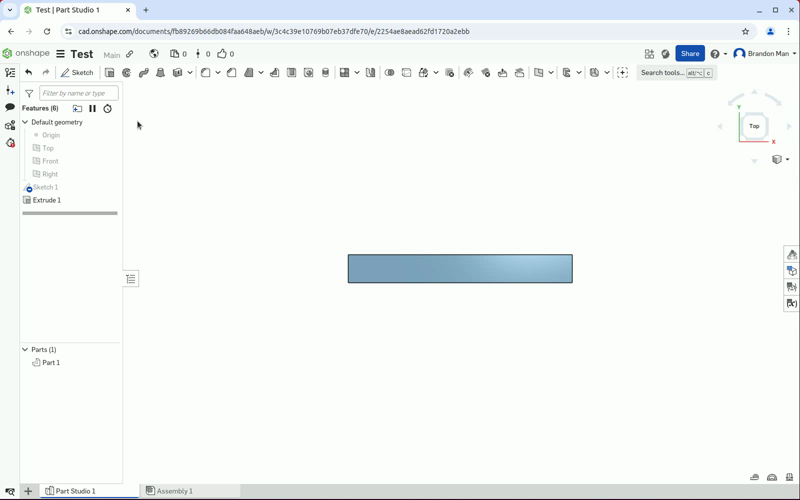
key(shift+h)
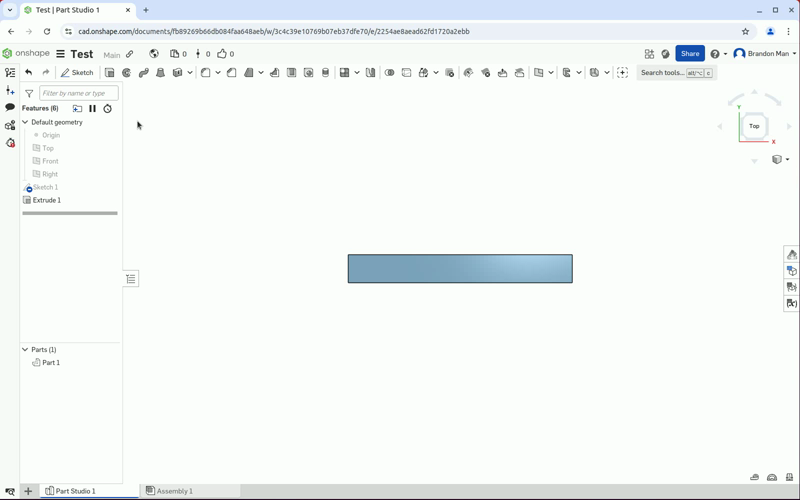
mouse_move(73, 189)
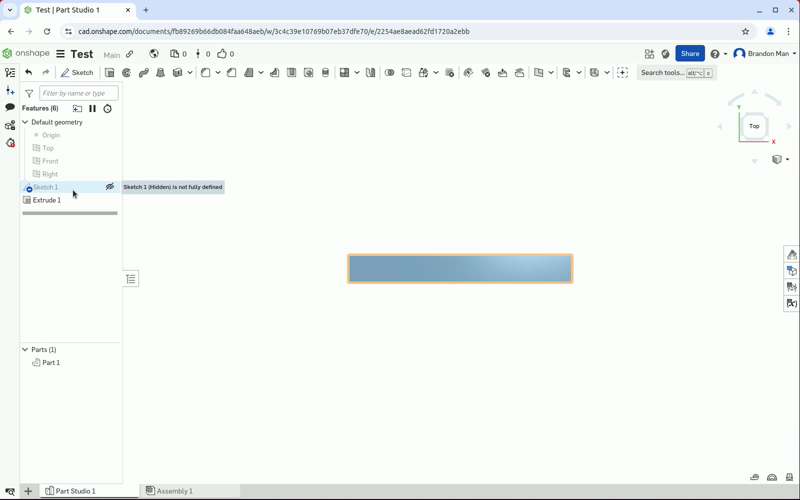
click(73, 189)
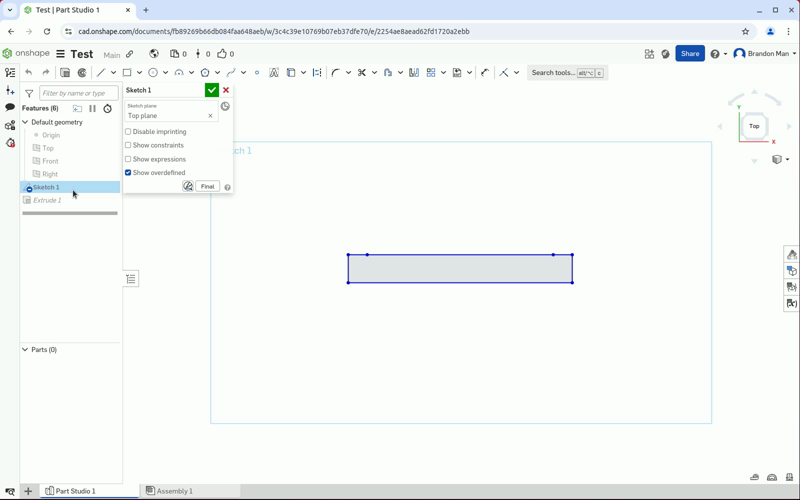
mouse_move(229, 92)
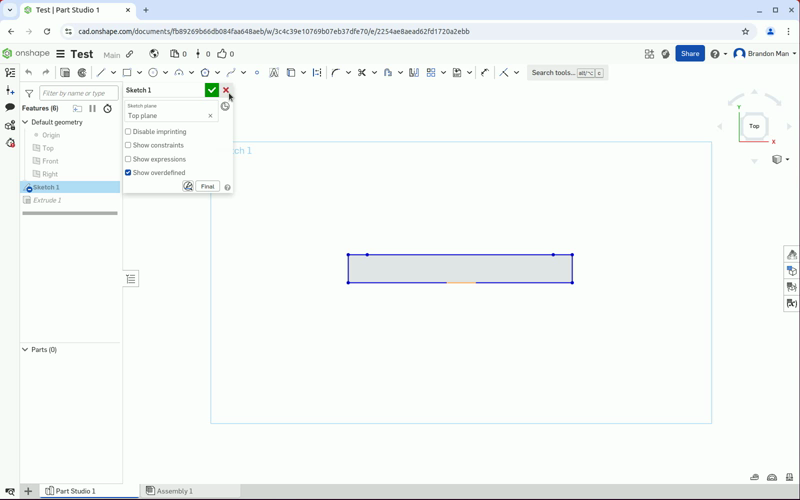
click(229, 92)
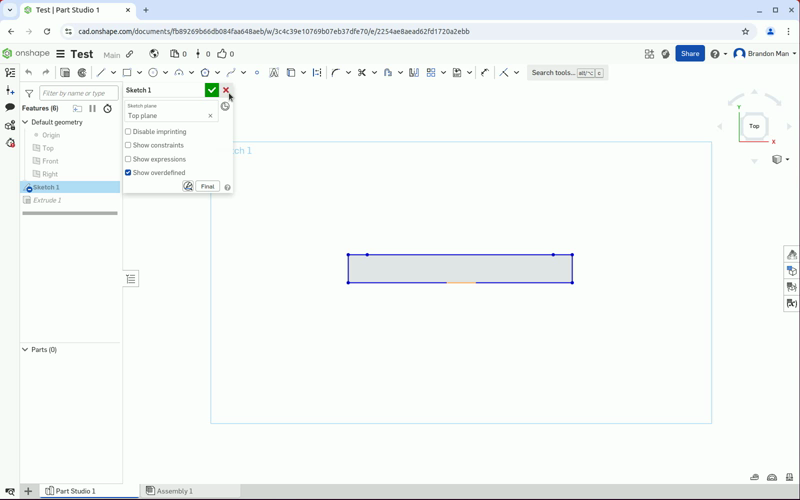
key(shift+s)
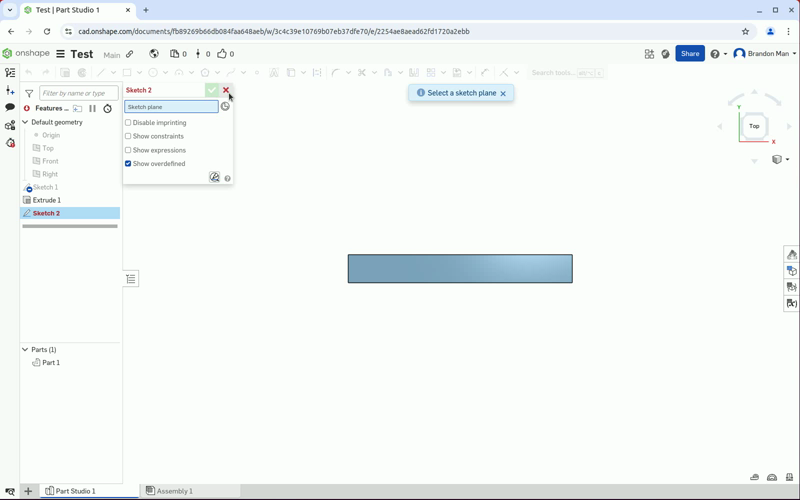
mouse_move(73, 150)
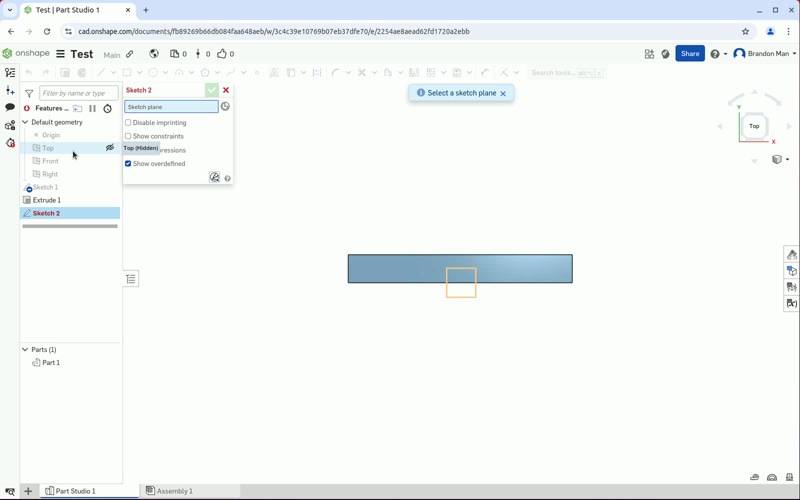
click(73, 150)
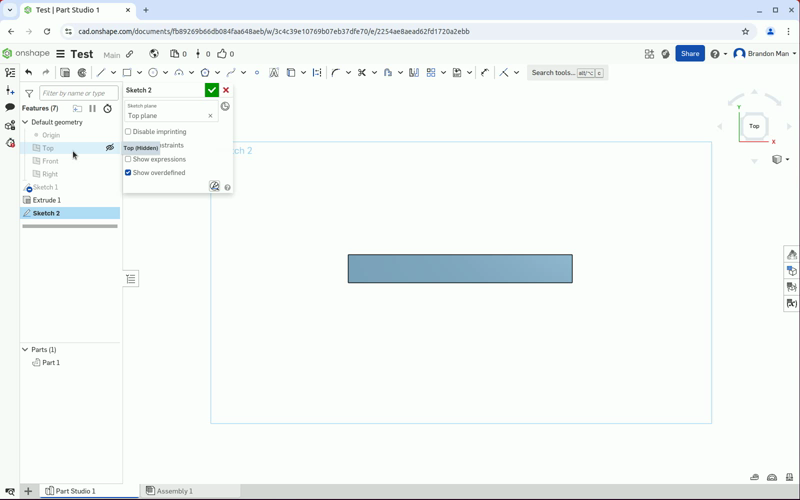
mouse_move(73, 352)
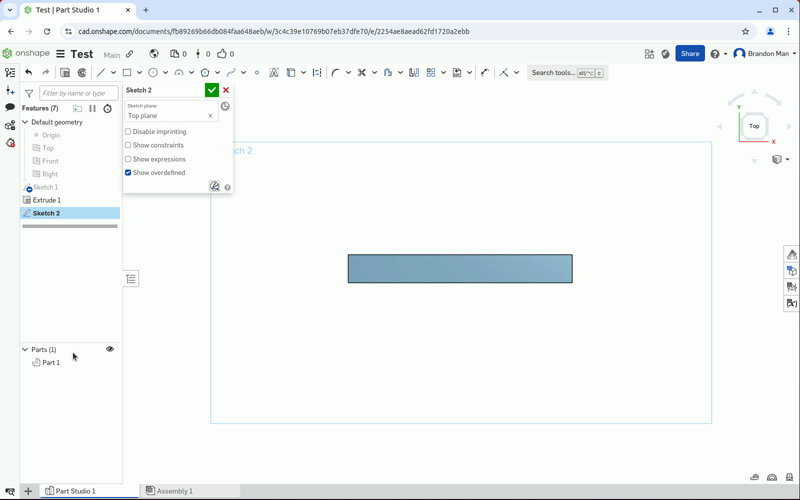
key(y)
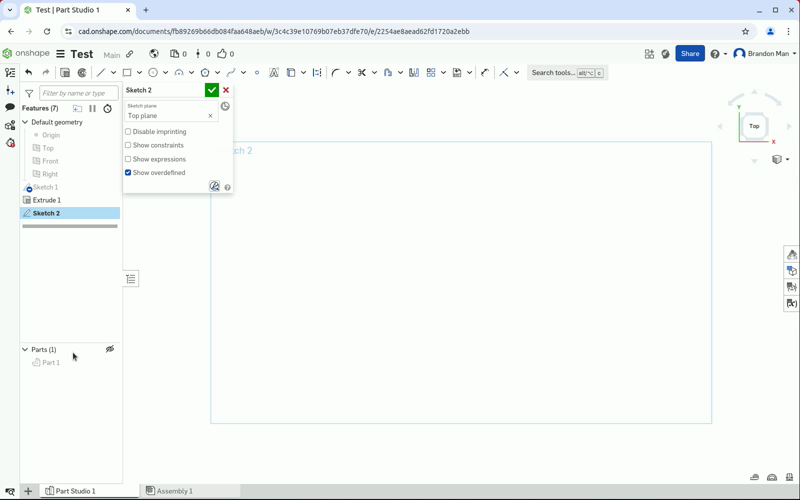
key(l)
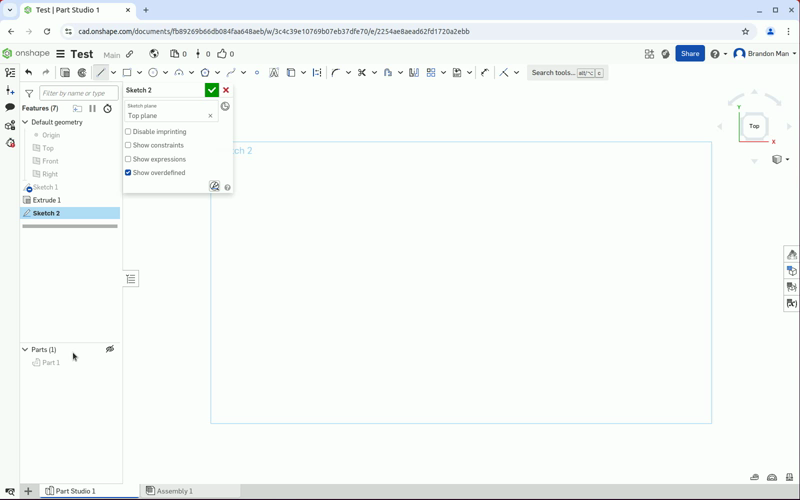
key_down(shift)
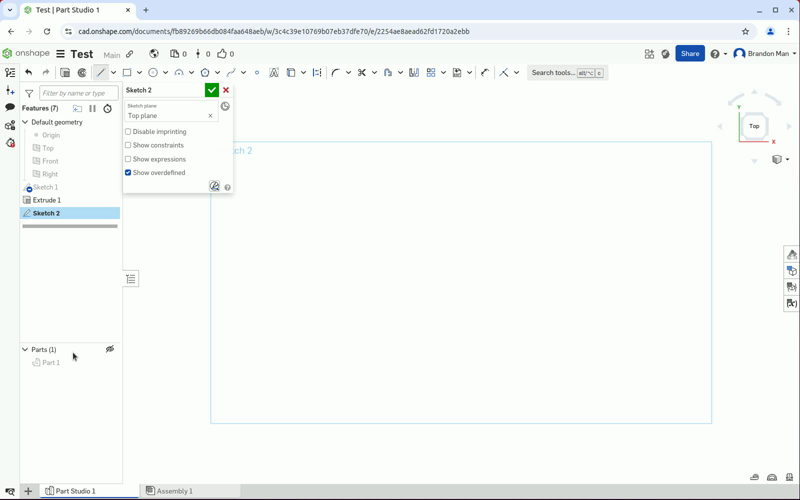
mouse_move(385, 198)
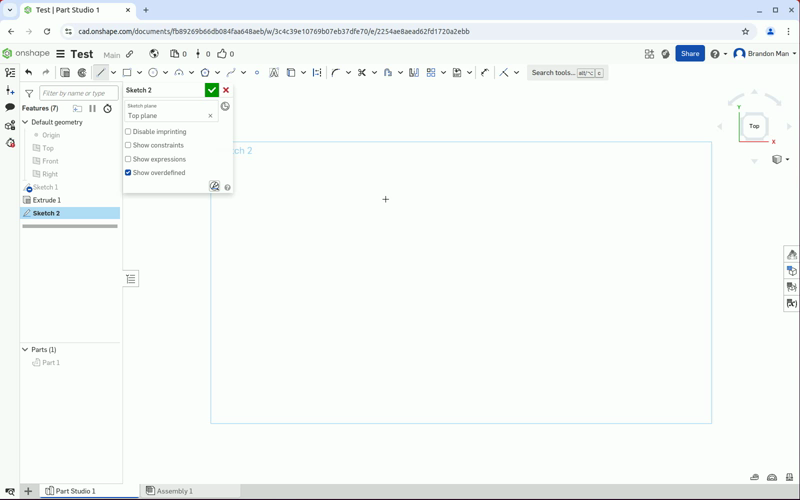
click(385, 198)
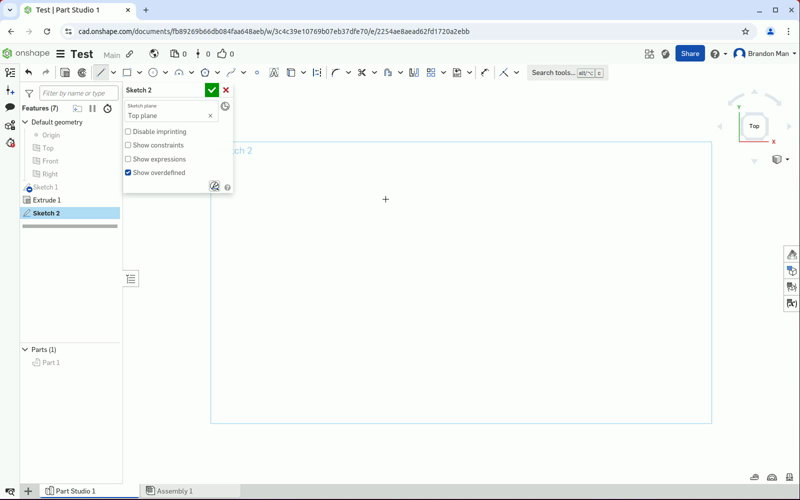
key_up(shift)
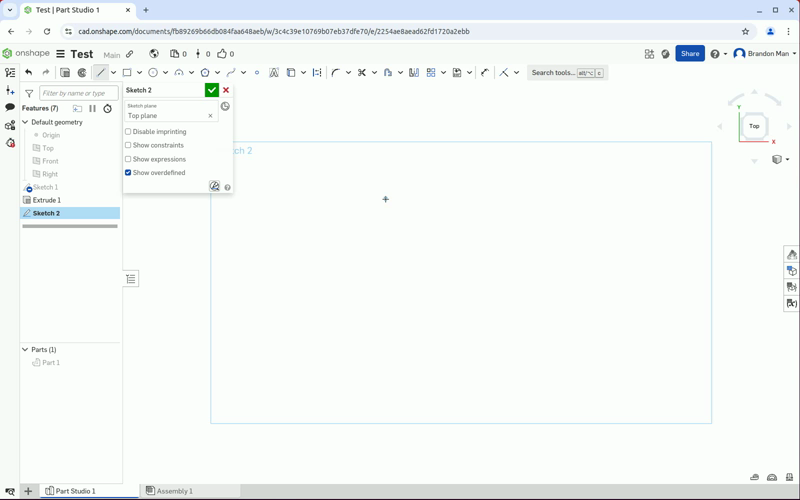
key_down(shift)
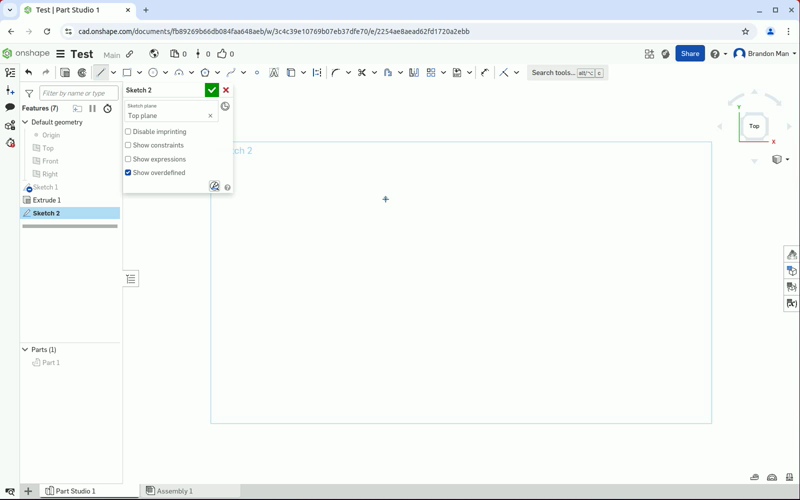
mouse_move(535, 198)
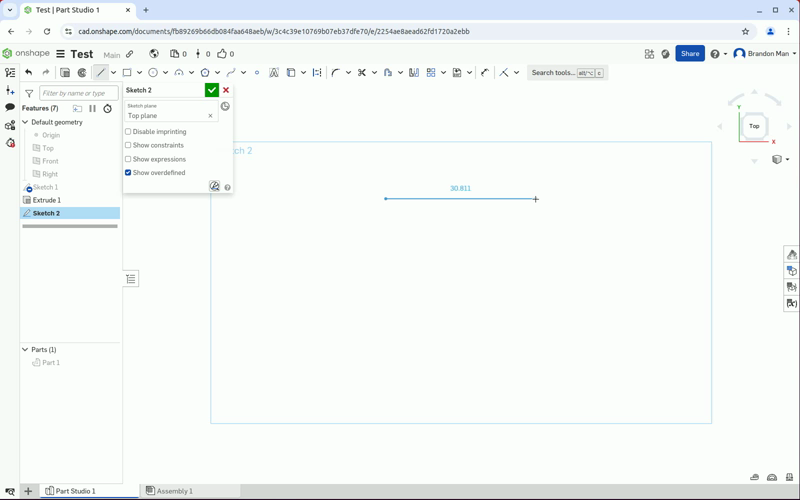
click(535, 198)
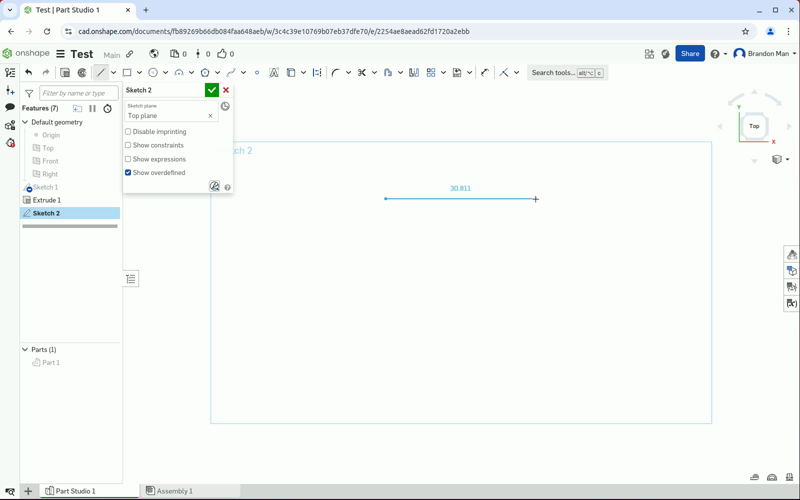
key_up(shift)
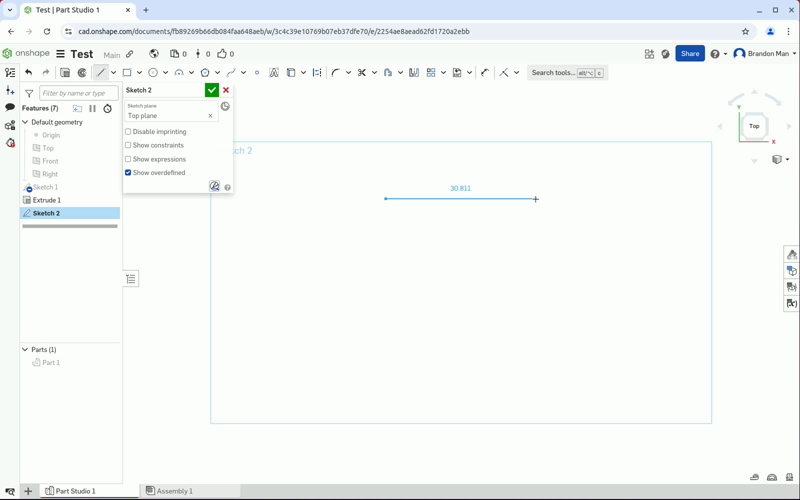
key_down(shift)
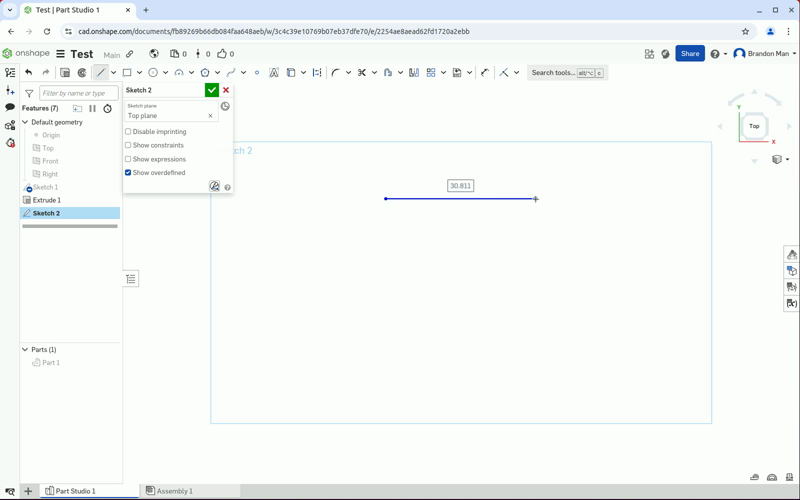
mouse_move(565, 198)
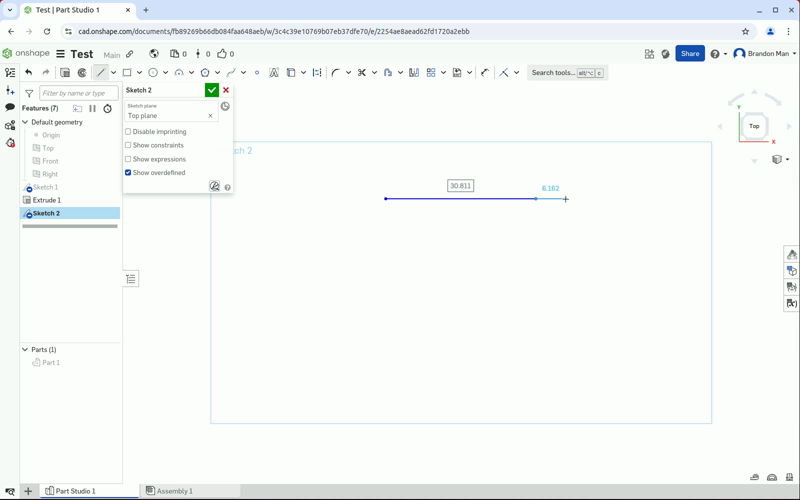
mouse_move(535, 170)
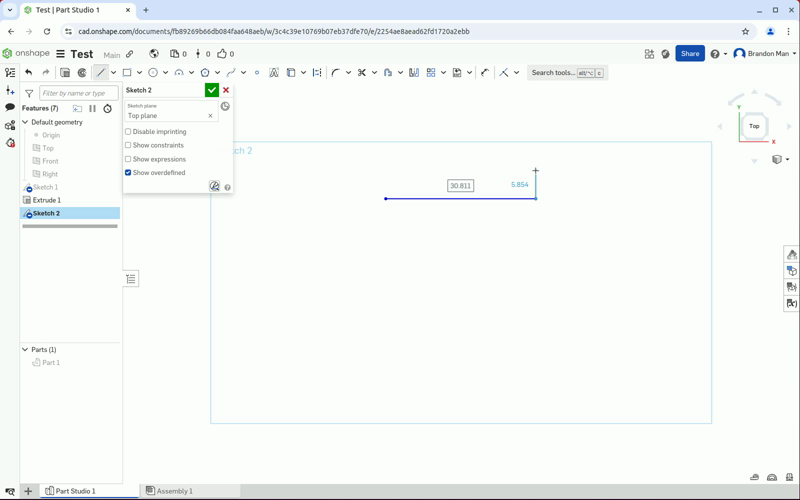
click(535, 170)
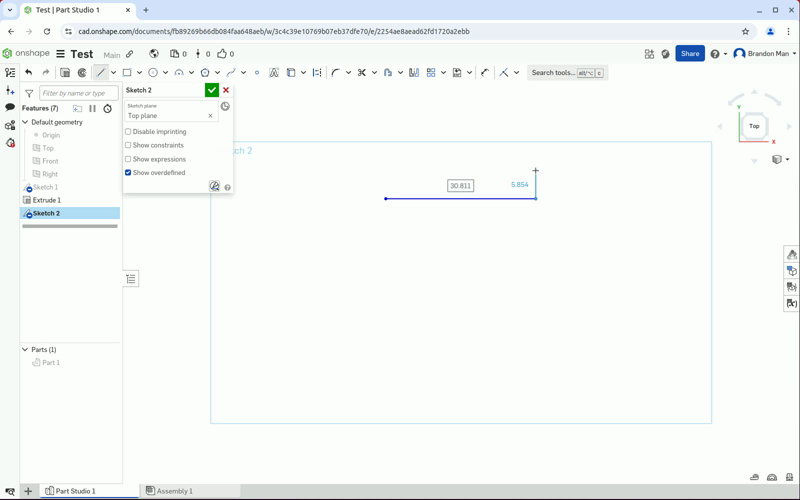
key_up(shift)
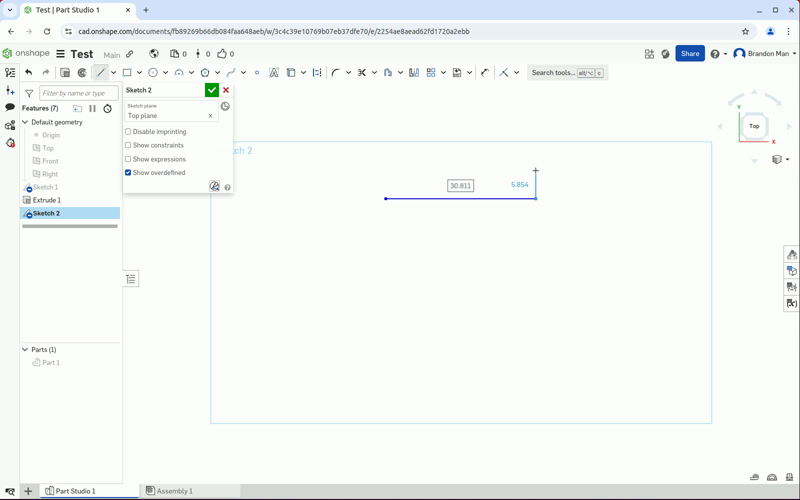
key_down(shift)
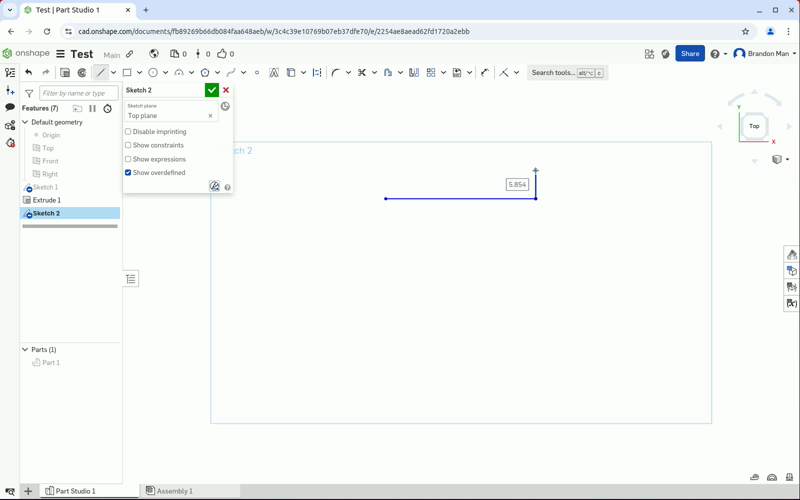
mouse_move(385, 170)
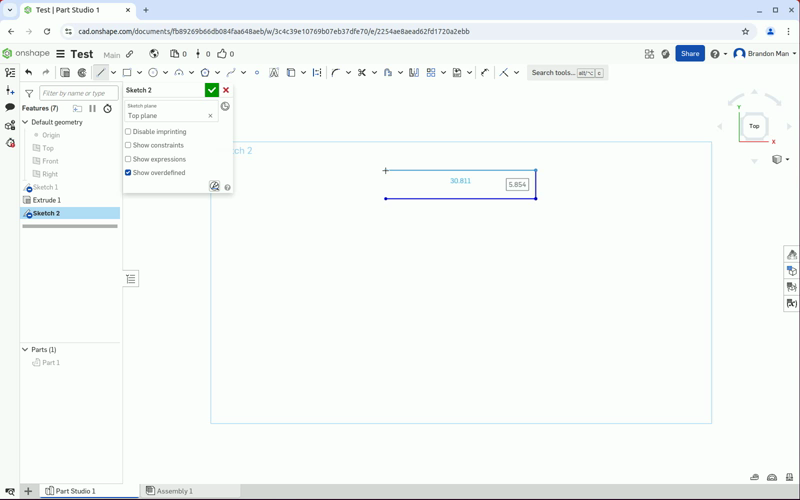
click(385, 170)
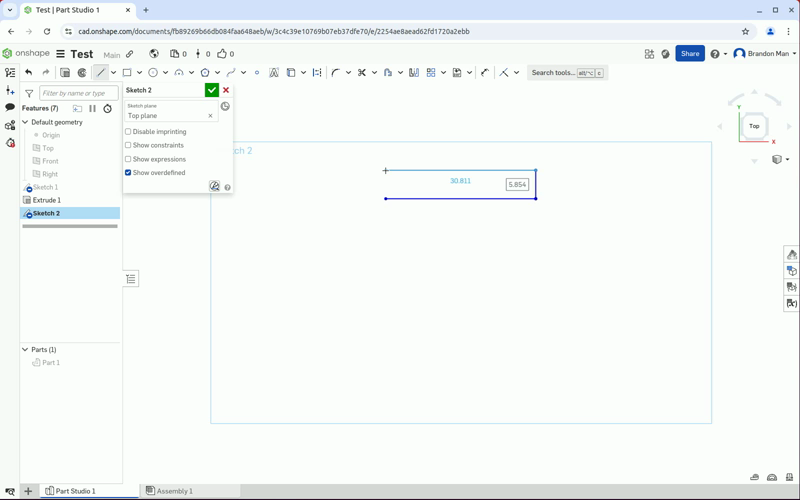
key_up(shift)
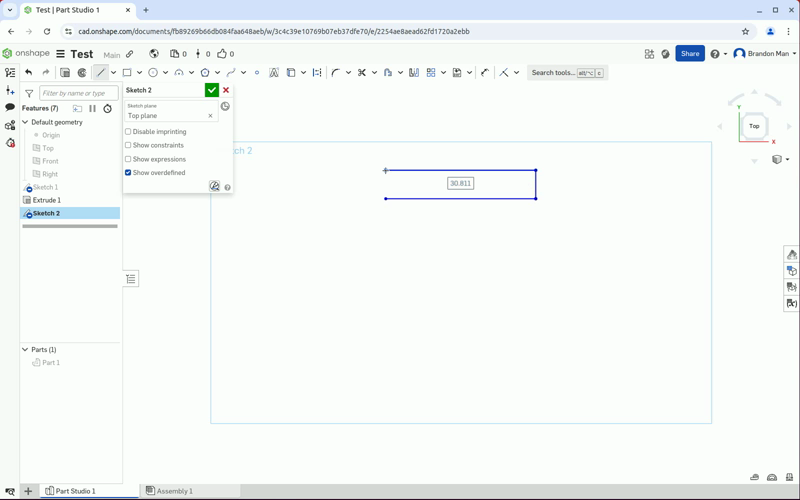
mouse_move(415, 170)
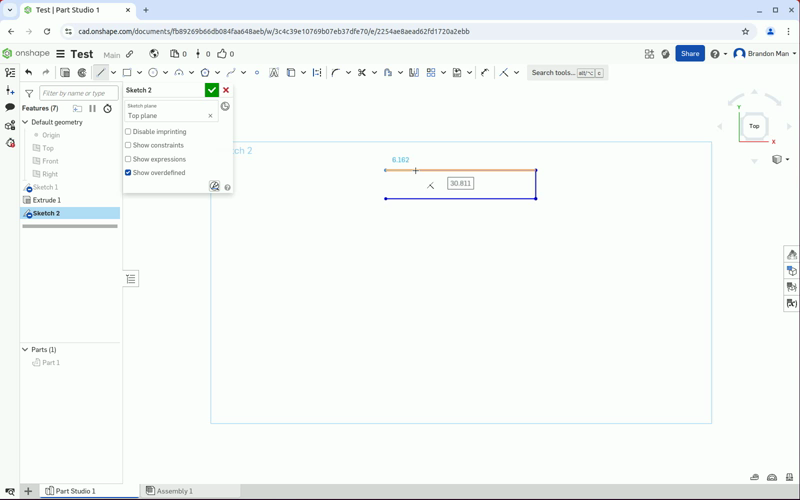
key_down(shift)
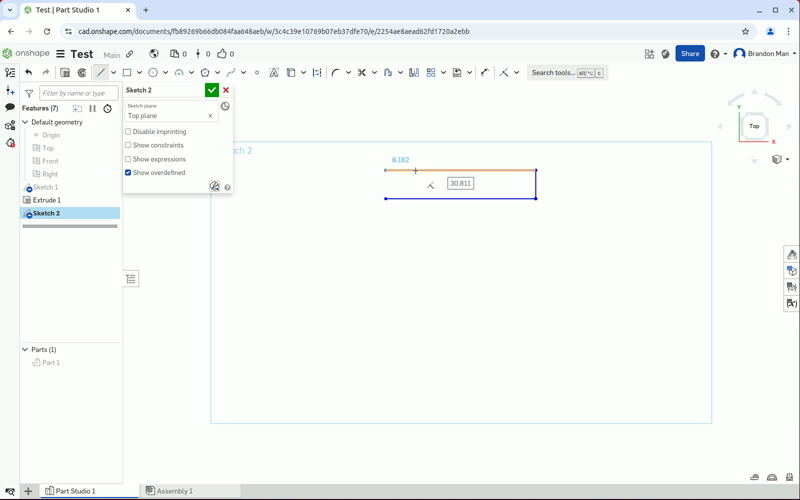
mouse_move(385, 198)
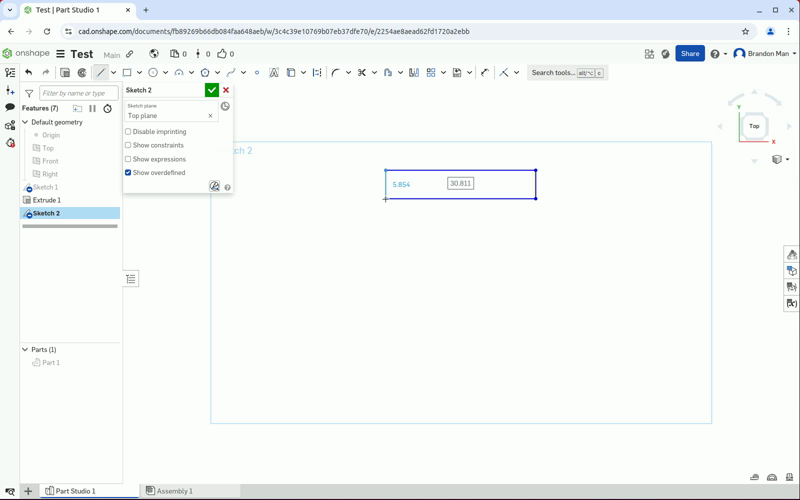
key_up(shift)
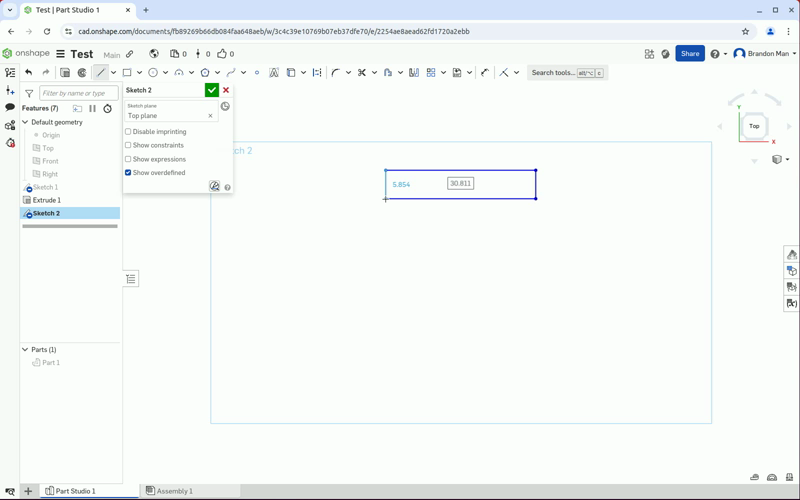
click(385, 198)
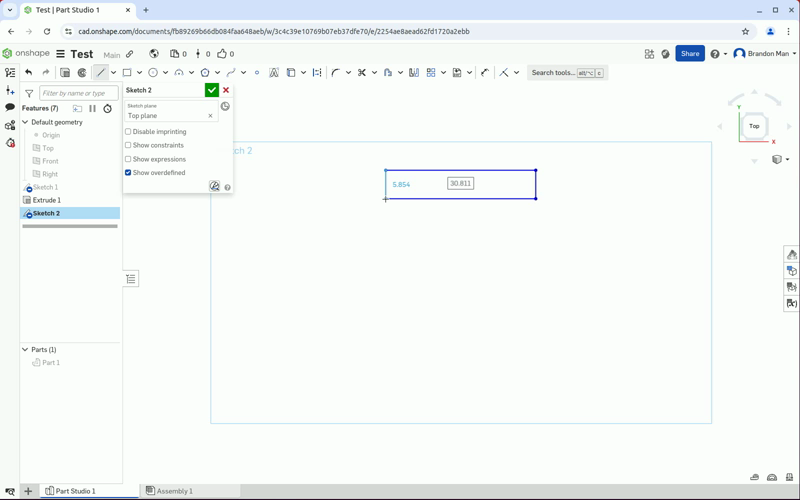
key(esc)
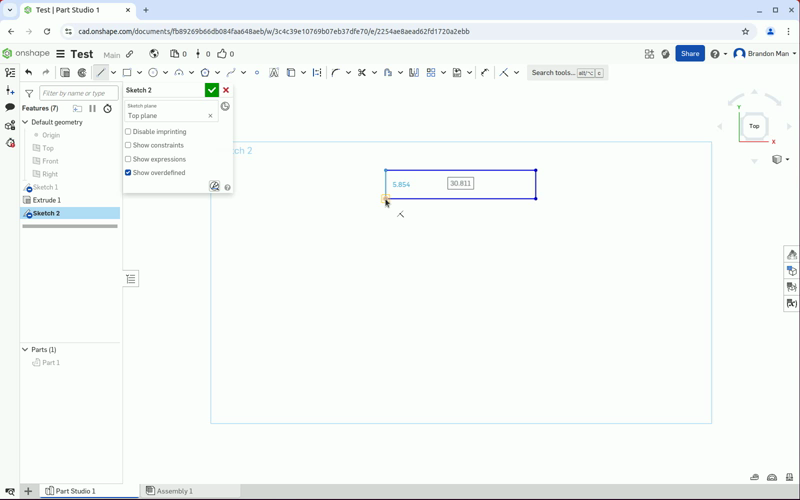
mouse_move(523, 177)
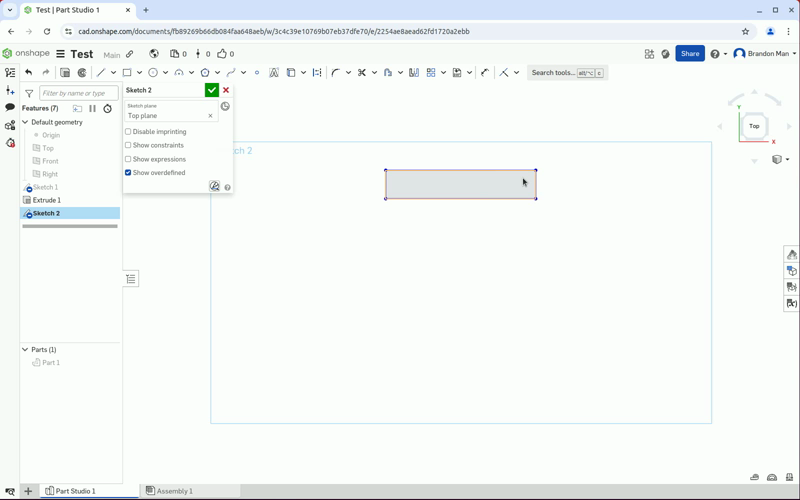
click(523, 177)
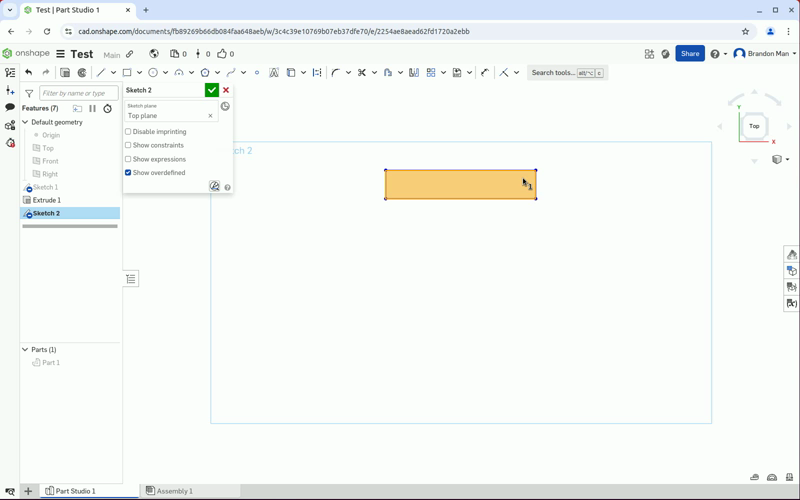
mouse_move(73, 352)
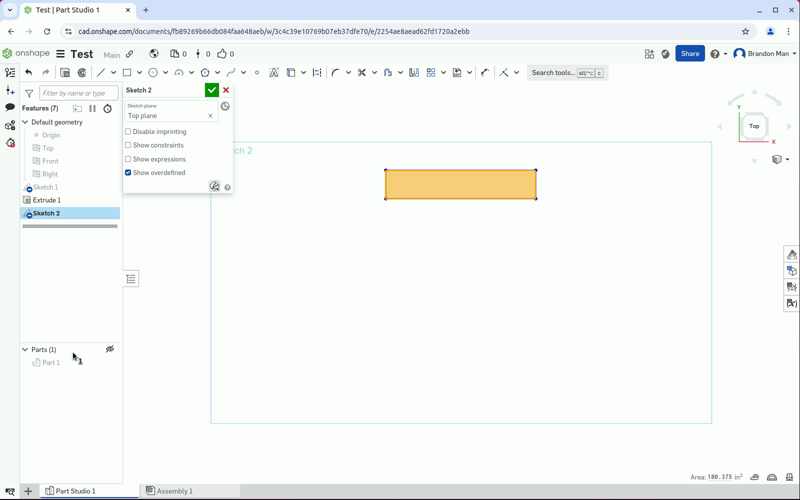
key(shift+y)
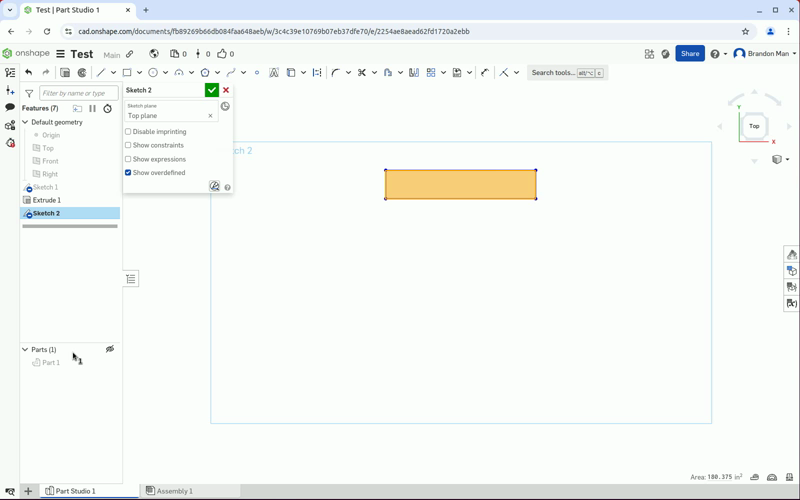
key(shift+e)
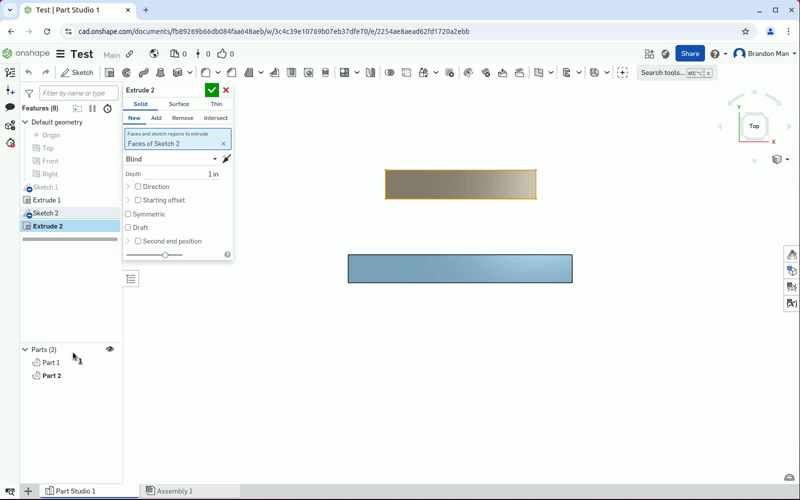
mouse_move(143, 106)
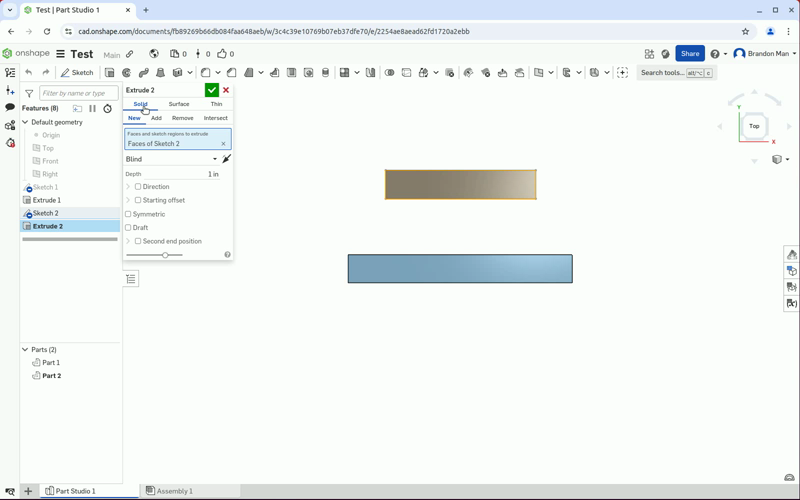
click(143, 106)
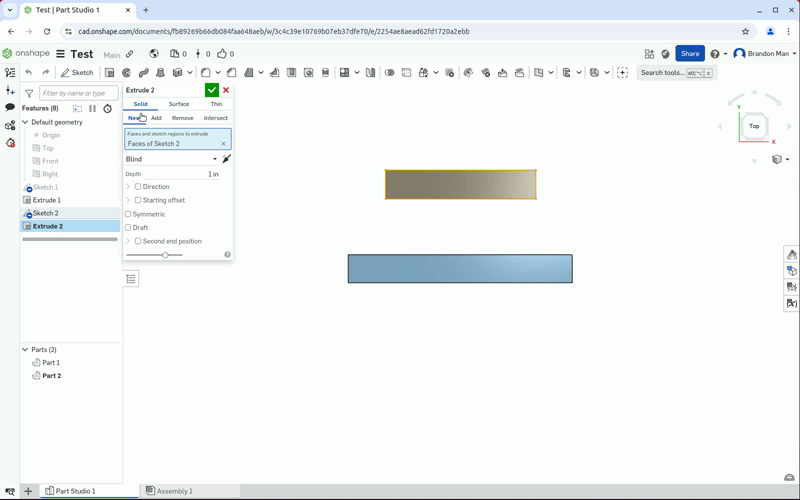
mouse_move(137, 120)
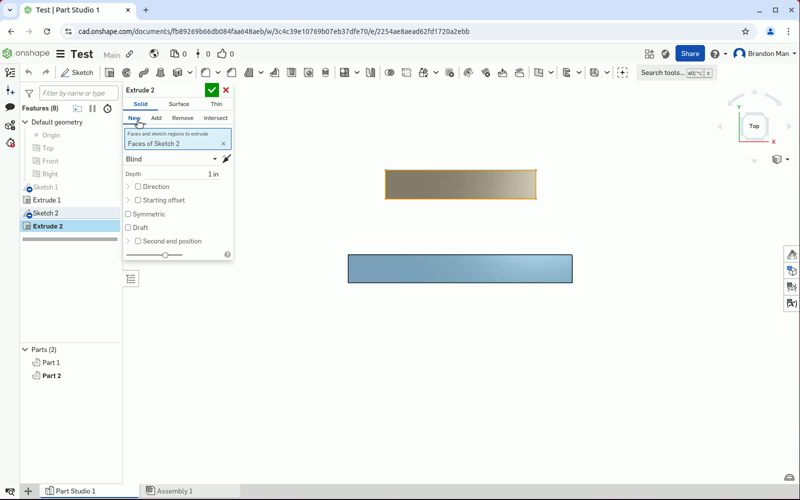
click(137, 120)
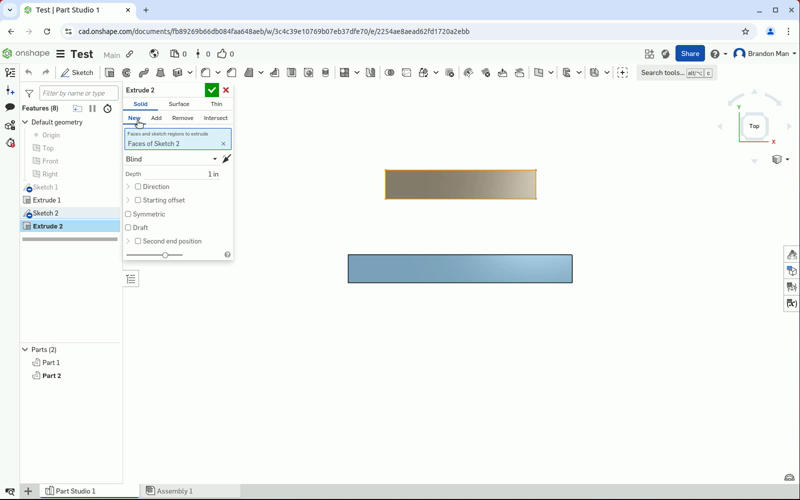
key(tab, 4)
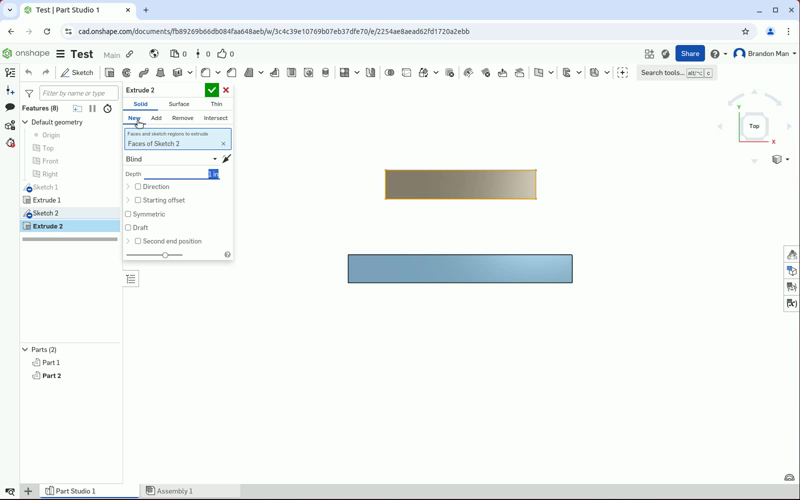
text(3.851)
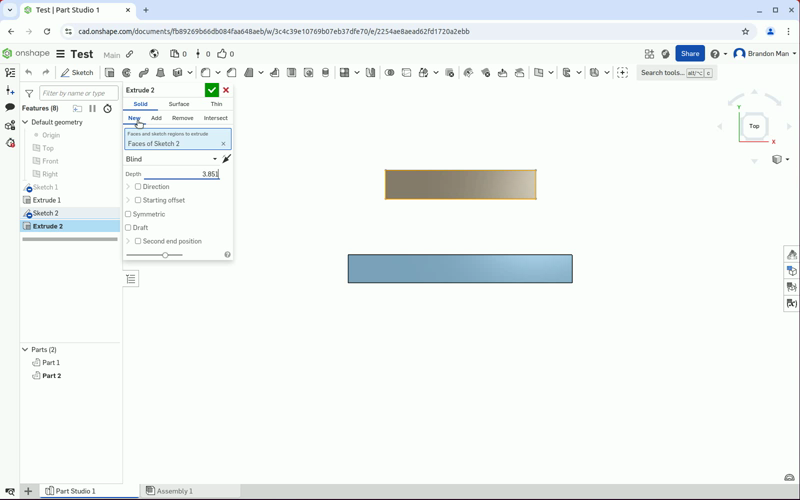
key(enter)
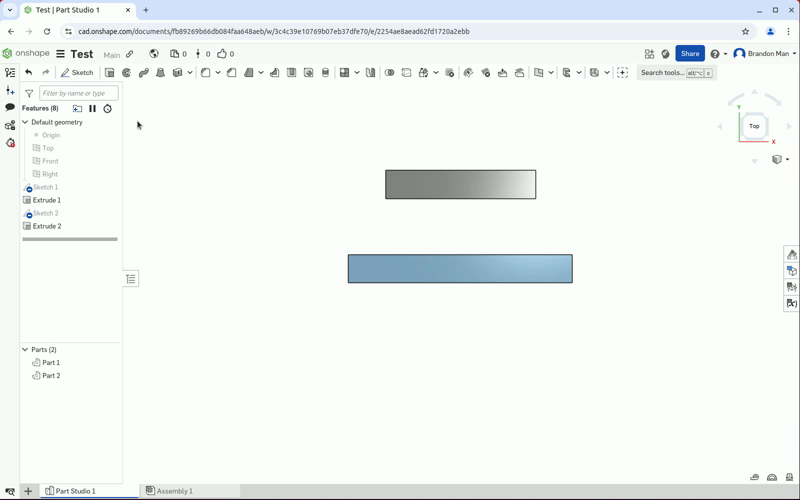
key(shift+h)
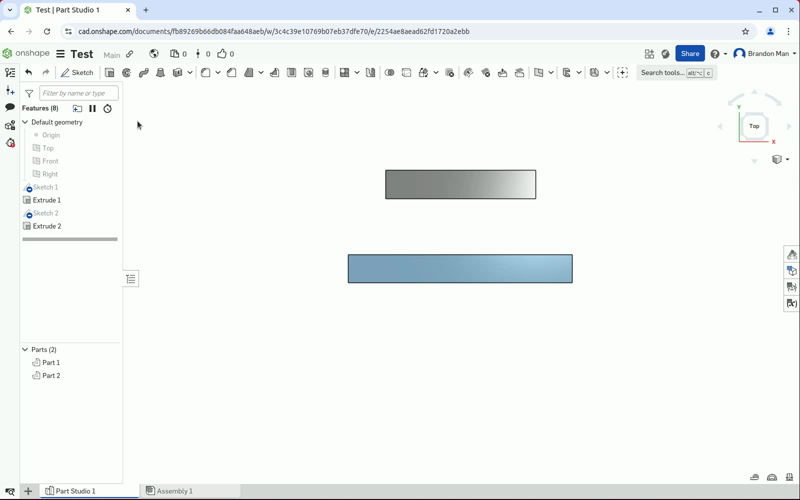
key(shift+h)
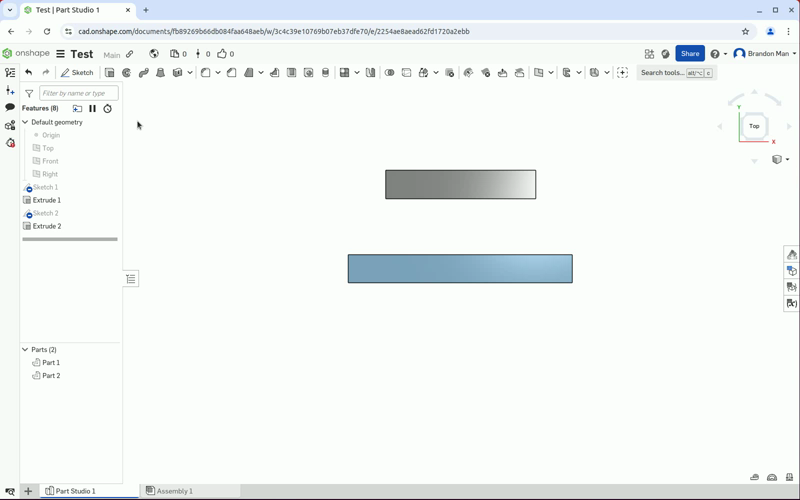
mouse_move(73, 189)
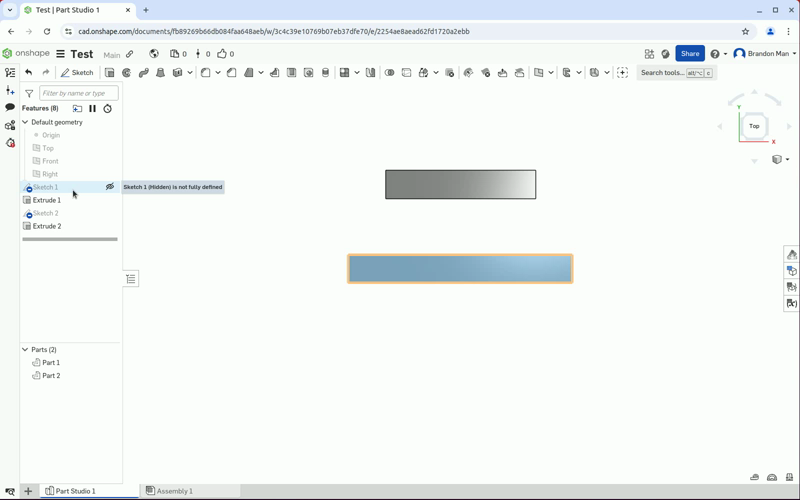
click(73, 189)
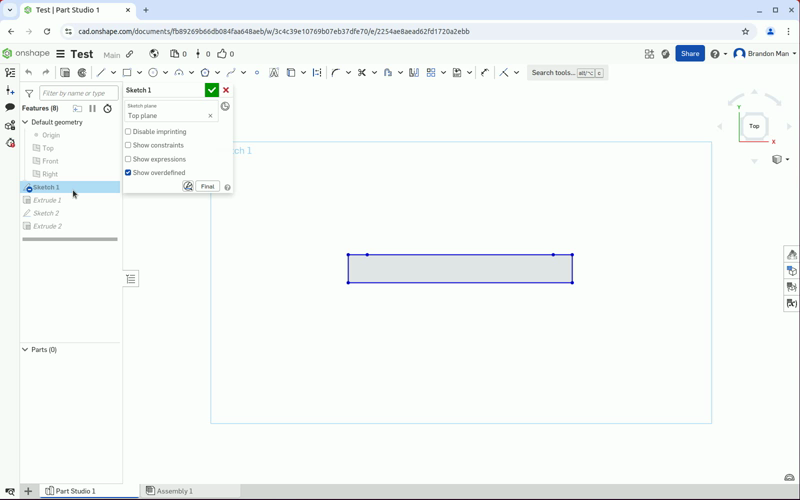
mouse_move(229, 92)
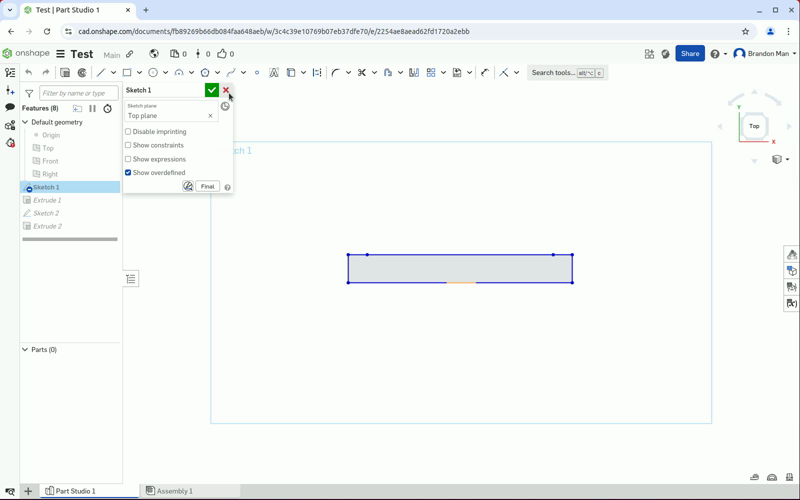
click(229, 92)
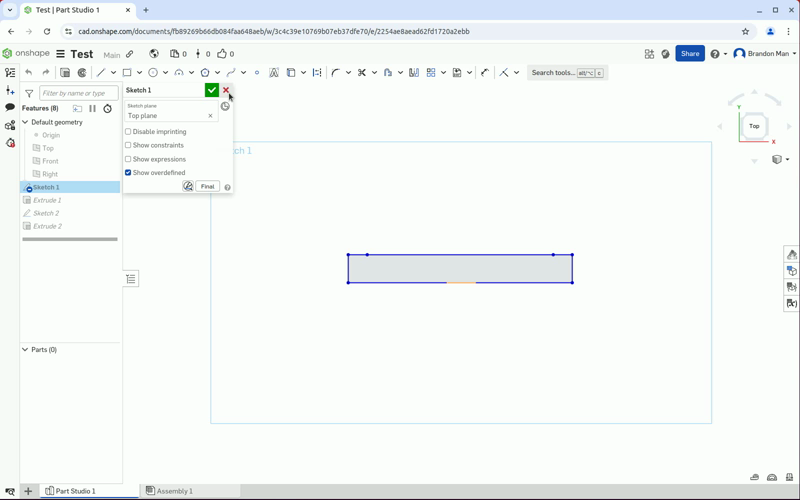
key(shift+s)
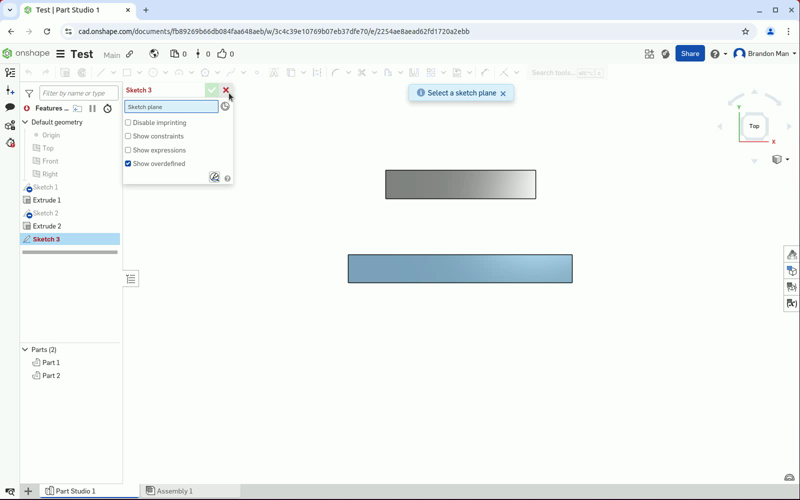
mouse_move(73, 150)
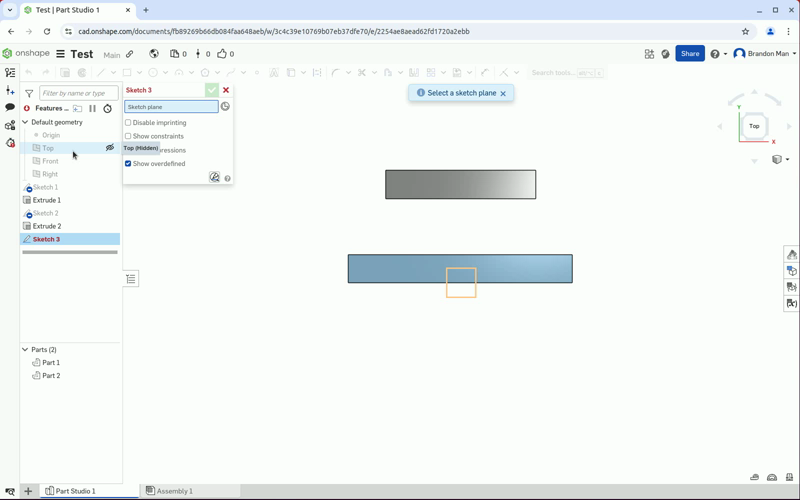
click(73, 150)
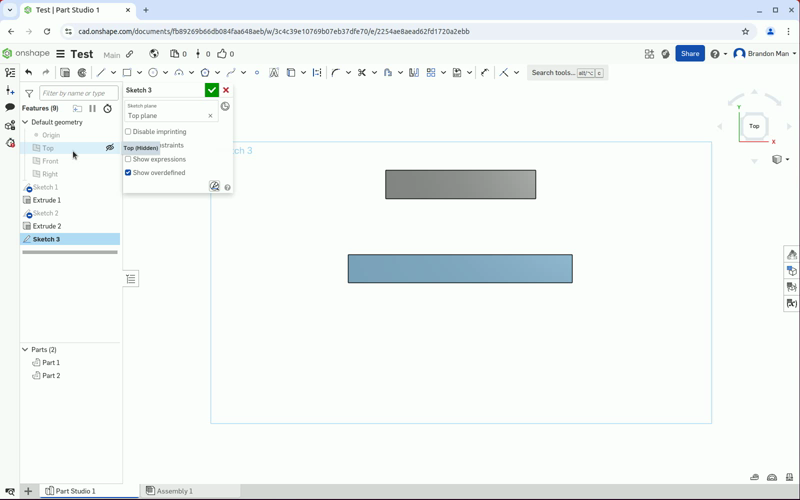
mouse_move(73, 352)
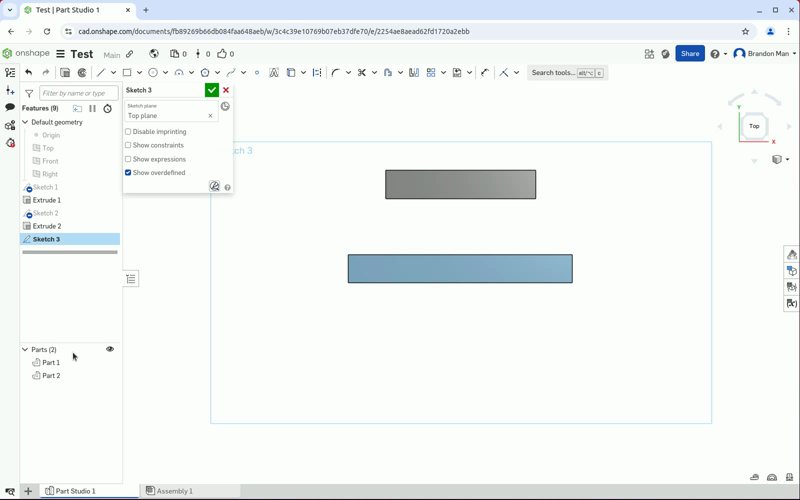
key(y)
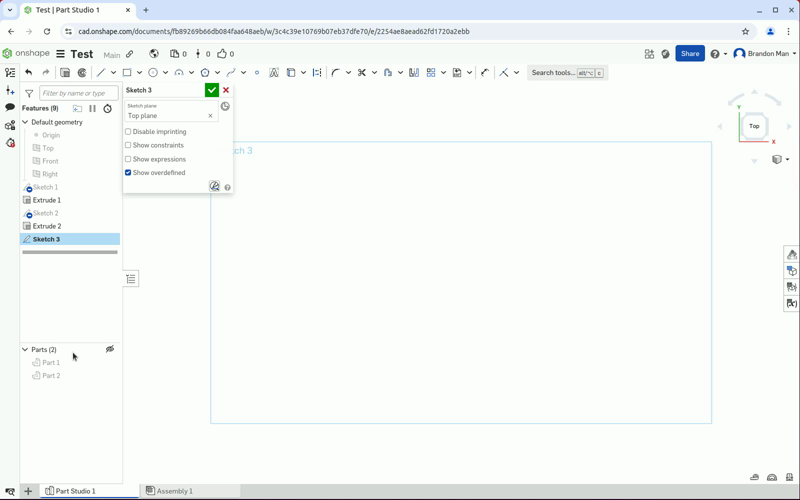
key(l)
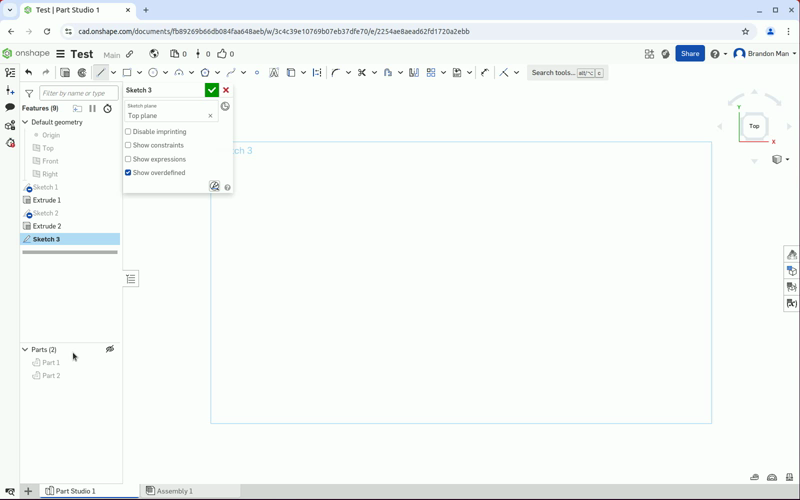
key_down(shift)
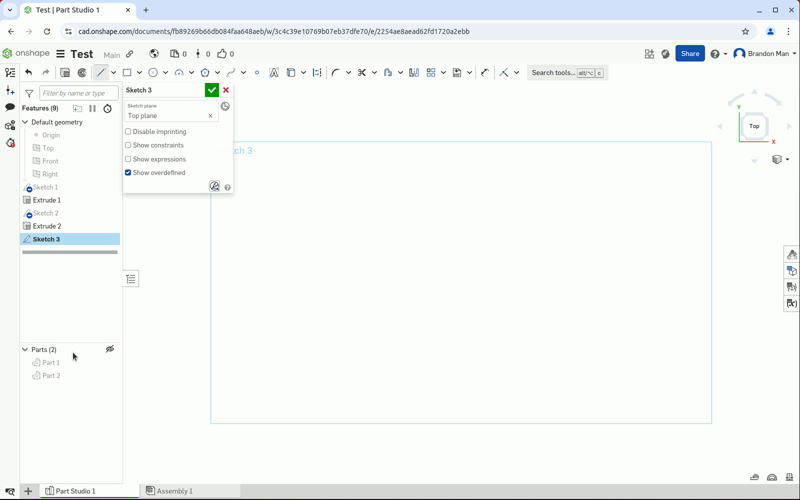
mouse_move(366, 254)
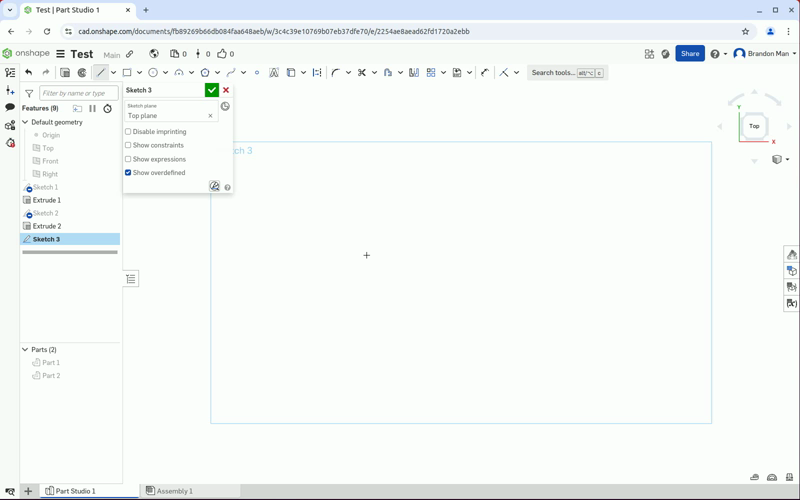
click(366, 254)
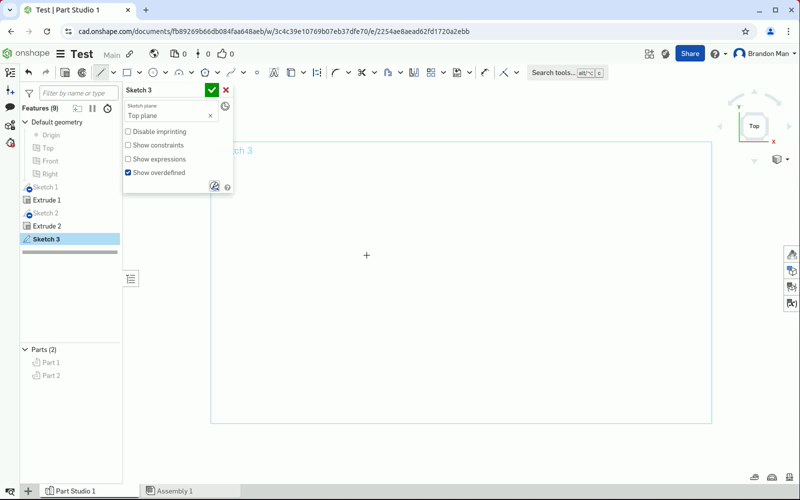
key_up(shift)
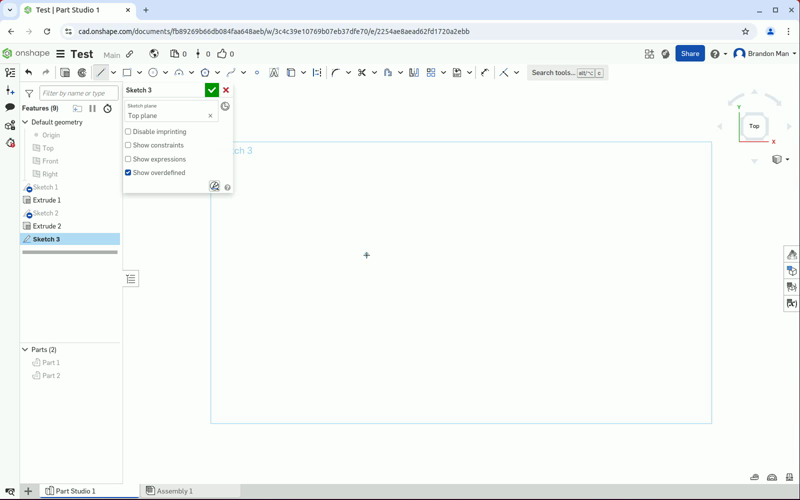
key_down(shift)
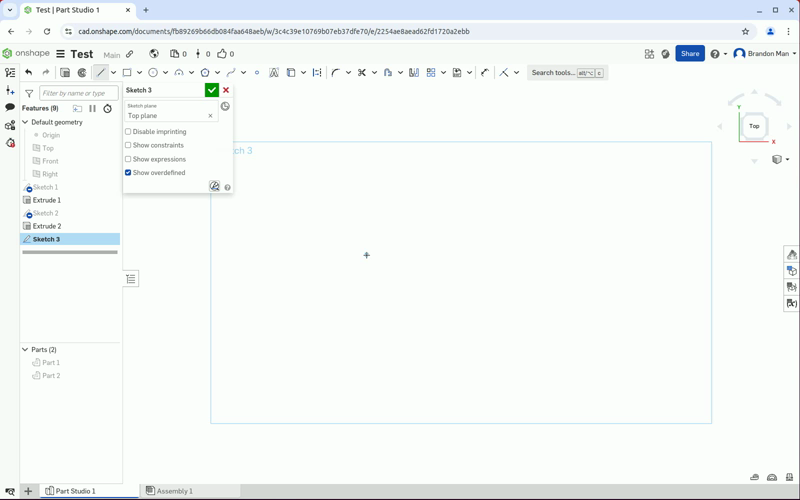
mouse_move(553, 254)
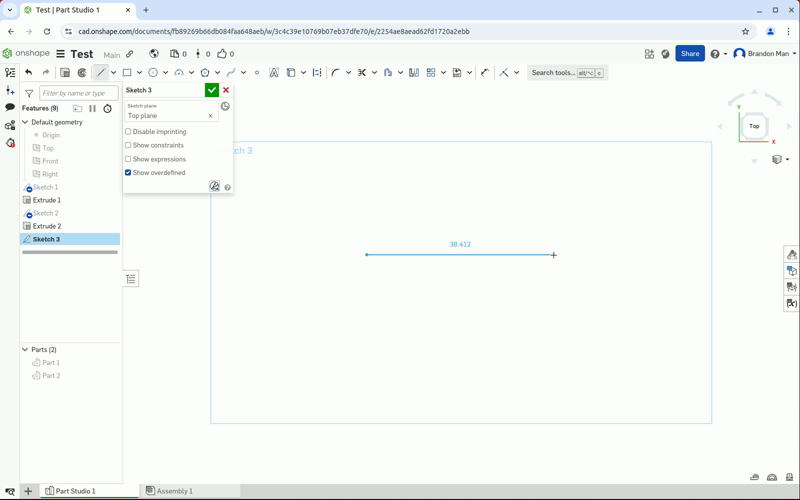
click(553, 254)
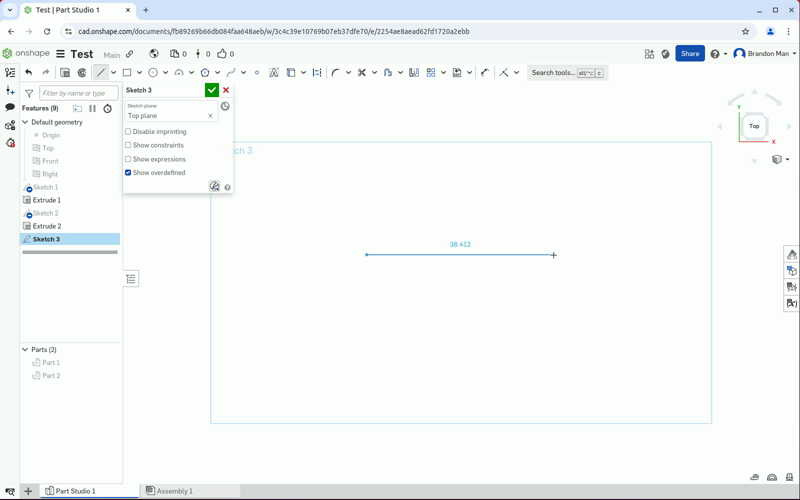
key_up(shift)
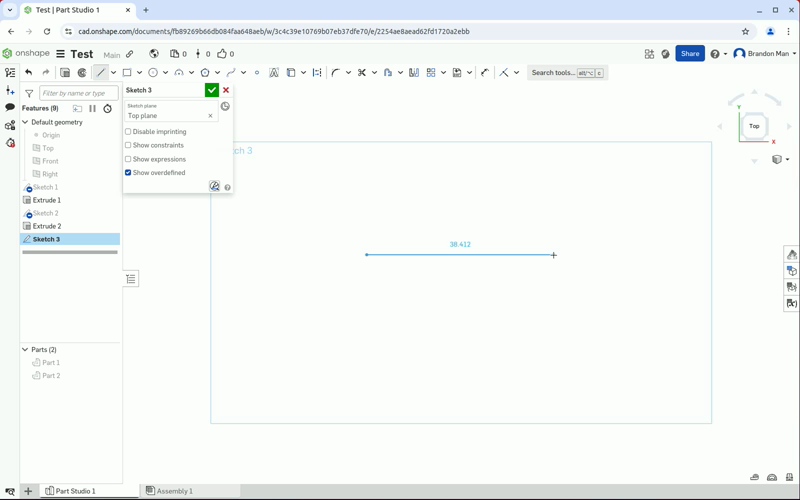
key_down(shift)
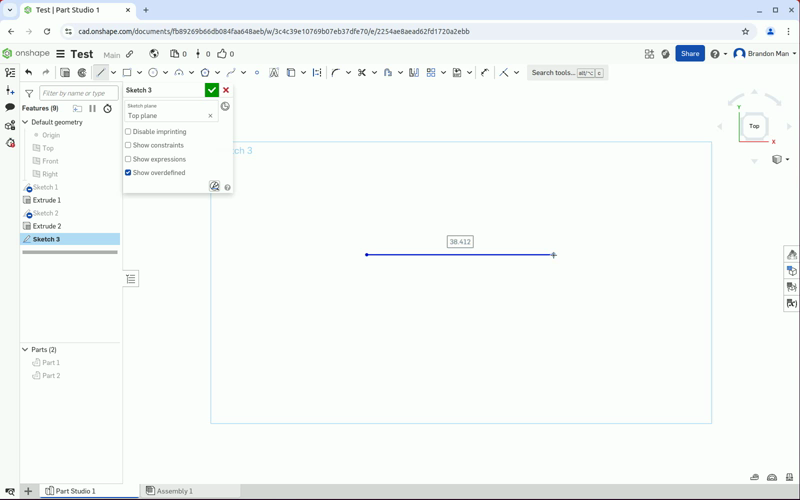
mouse_move(583, 254)
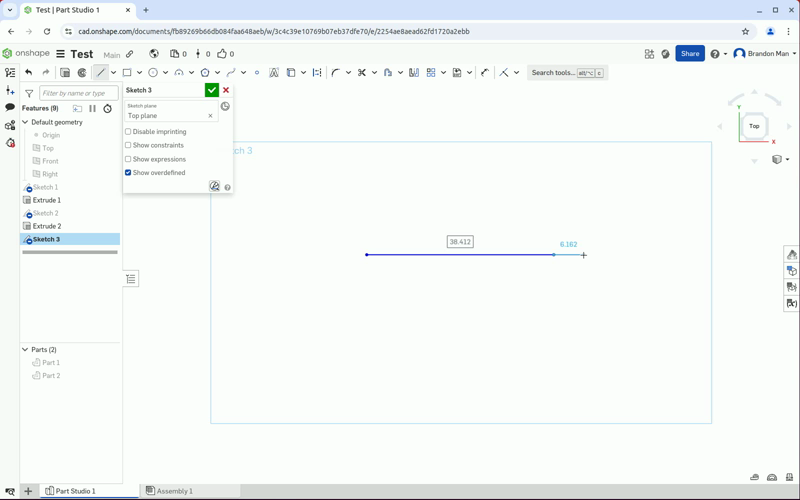
mouse_move(553, 227)
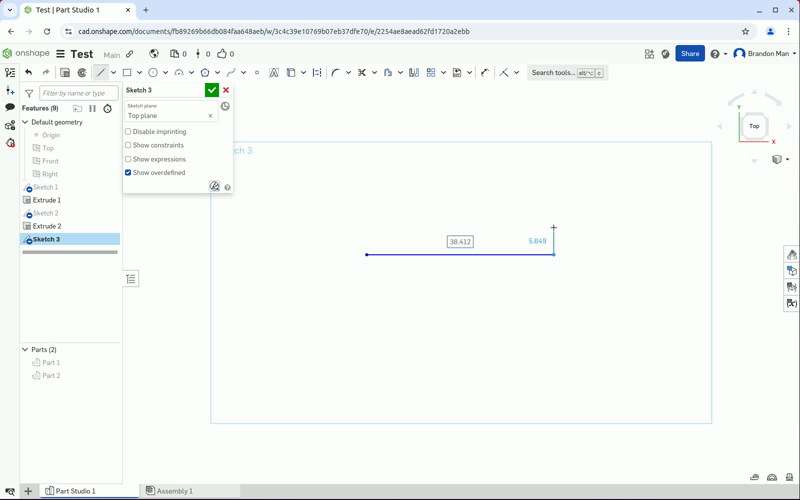
click(553, 227)
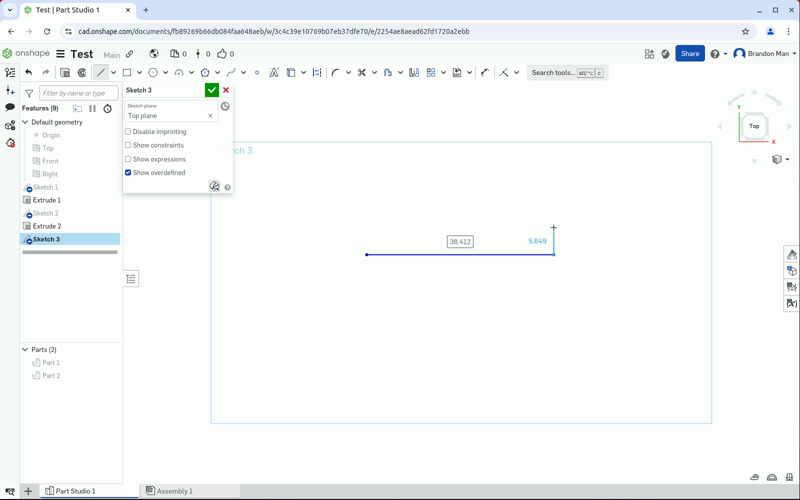
key_up(shift)
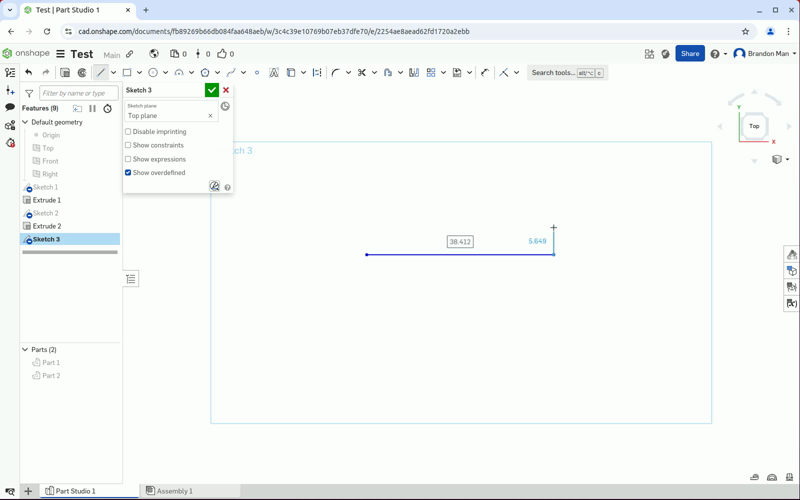
key_down(shift)
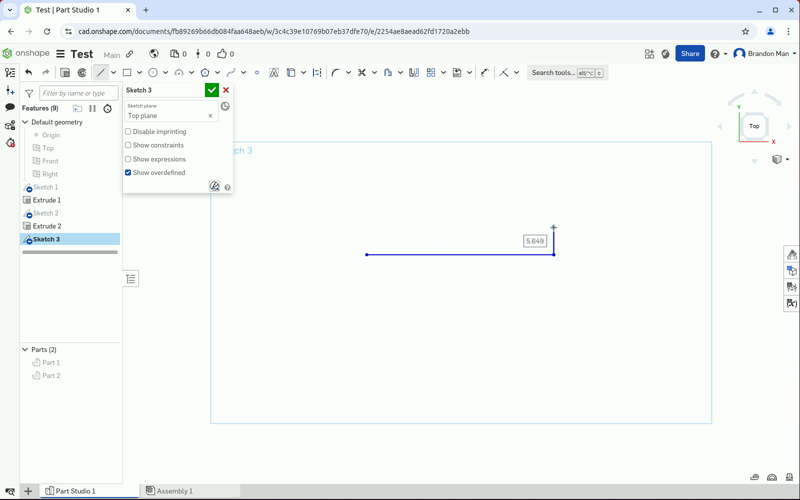
mouse_move(583, 227)
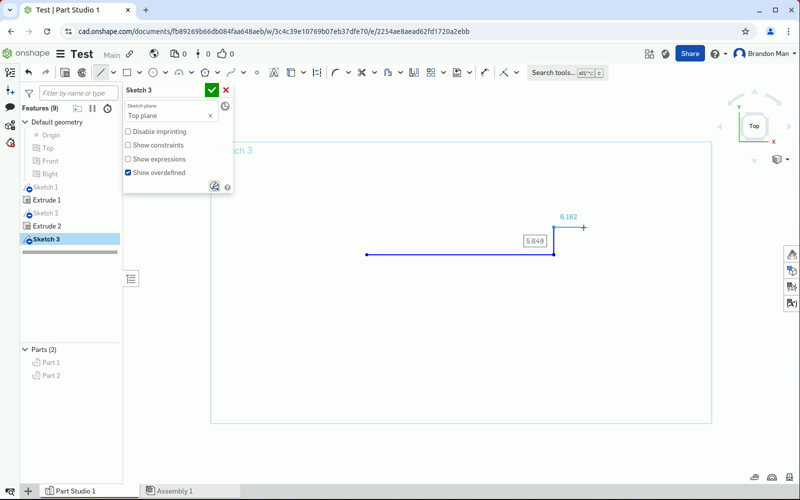
mouse_move(540, 227)
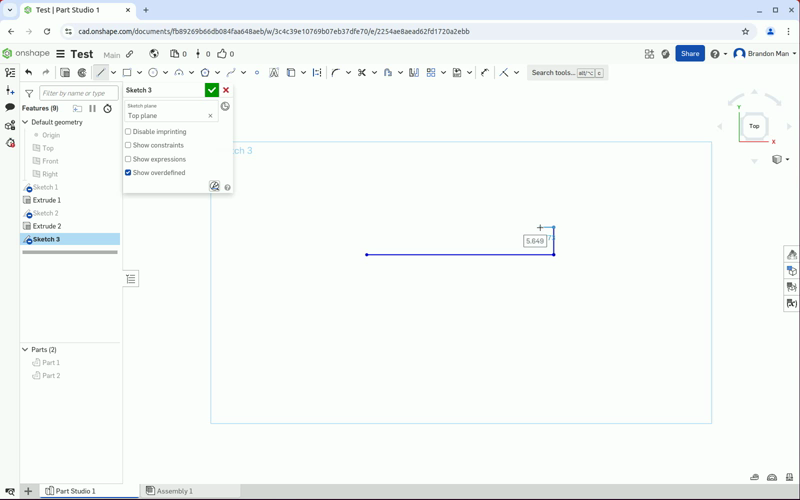
click(540, 227)
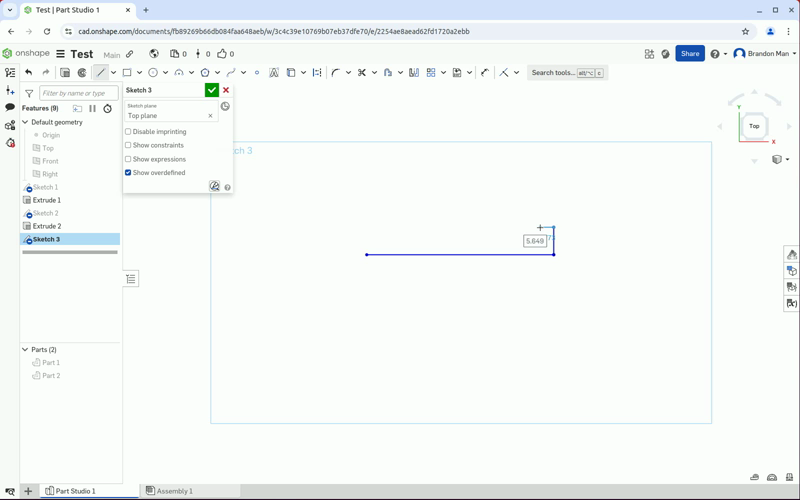
key_up(shift)
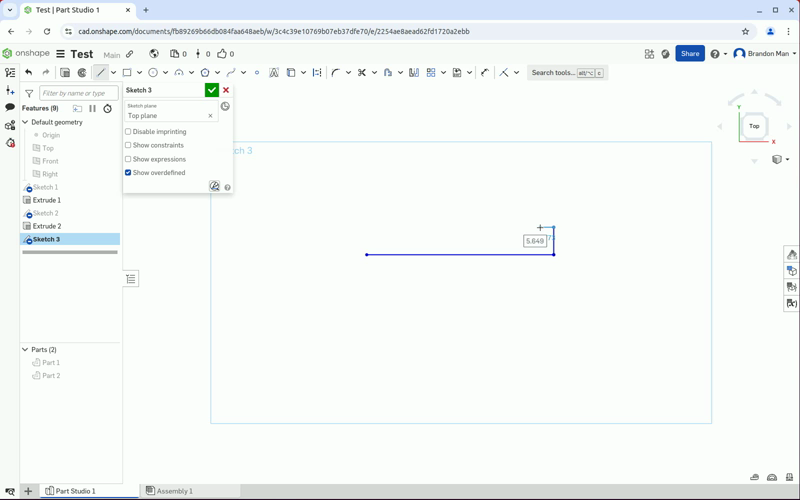
key_down(shift)
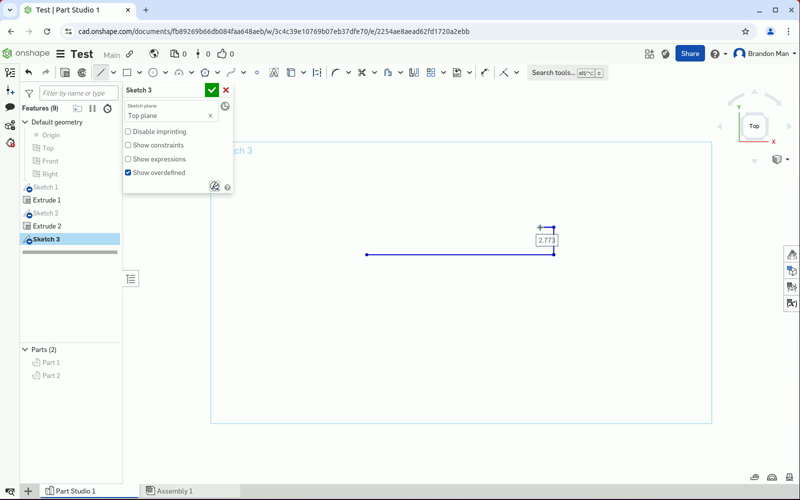
mouse_move(380, 227)
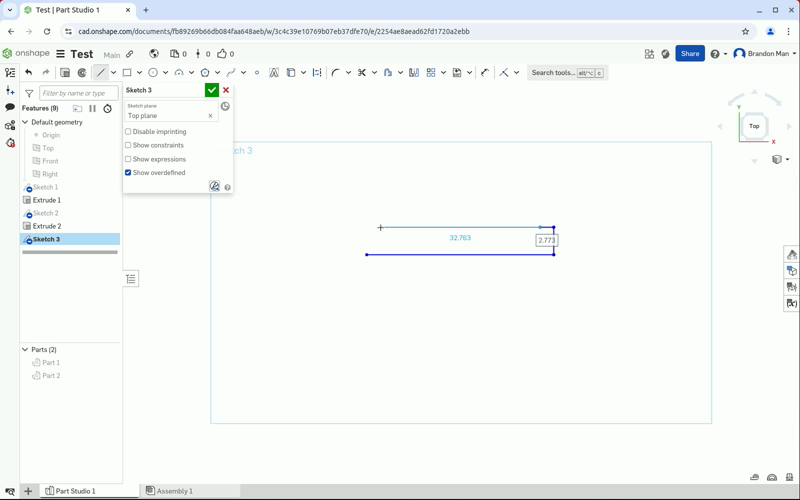
click(380, 227)
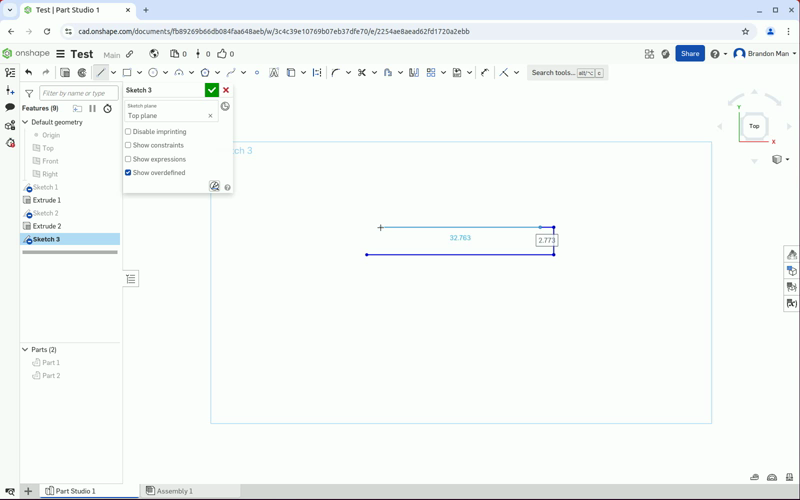
key_up(shift)
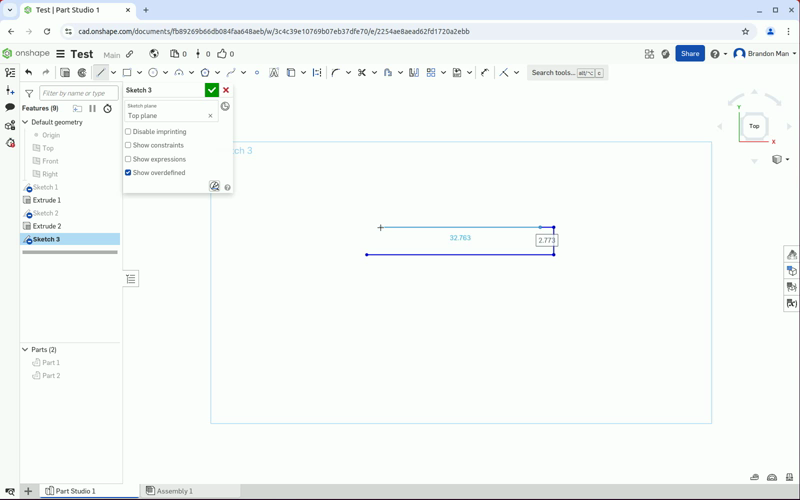
key_down(shift)
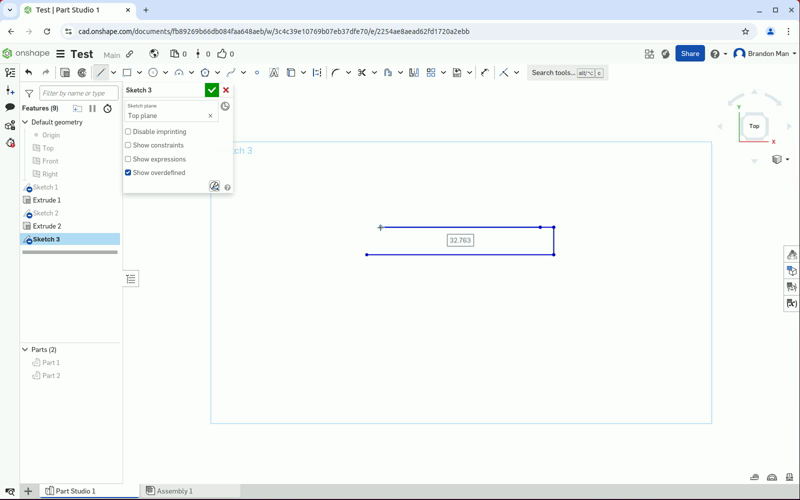
mouse_move(410, 227)
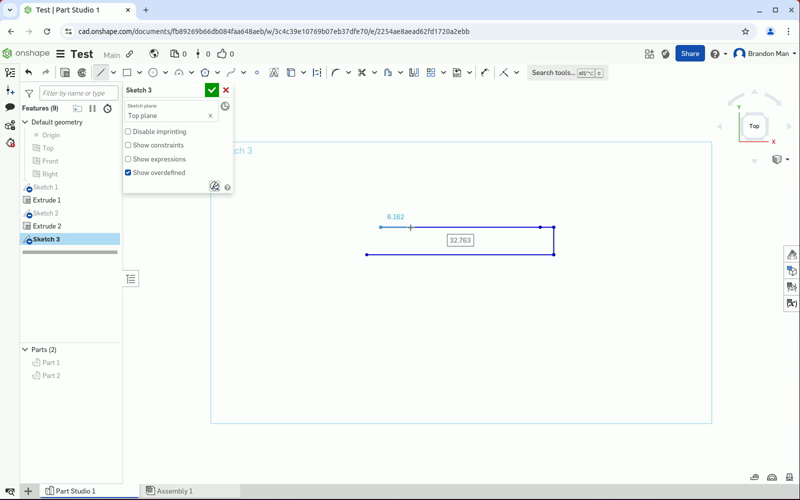
mouse_move(366, 227)
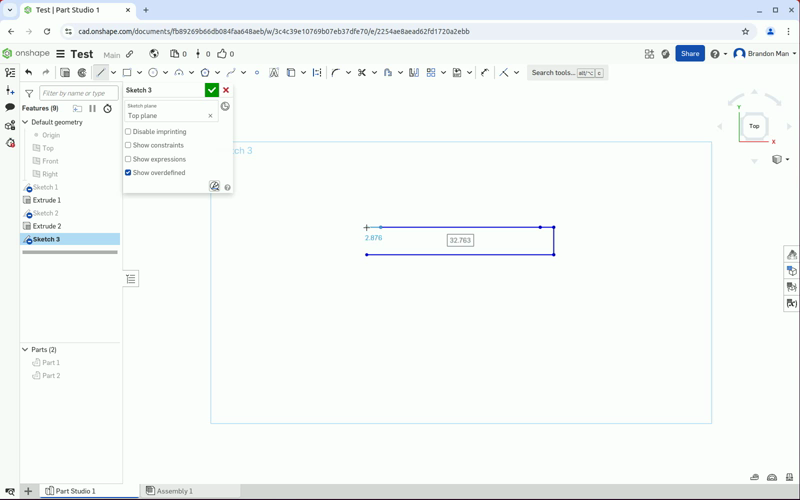
click(366, 227)
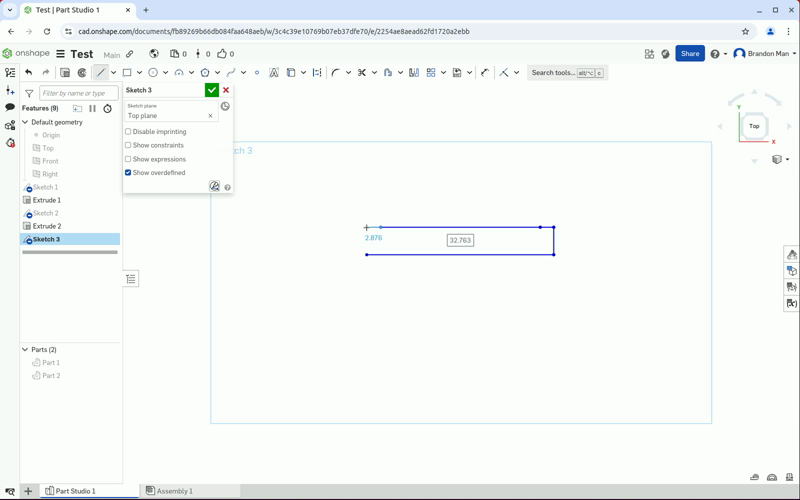
key_up(shift)
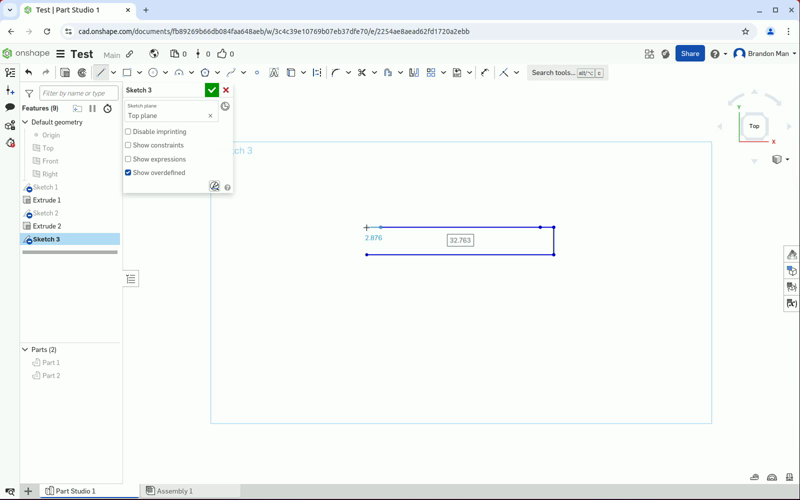
mouse_move(396, 227)
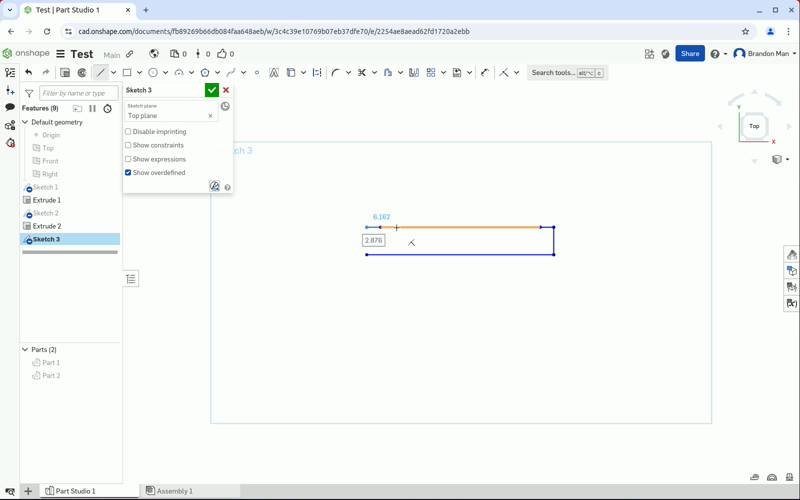
key_down(shift)
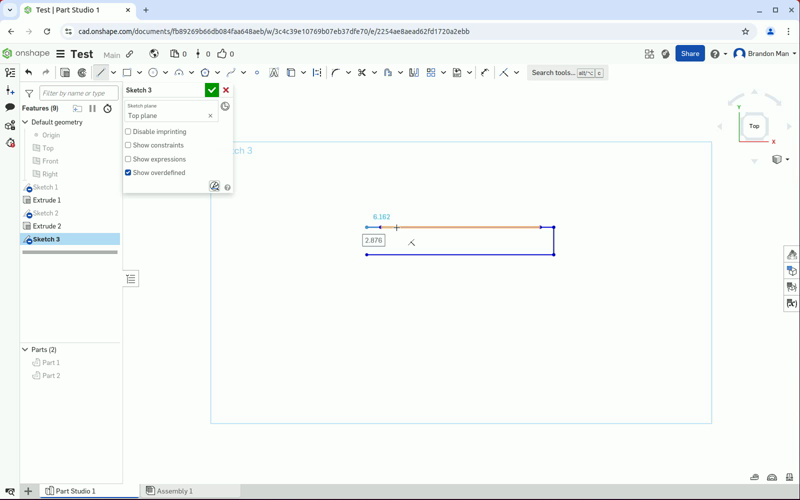
mouse_move(366, 254)
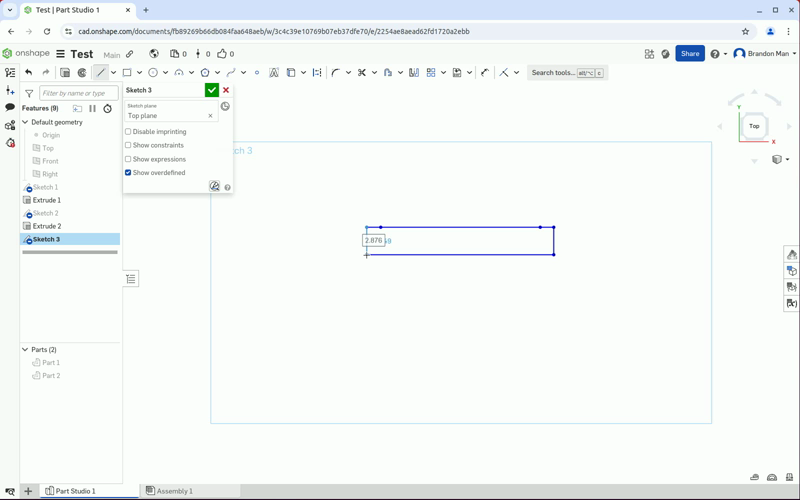
key_up(shift)
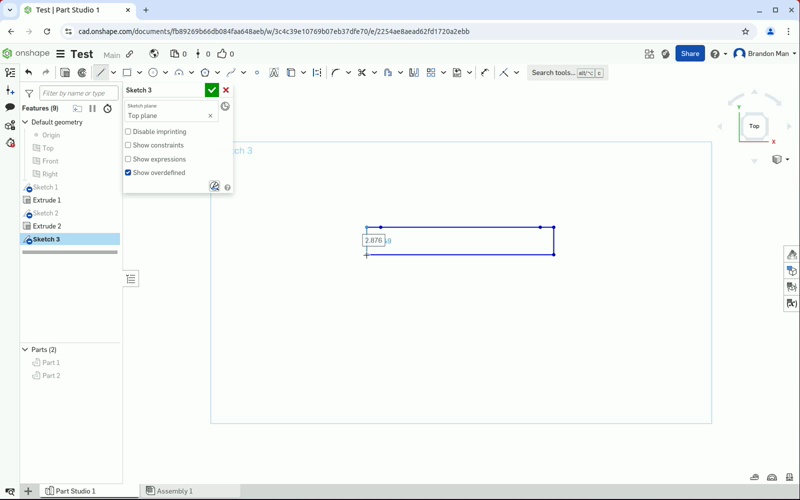
click(366, 254)
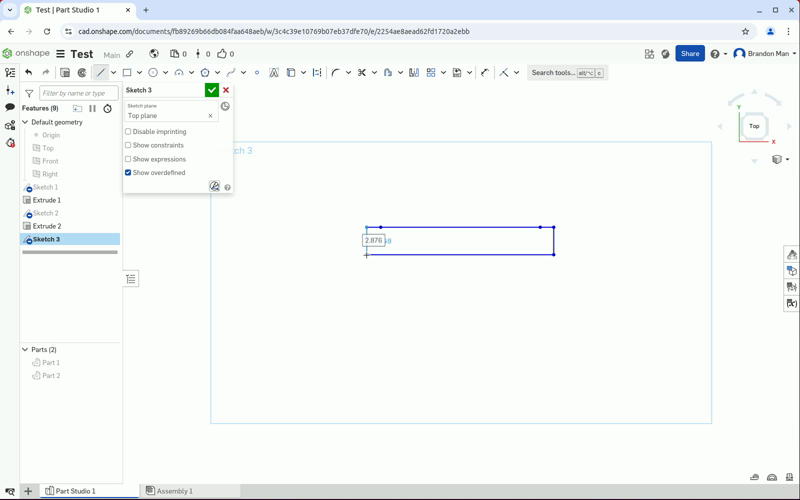
key(esc)
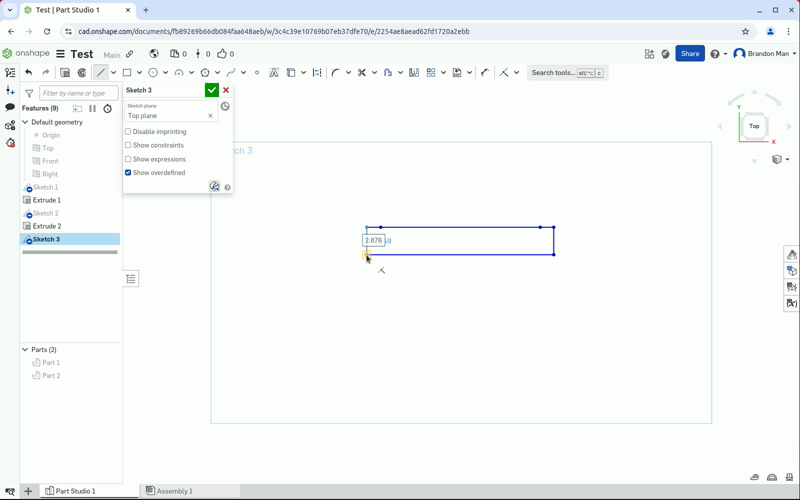
mouse_move(445, 236)
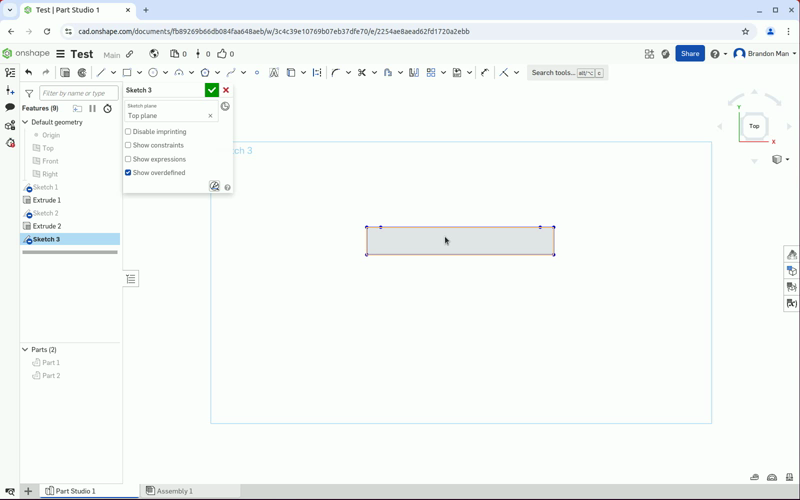
click(445, 236)
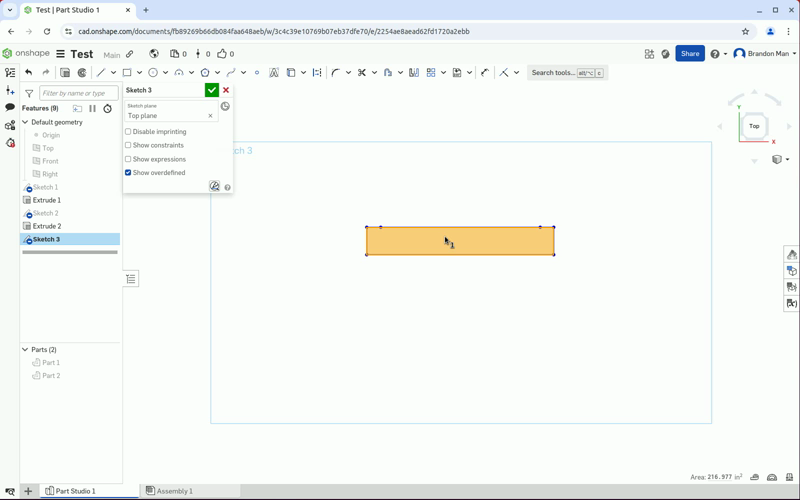
mouse_move(73, 352)
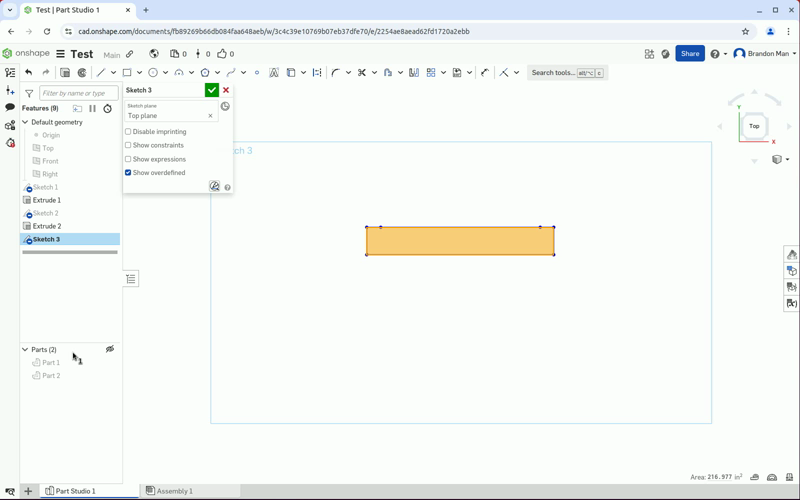
key(shift+y)
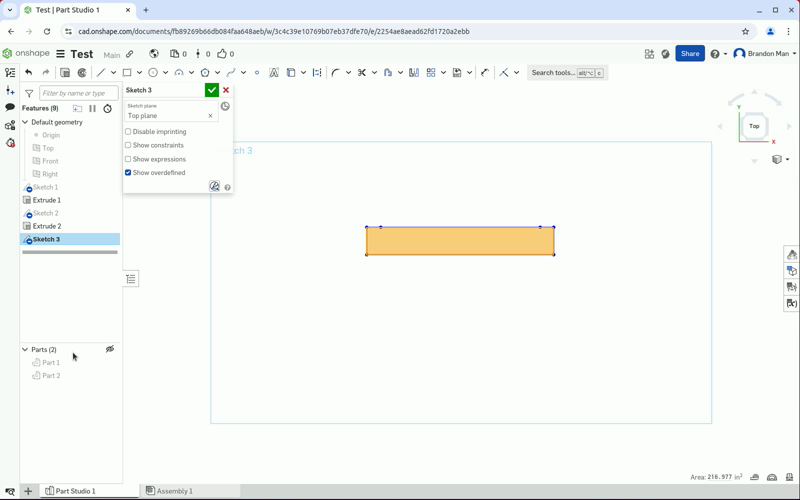
key(shift+e)
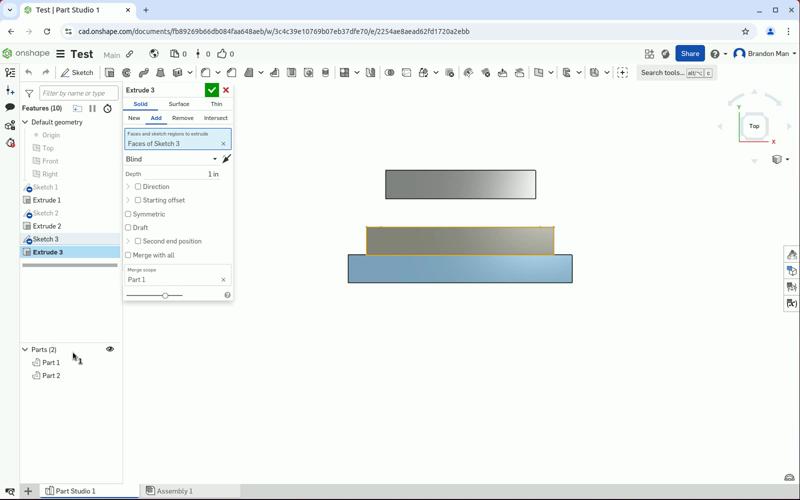
mouse_move(143, 106)
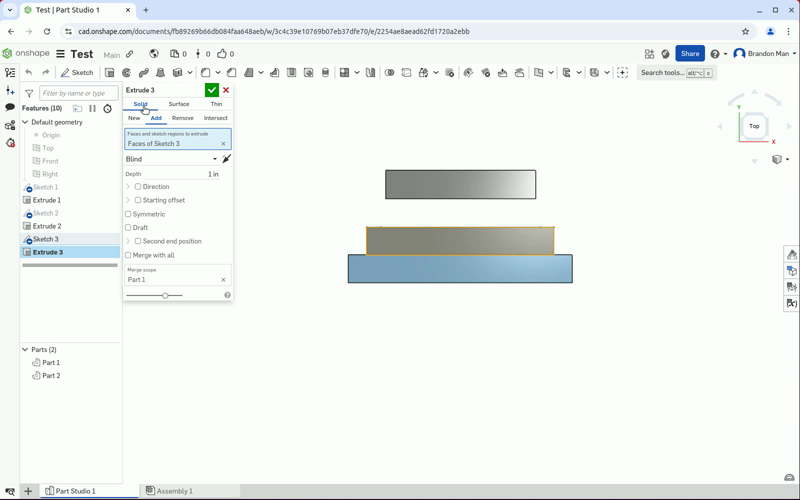
click(143, 106)
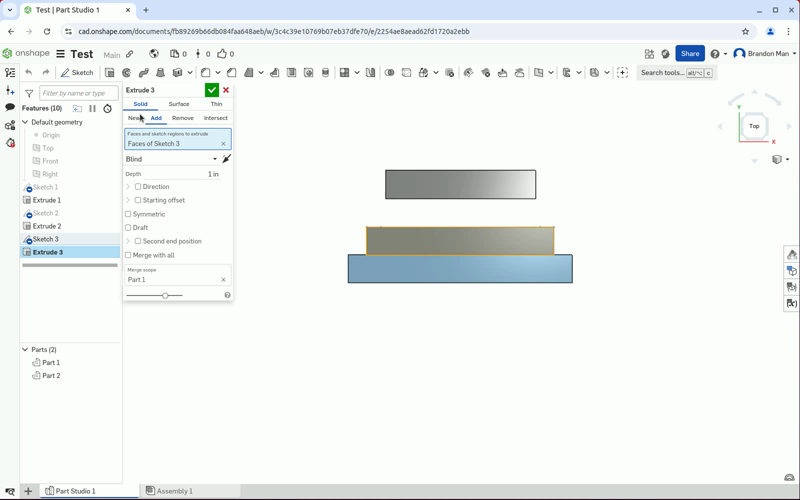
mouse_move(137, 120)
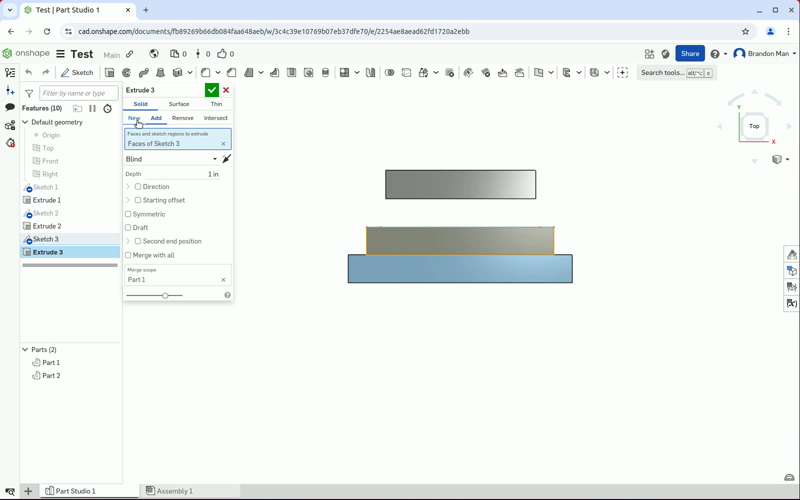
click(137, 120)
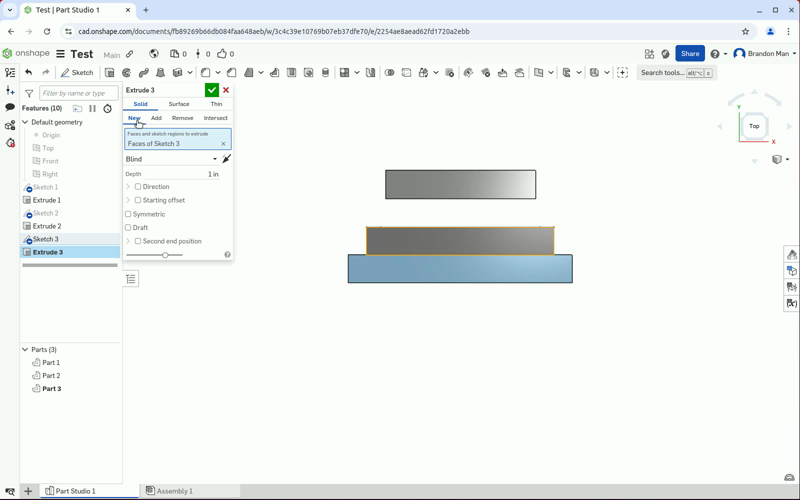
key(tab, 4)
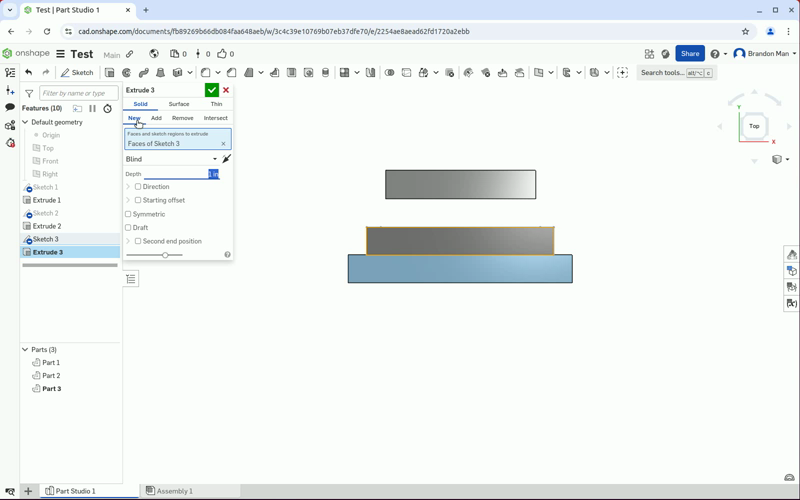
text(3.851)
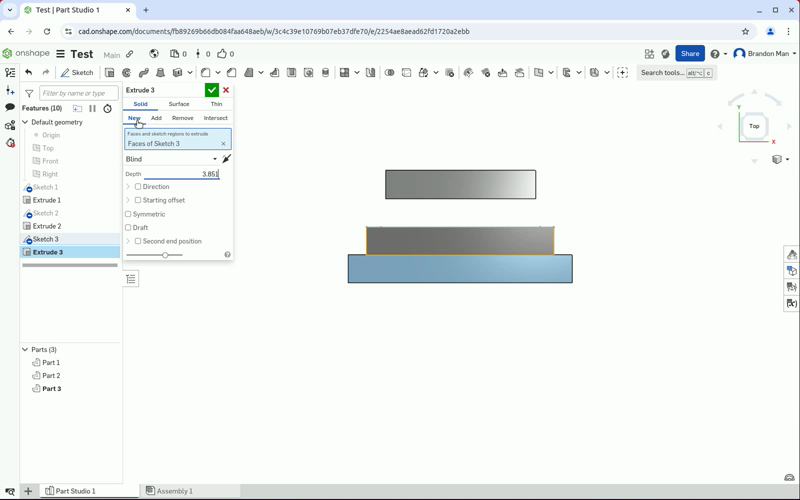
key(enter)
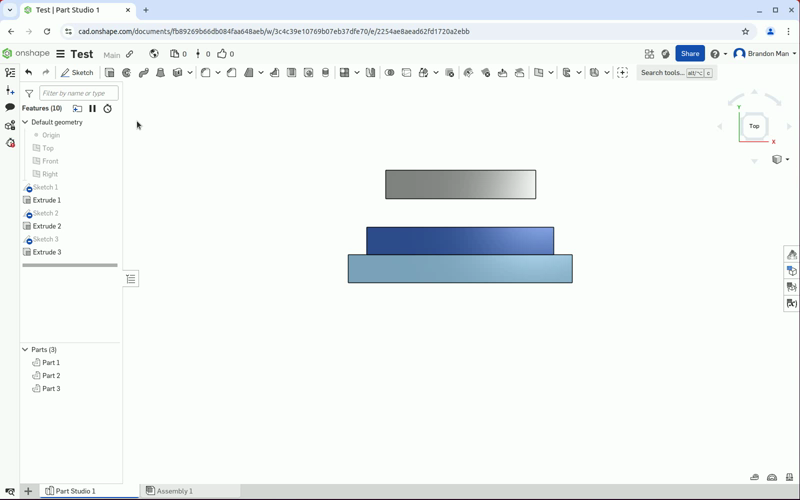
key(shift+h)
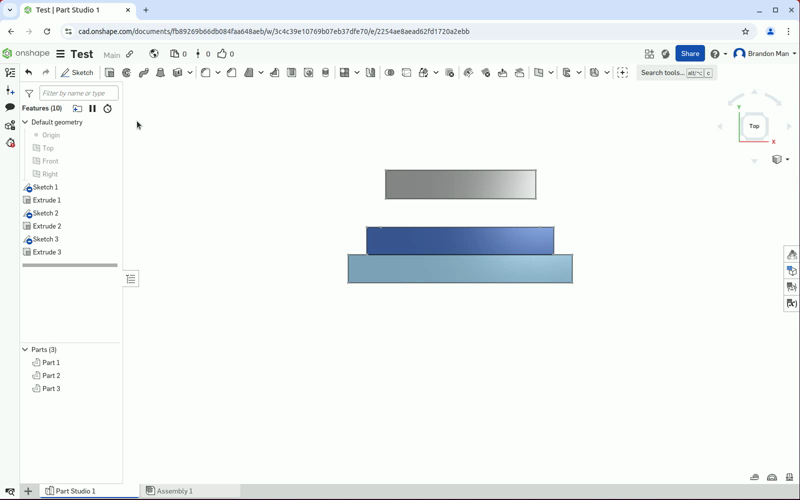
key(shift+h)
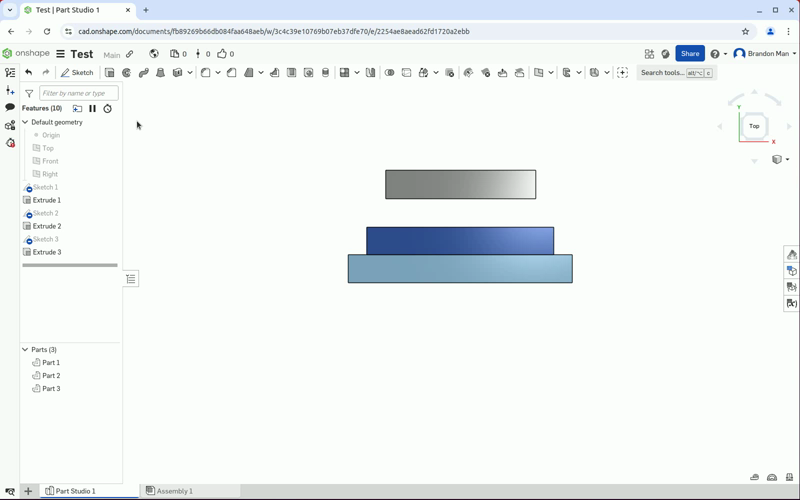
mouse_move(73, 189)
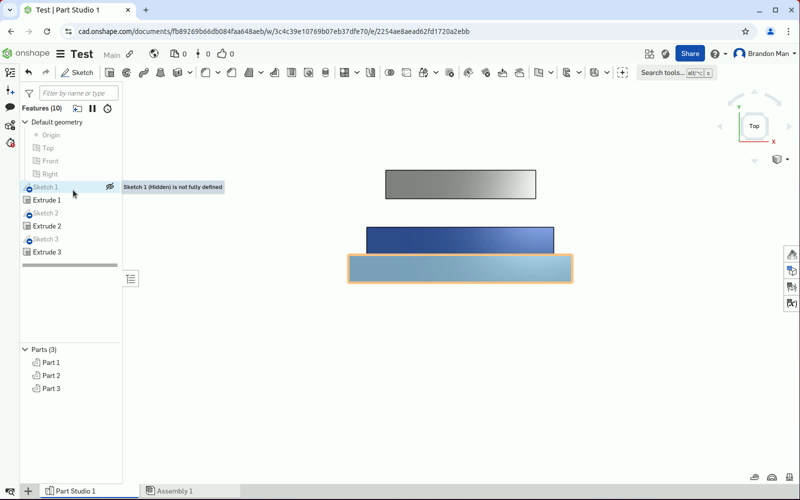
click(73, 189)
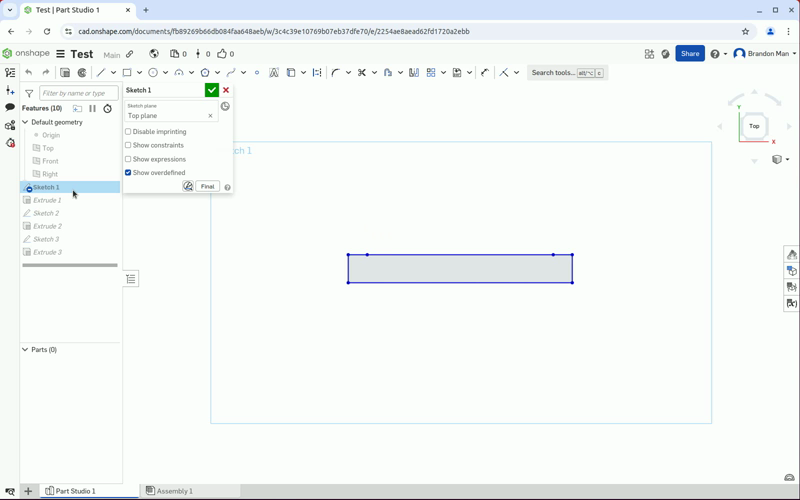
mouse_move(229, 92)
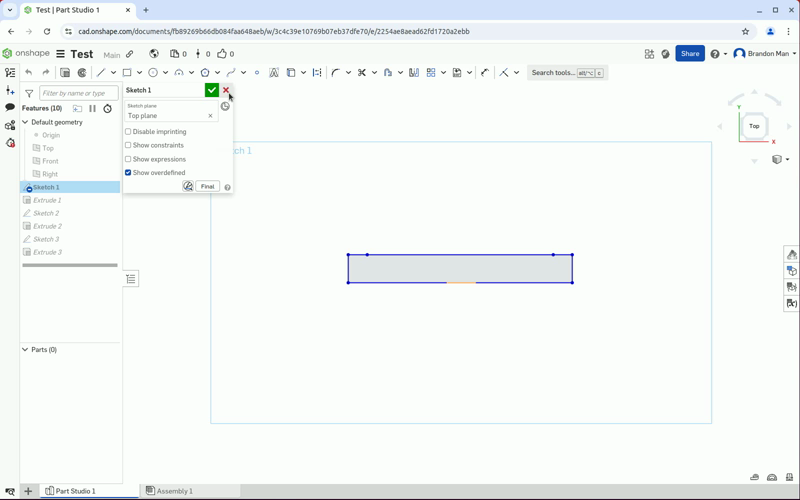
click(229, 92)
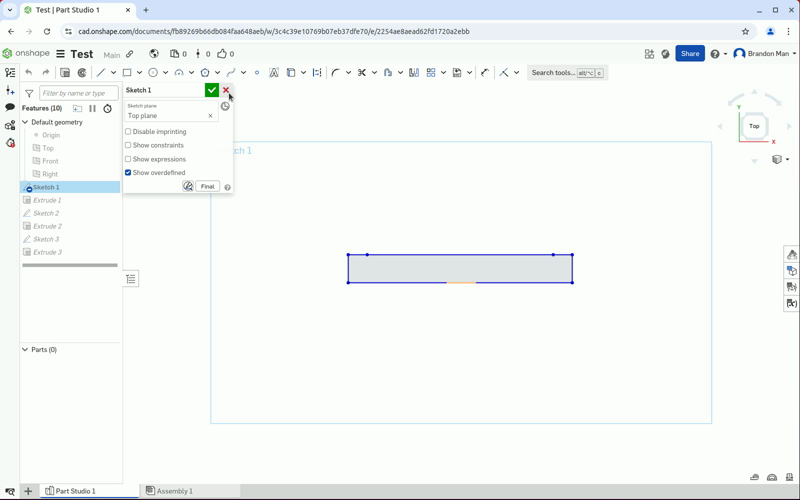
key(shift+s)
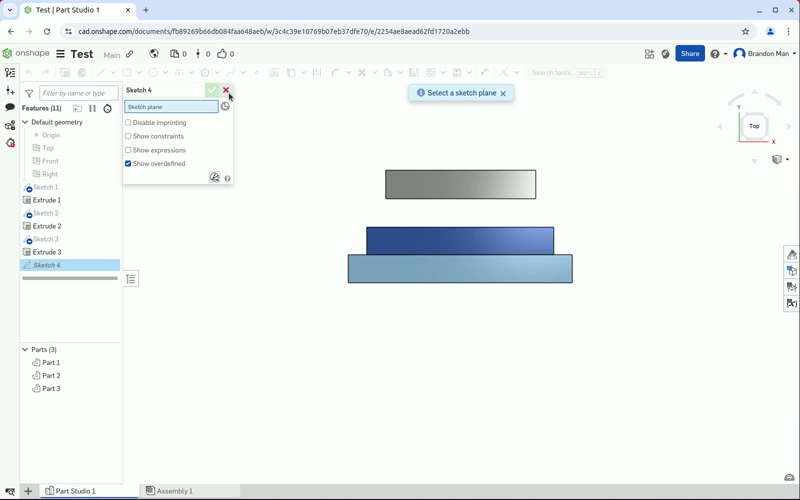
mouse_move(73, 150)
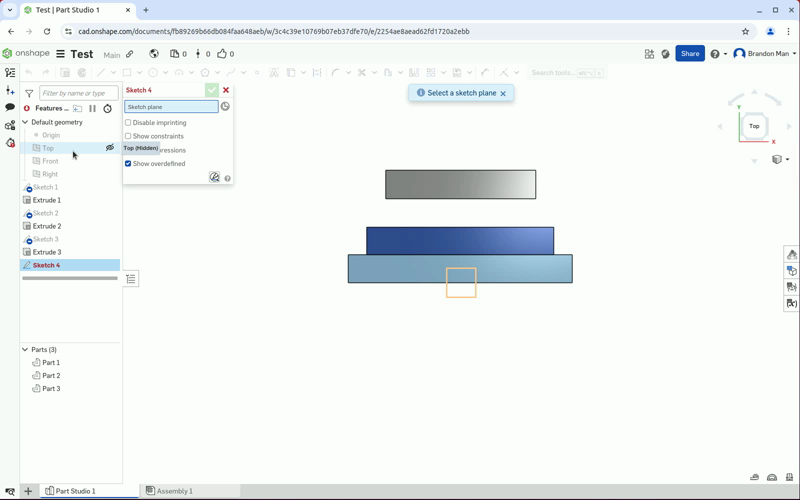
click(73, 150)
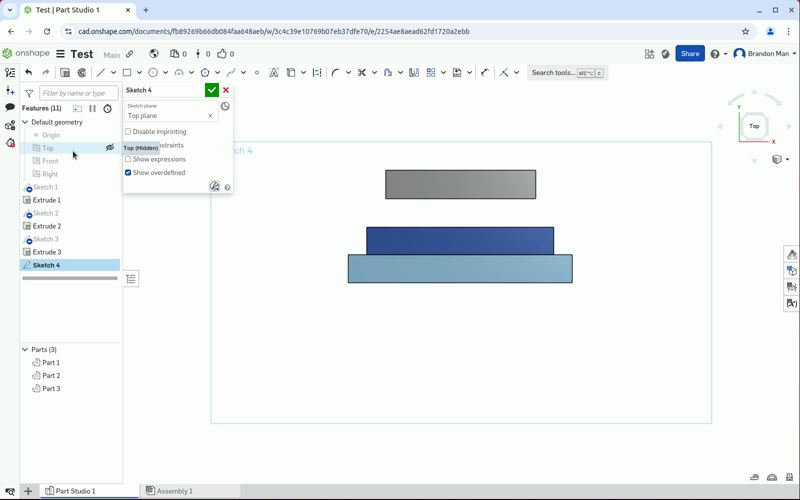
mouse_move(73, 352)
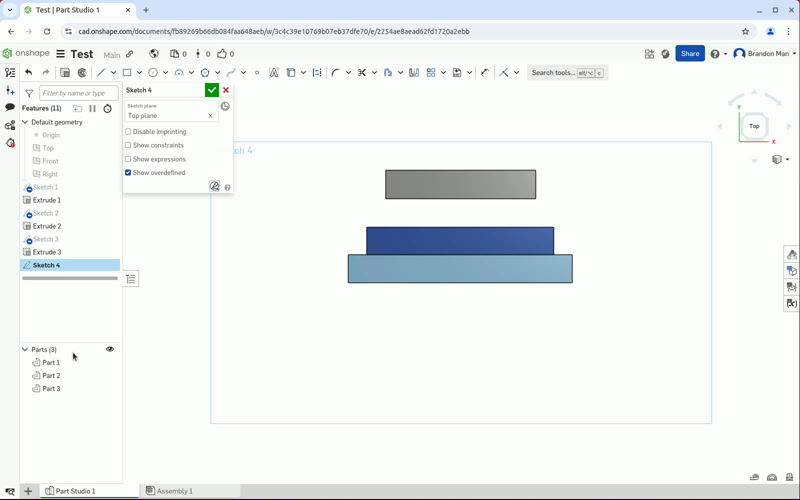
key(y)
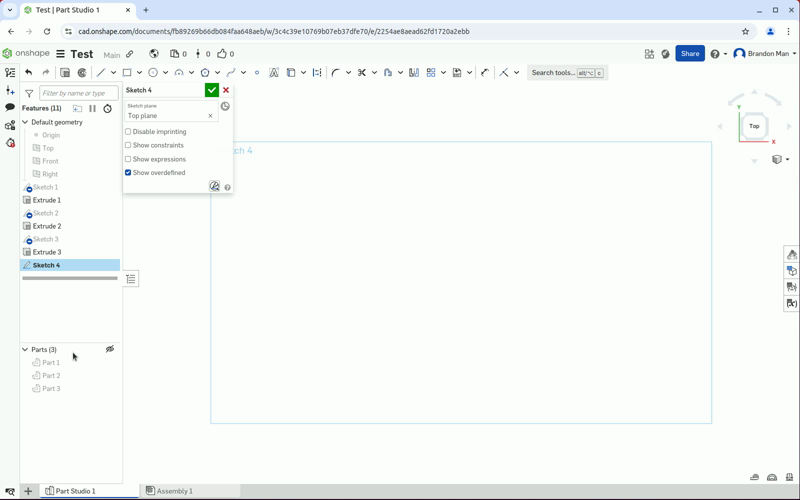
key(l)
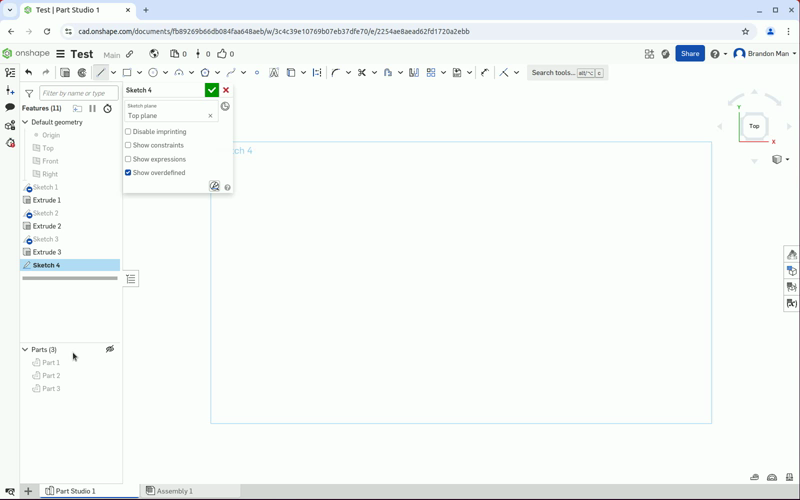
key_down(shift)
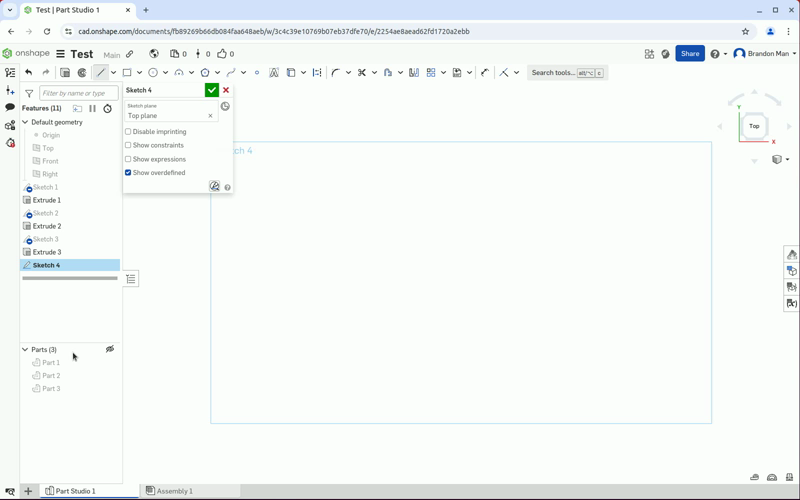
mouse_move(379, 226)
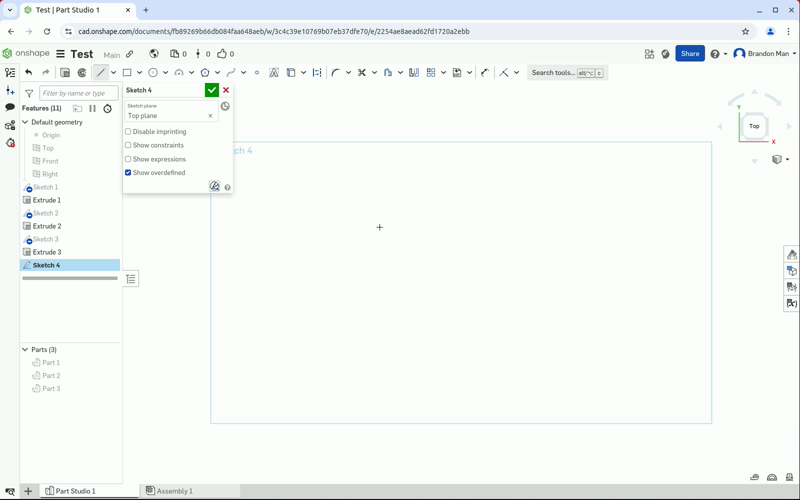
click(379, 226)
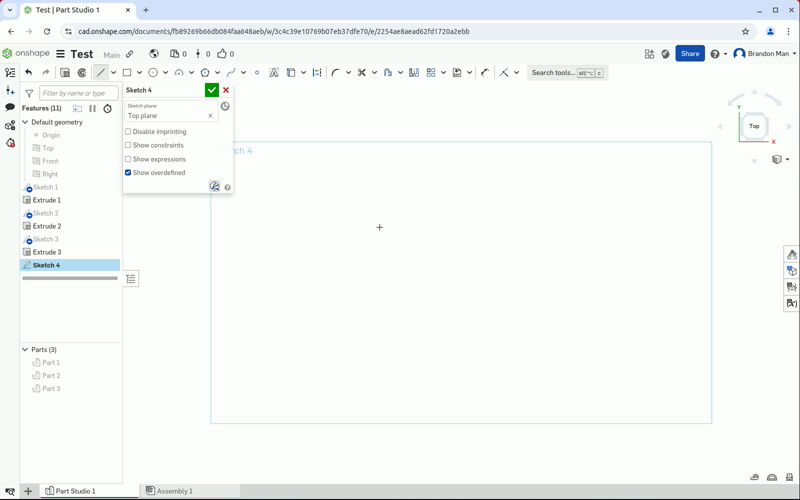
key_up(shift)
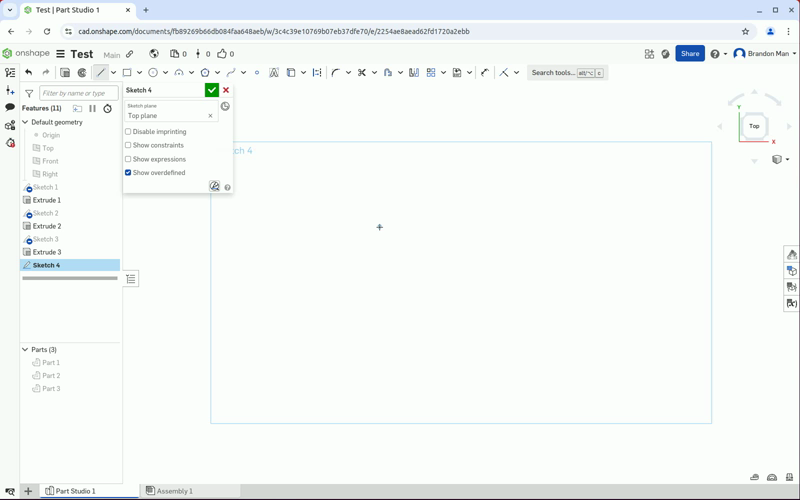
key_down(shift)
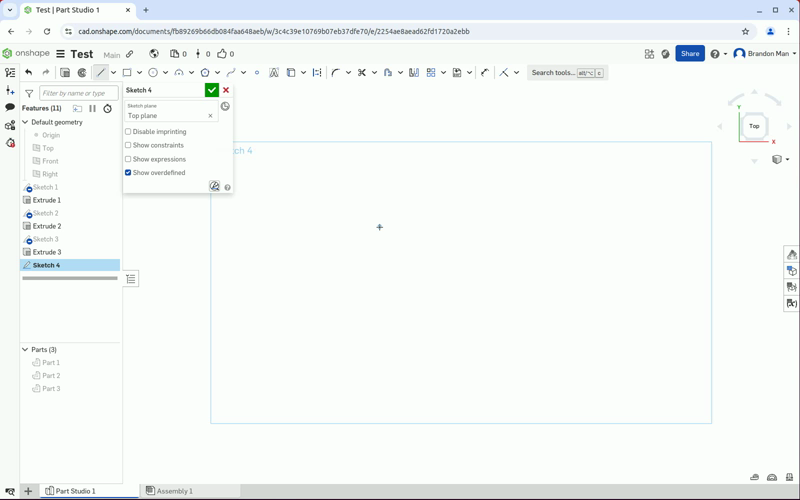
mouse_move(541, 226)
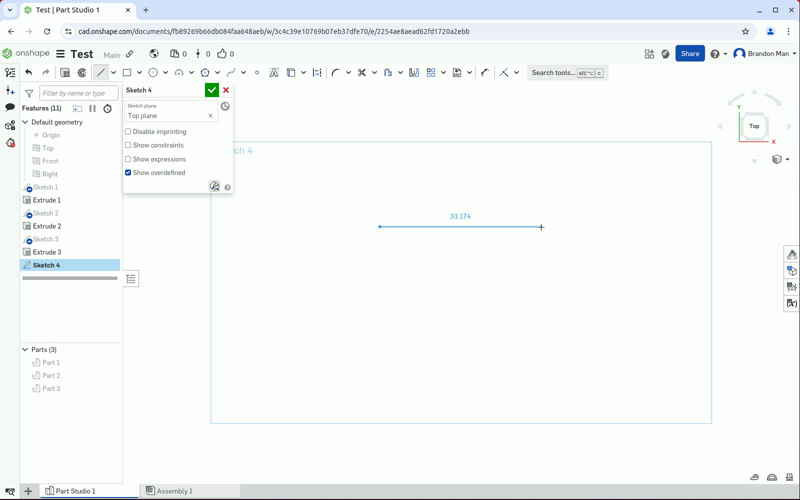
click(541, 226)
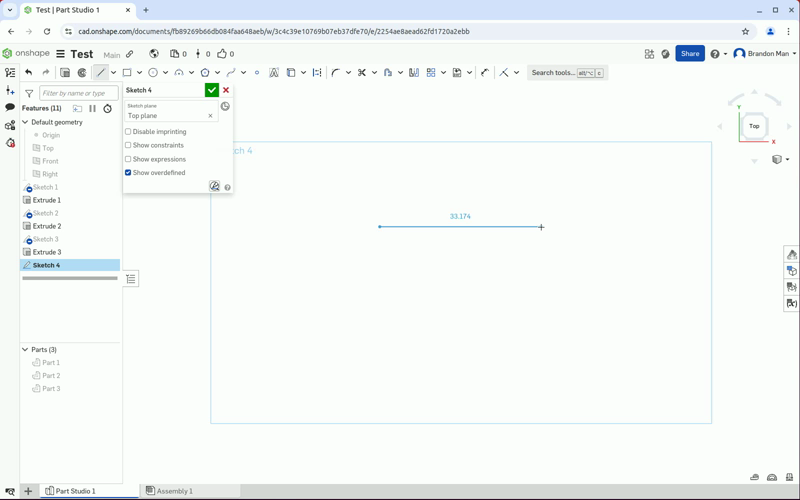
key_up(shift)
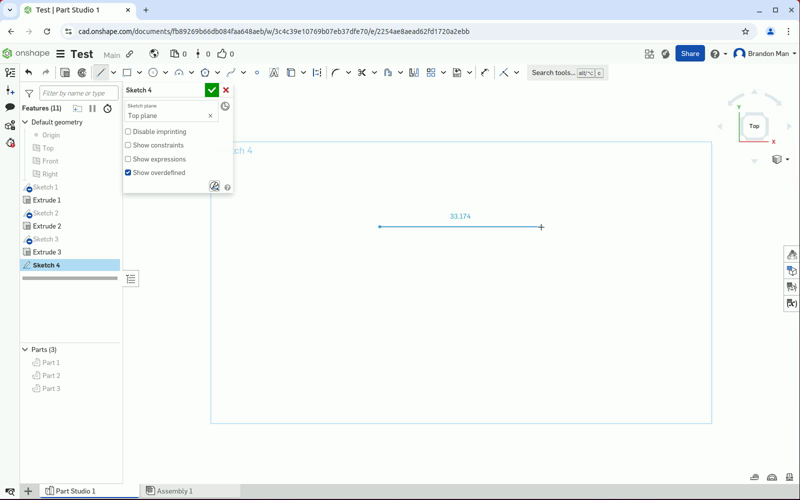
key_down(shift)
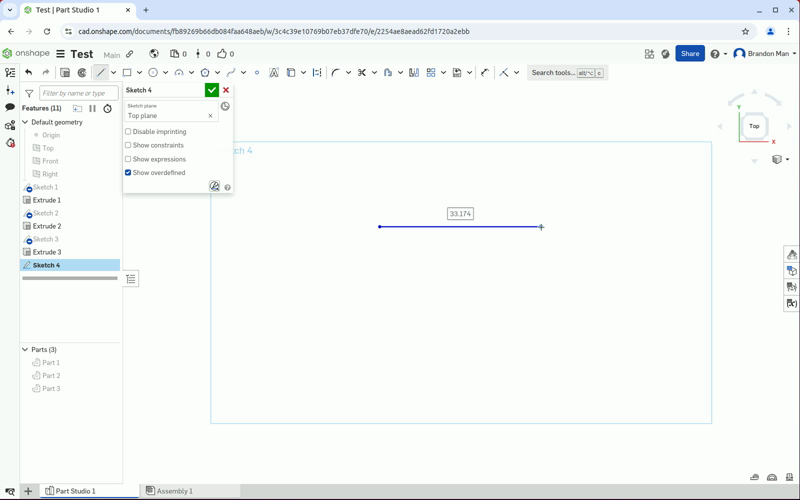
mouse_move(571, 226)
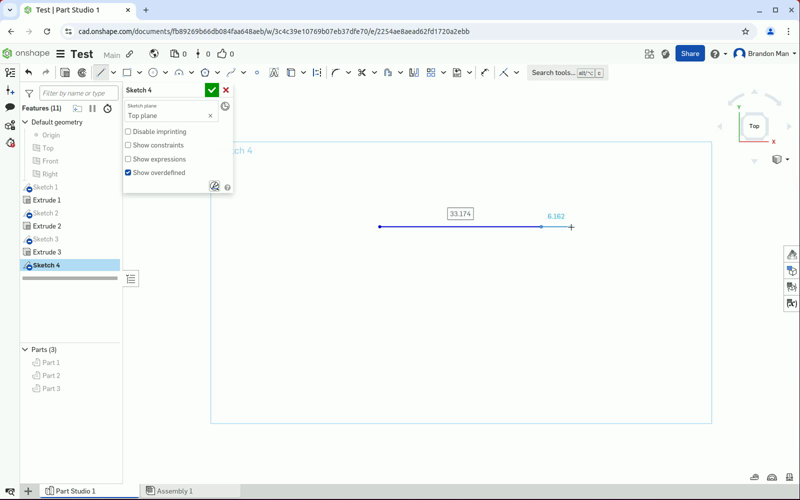
mouse_move(541, 197)
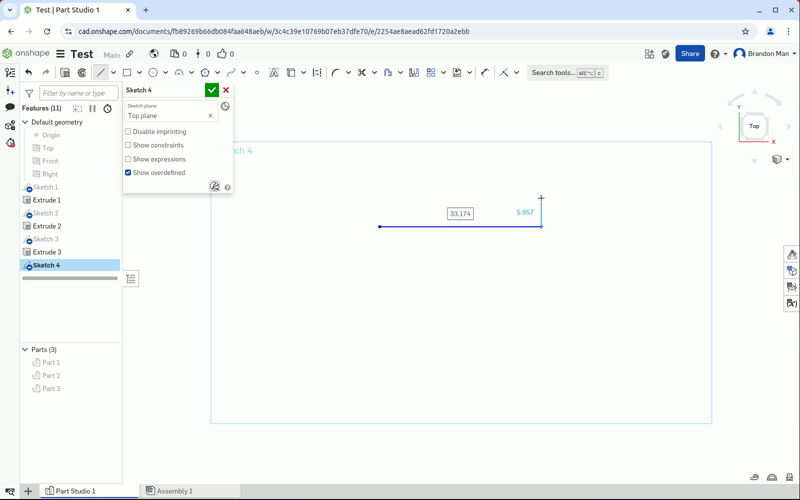
click(541, 197)
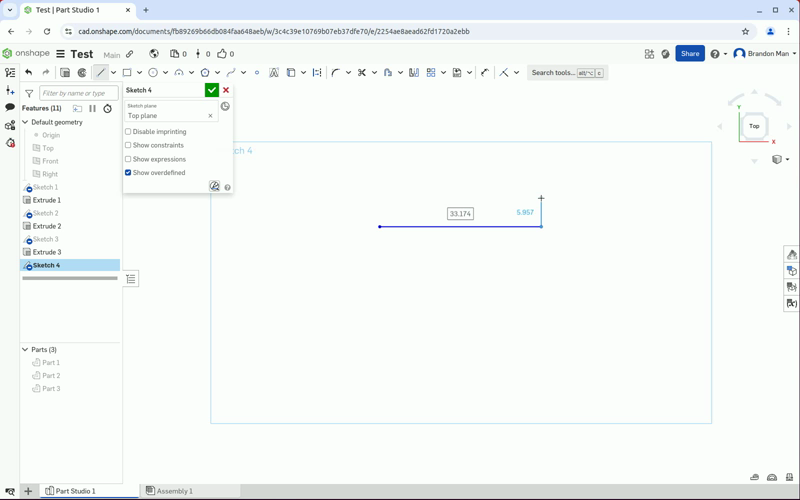
key_up(shift)
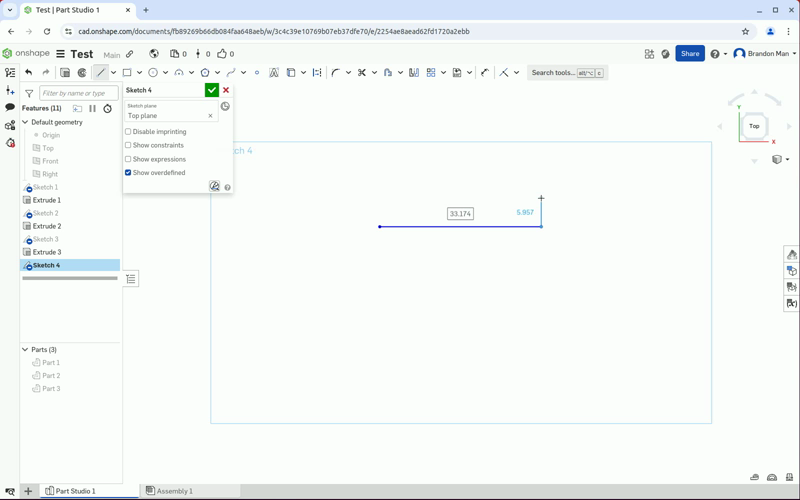
key_down(shift)
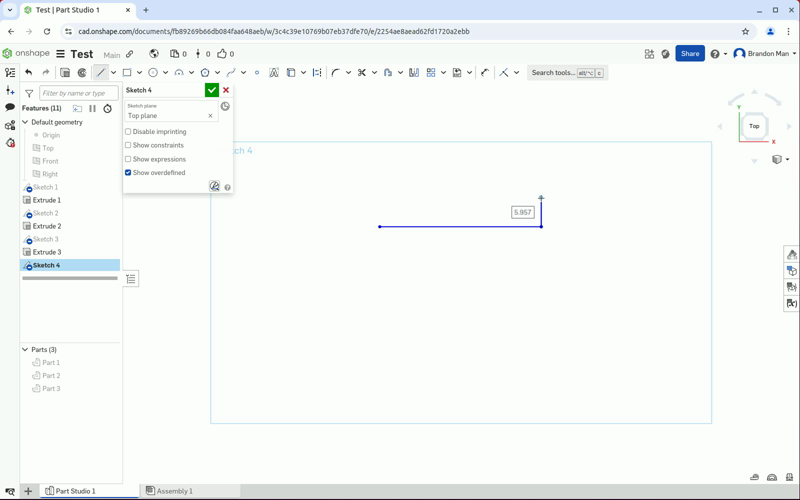
mouse_move(571, 197)
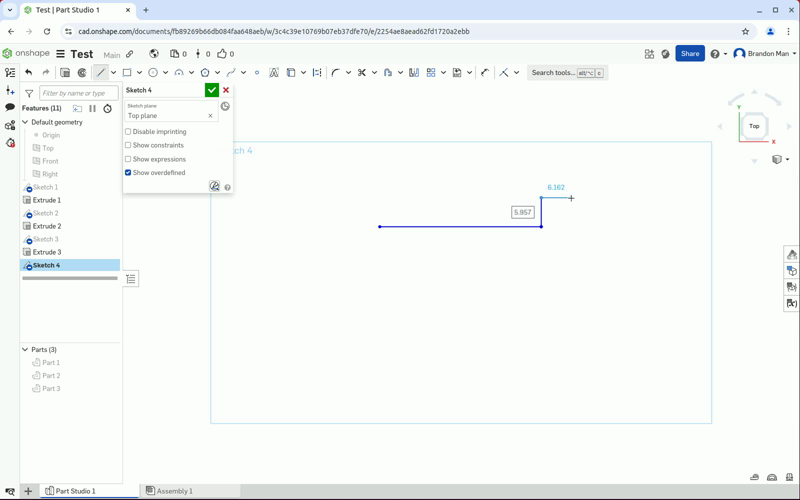
mouse_move(536, 197)
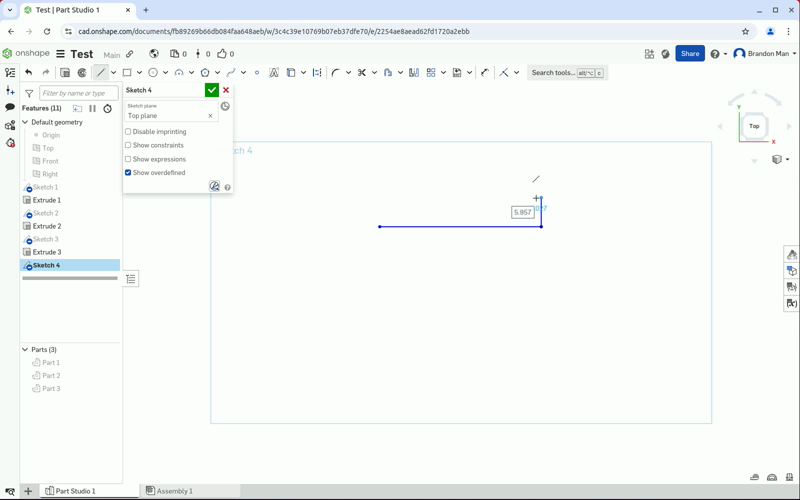
scroll(6)
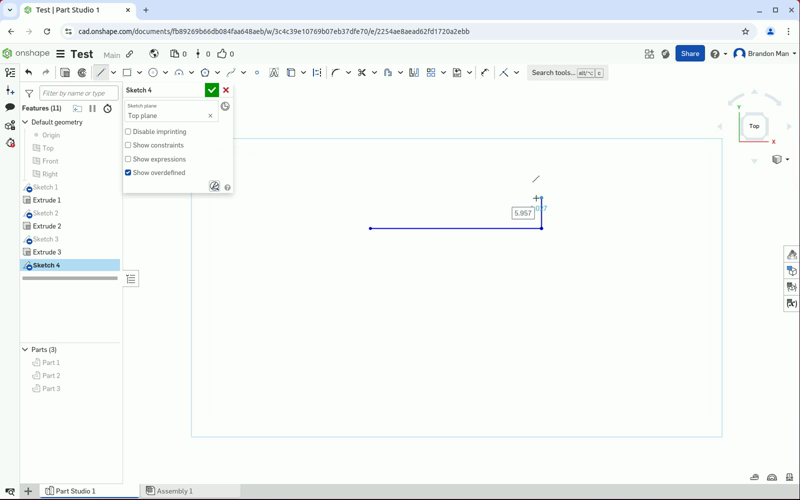
scroll(6)
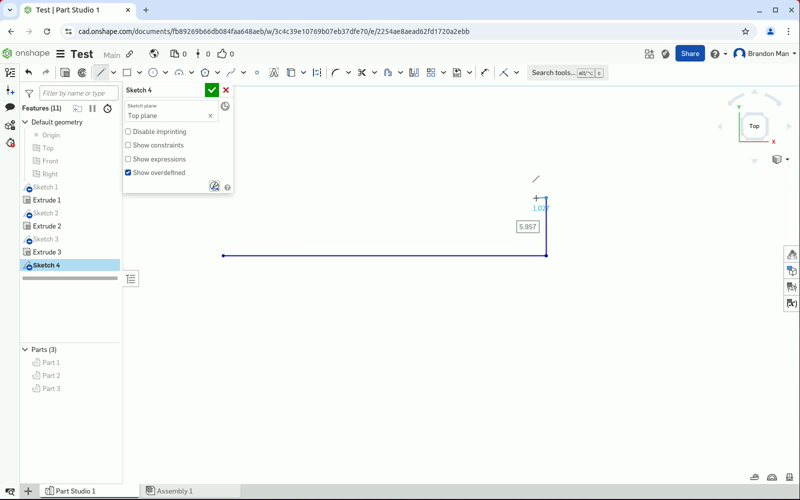
scroll(6)
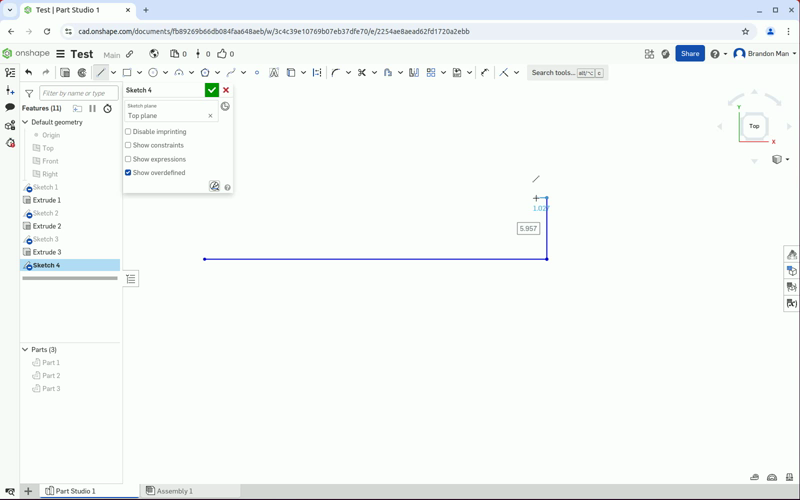
scroll(6)
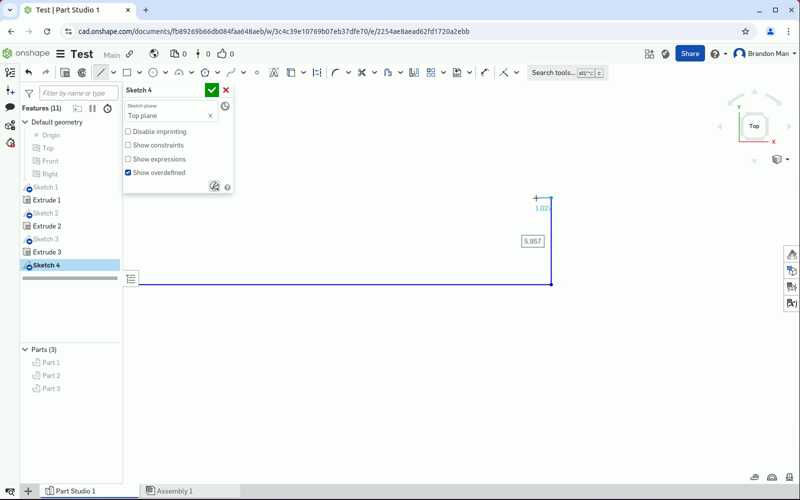
scroll(6)
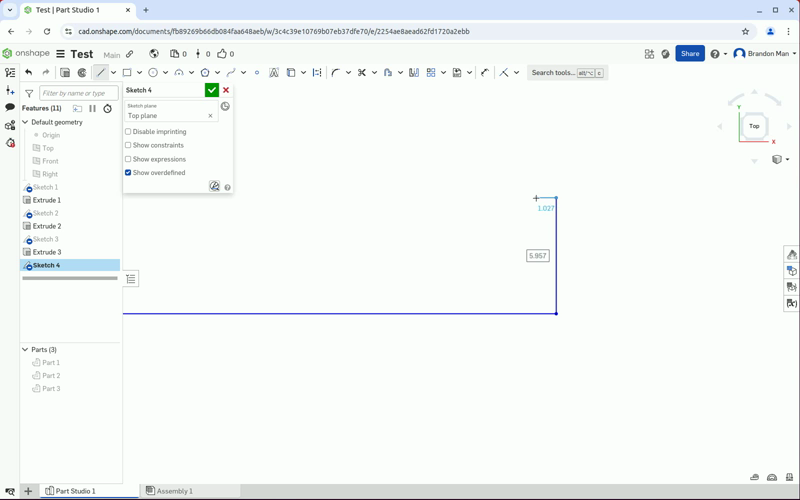
scroll(6)
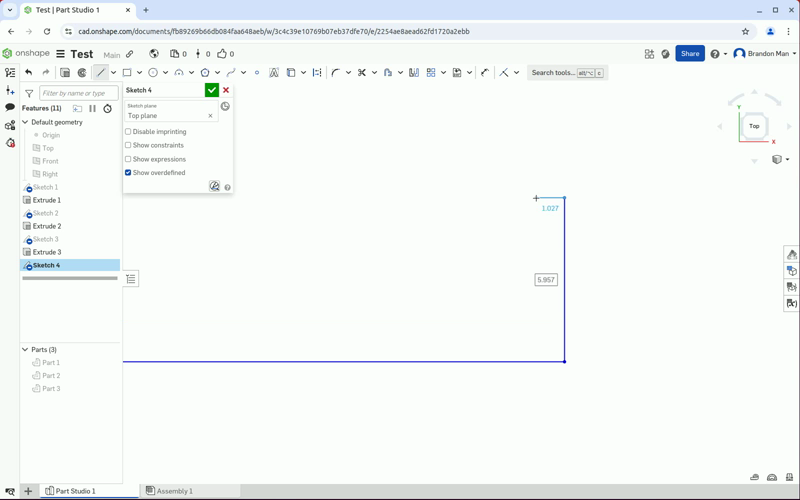
scroll(6)
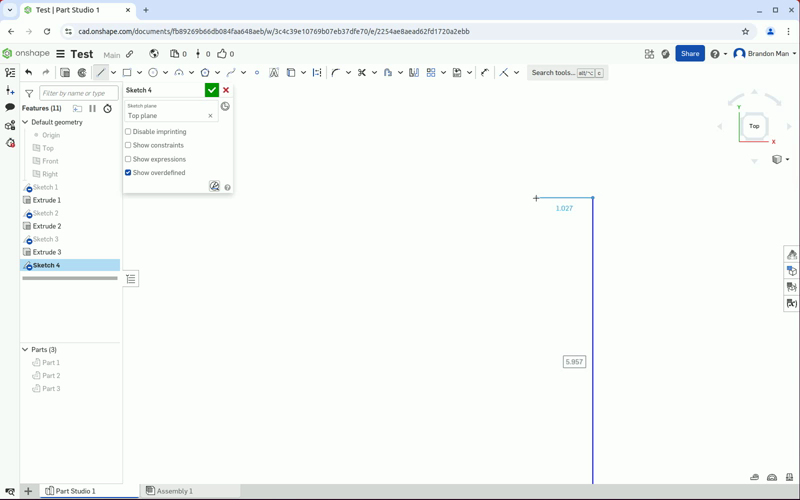
click(536, 197)
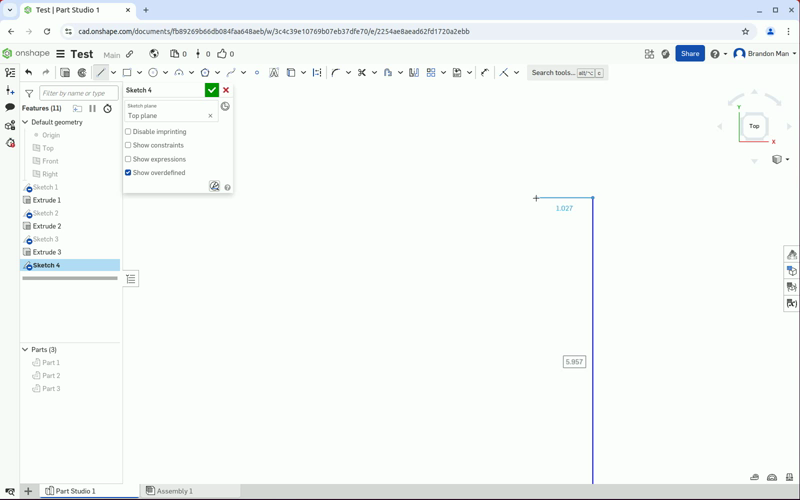
scroll(-6)
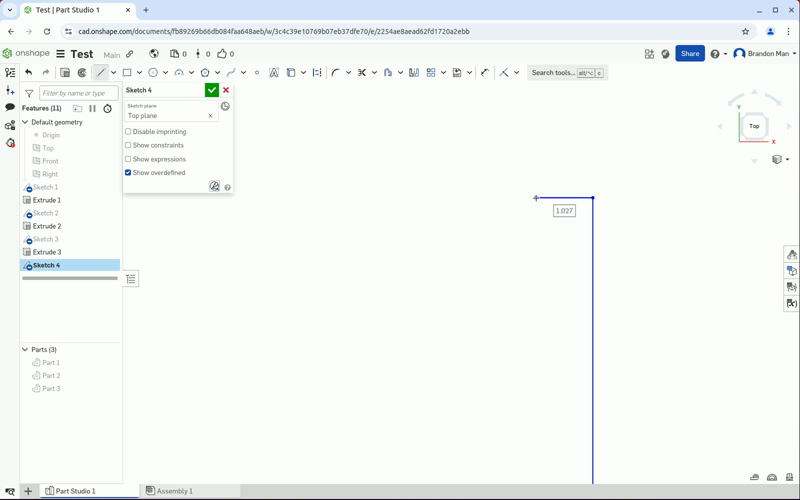
scroll(-6)
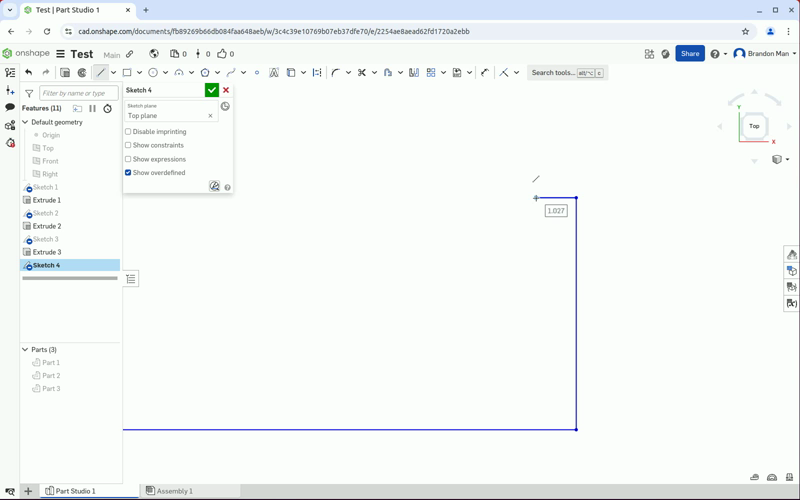
scroll(-6)
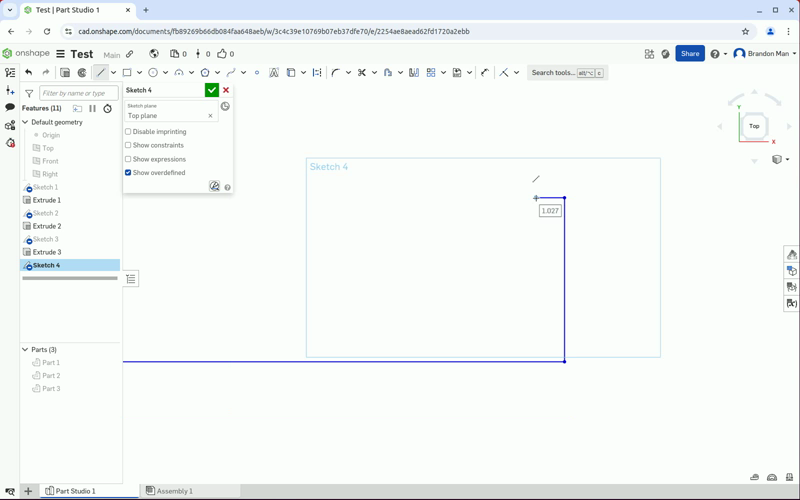
scroll(-6)
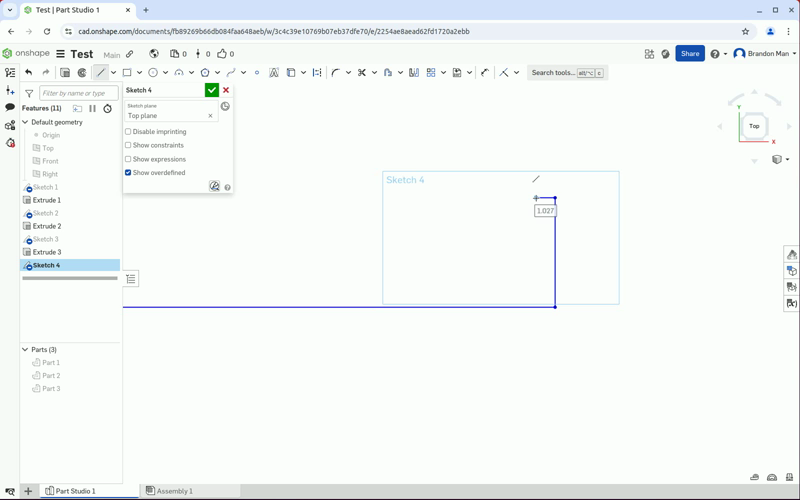
scroll(-6)
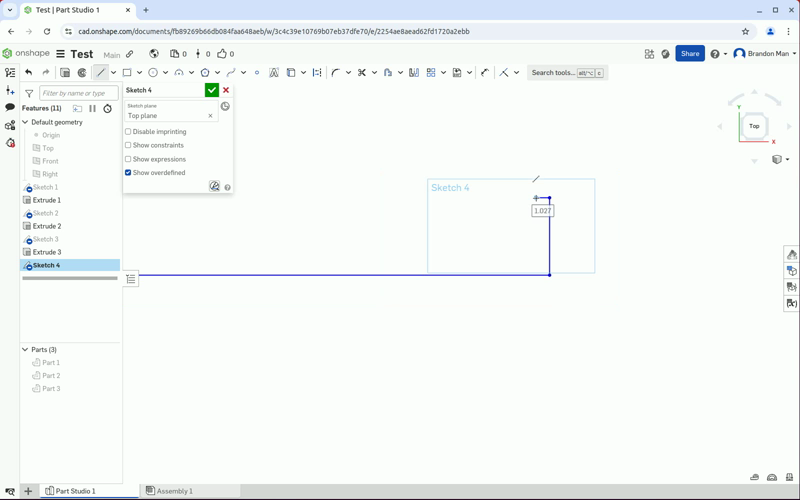
scroll(-6)
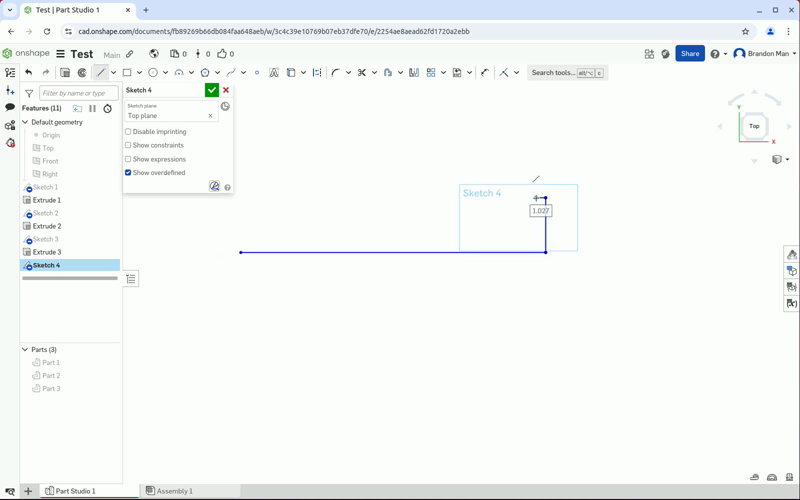
scroll(-6)
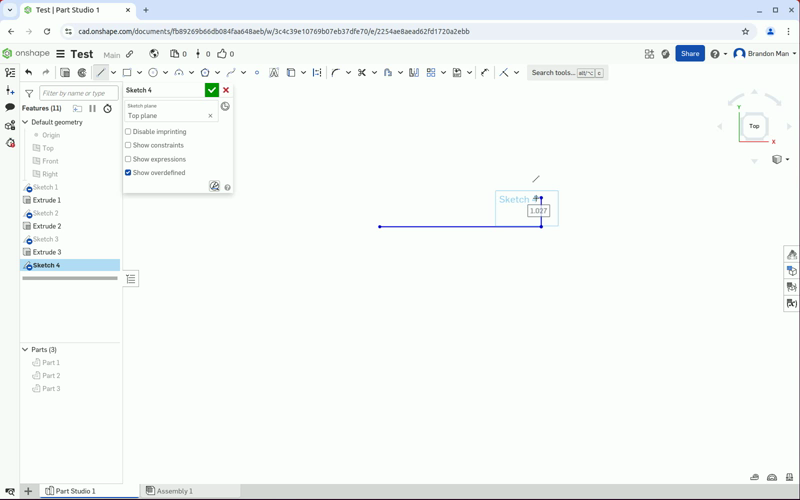
key_up(shift)
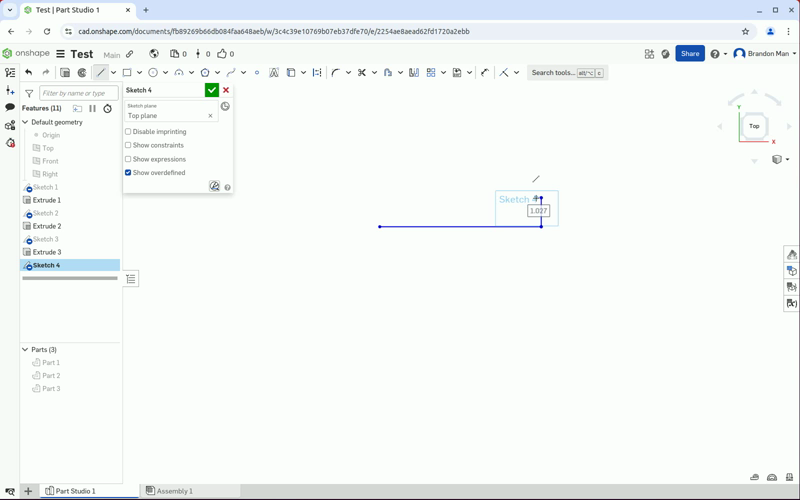
key_down(shift)
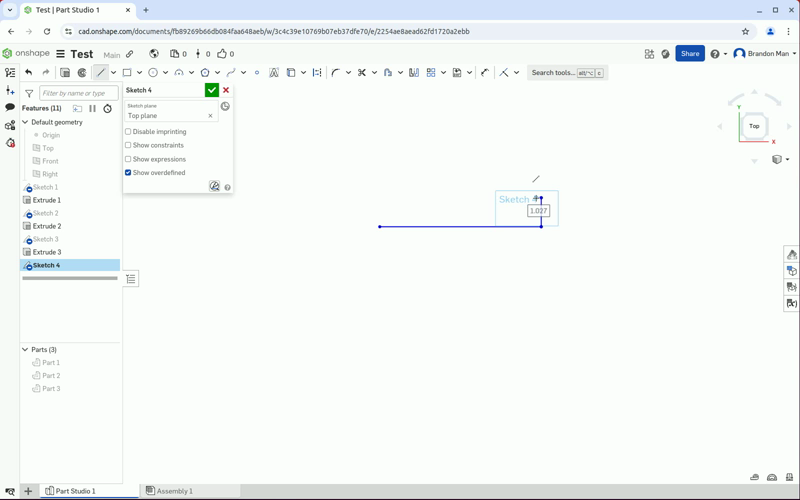
mouse_move(384, 197)
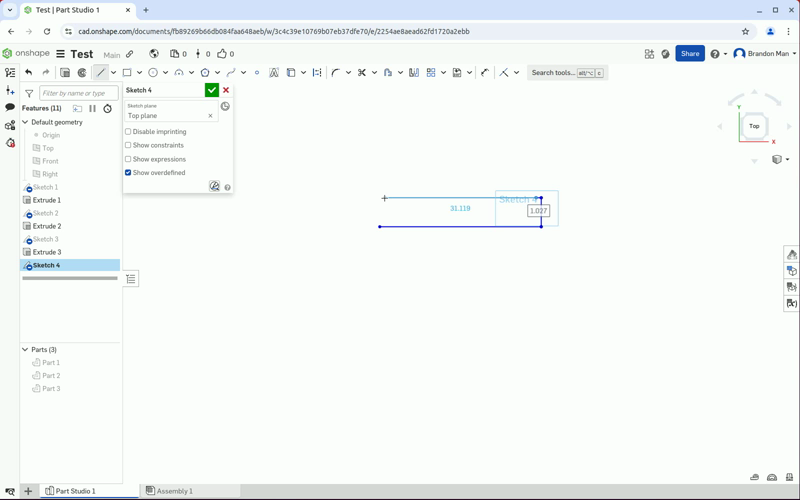
click(384, 197)
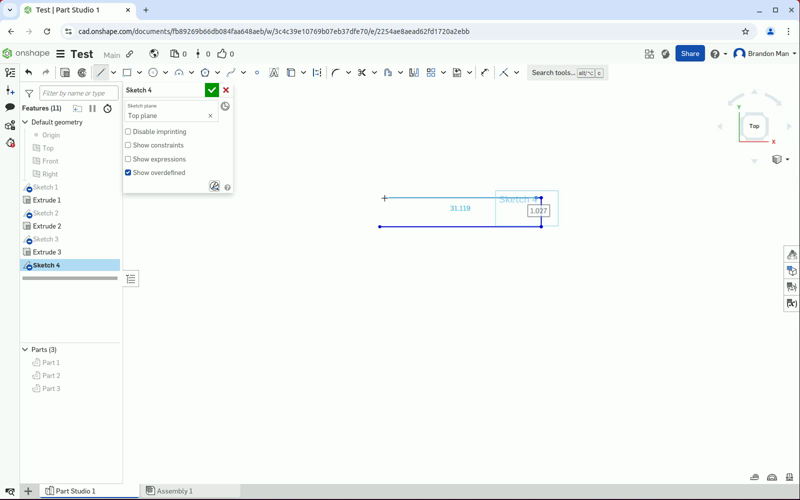
key_up(shift)
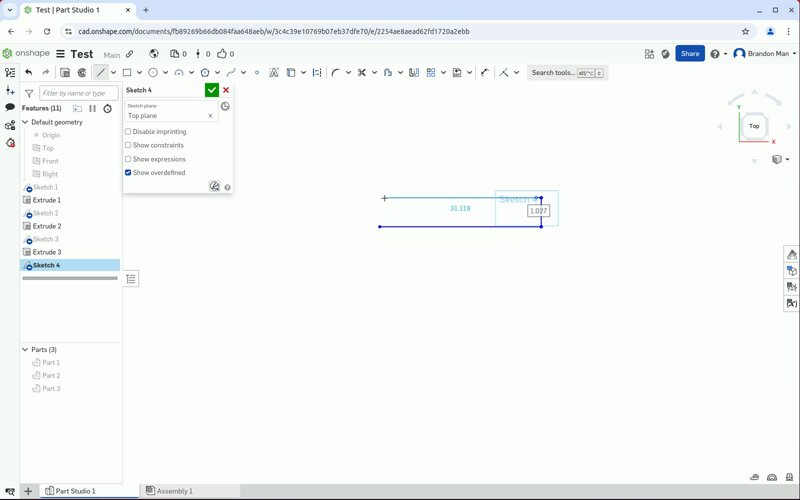
key_down(shift)
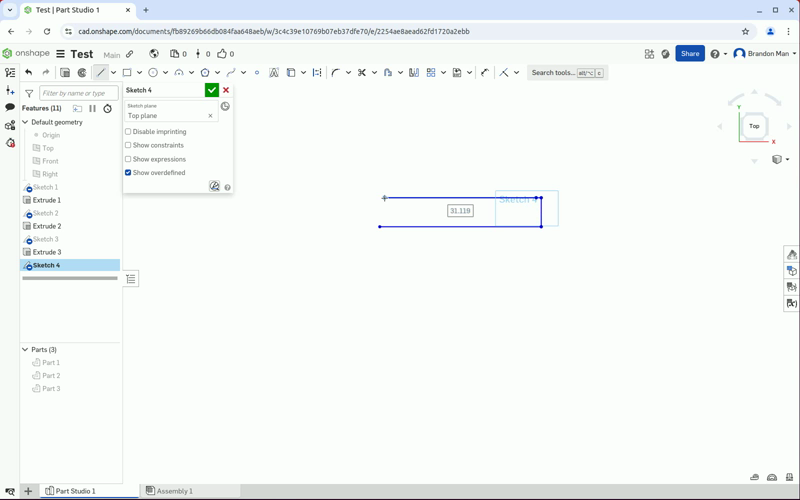
mouse_move(414, 197)
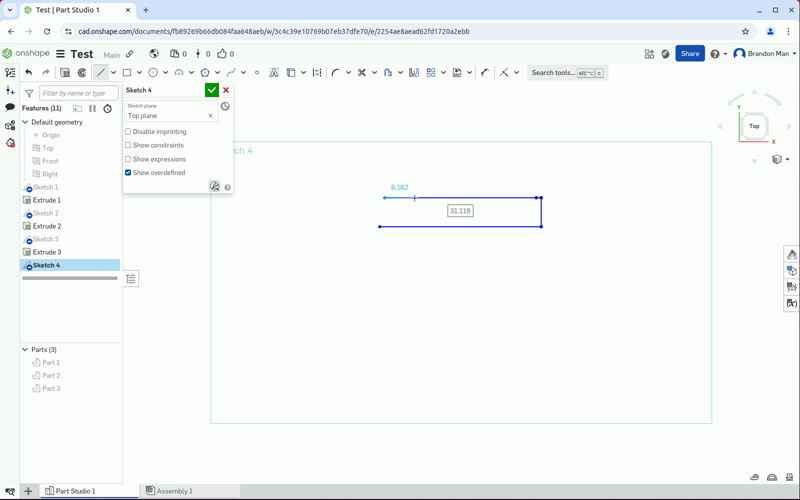
mouse_move(379, 197)
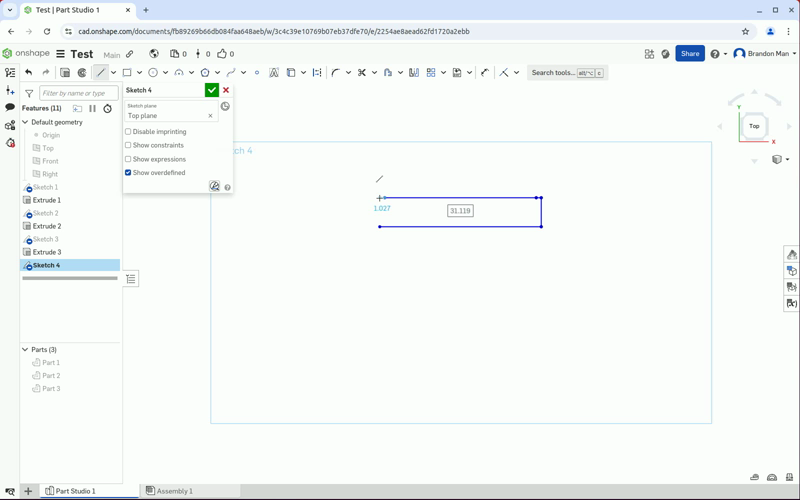
scroll(6)
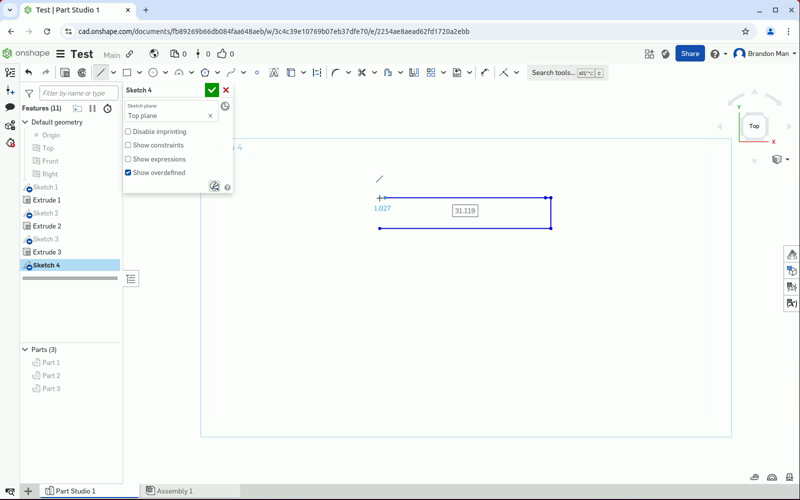
scroll(6)
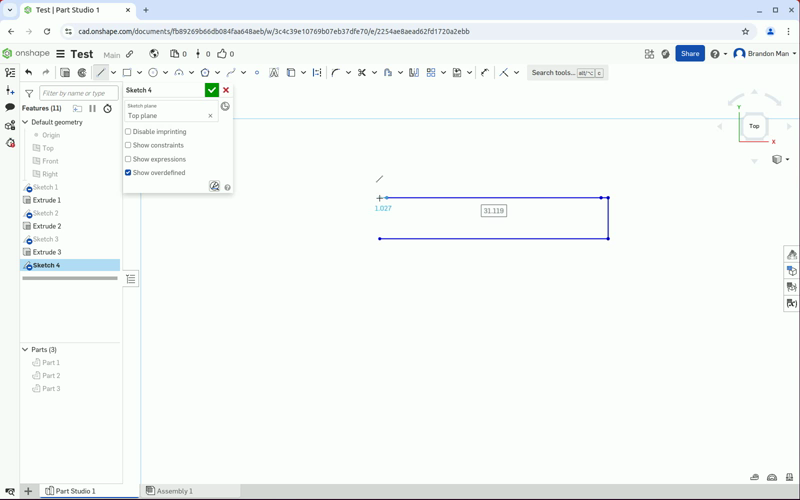
scroll(6)
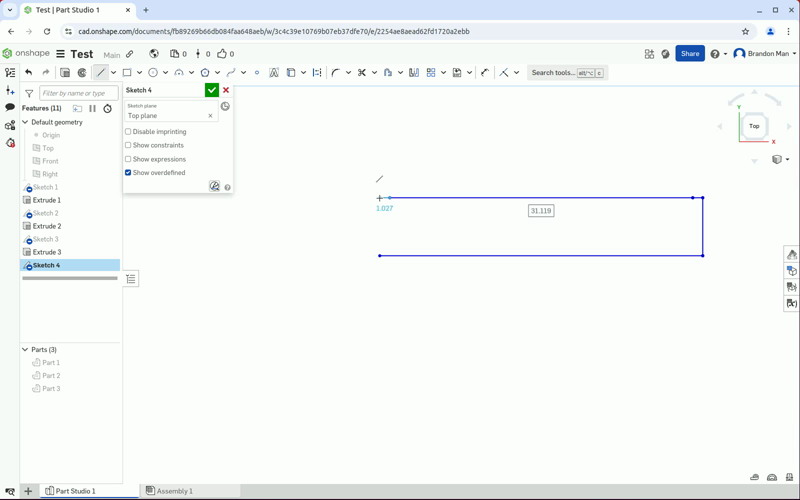
scroll(6)
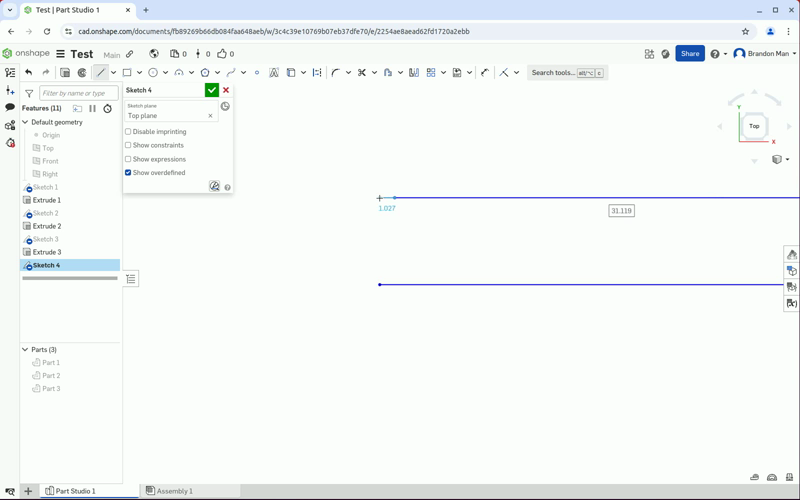
scroll(6)
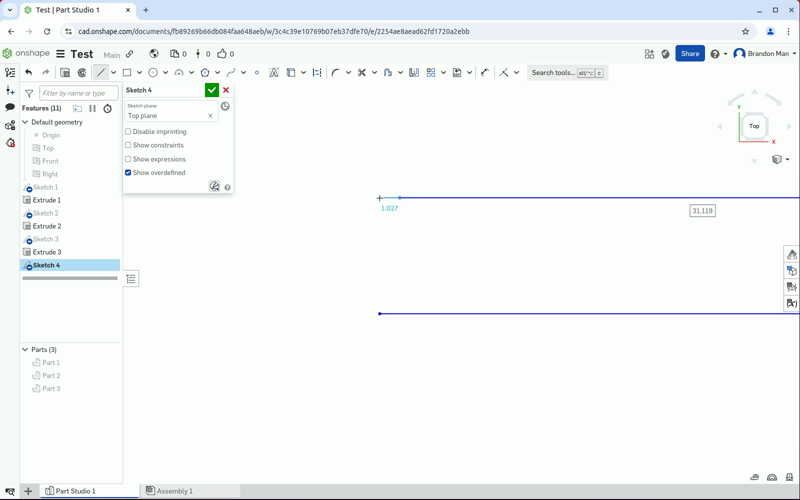
scroll(6)
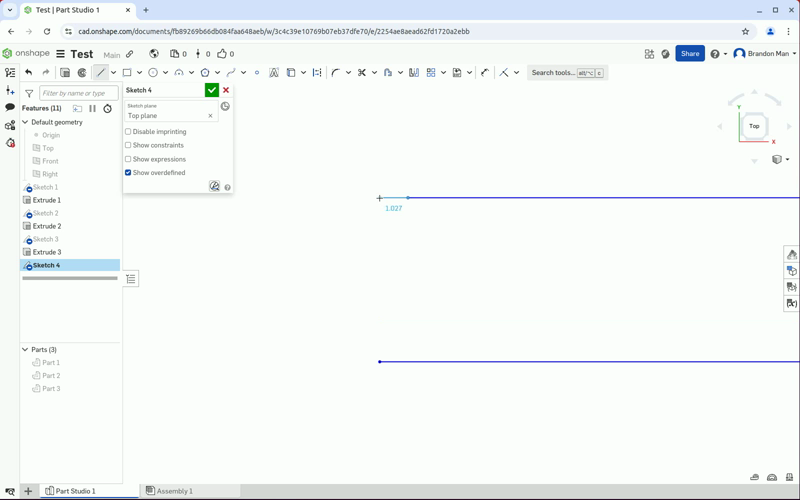
scroll(6)
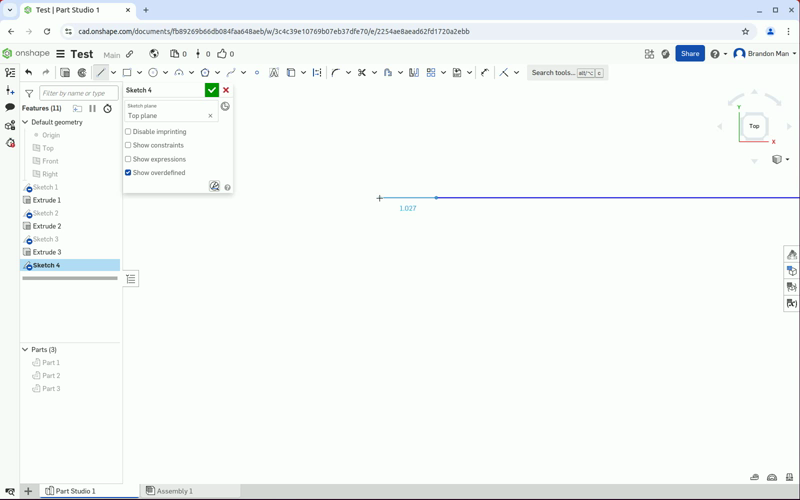
click(379, 197)
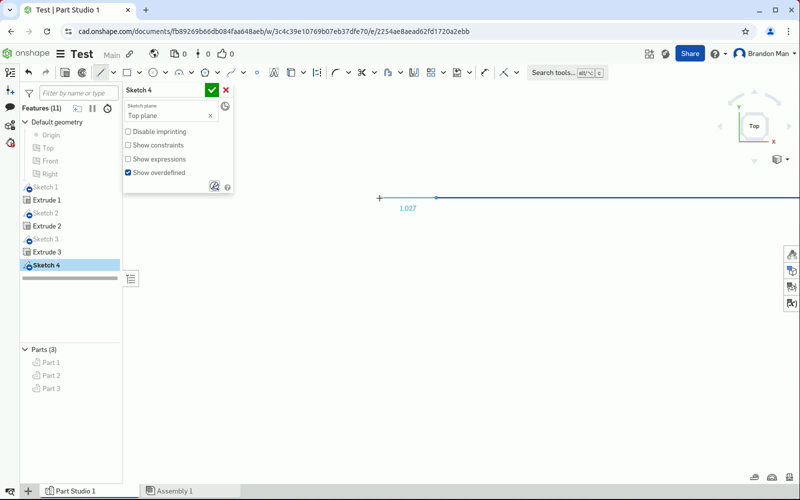
scroll(-6)
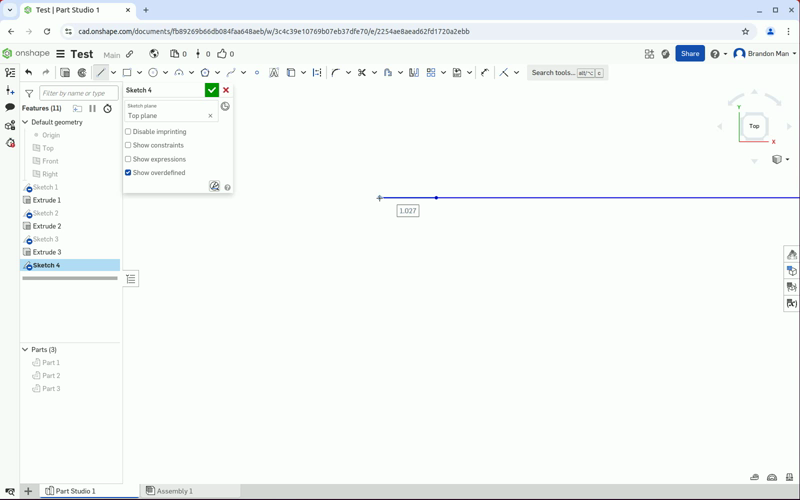
scroll(-6)
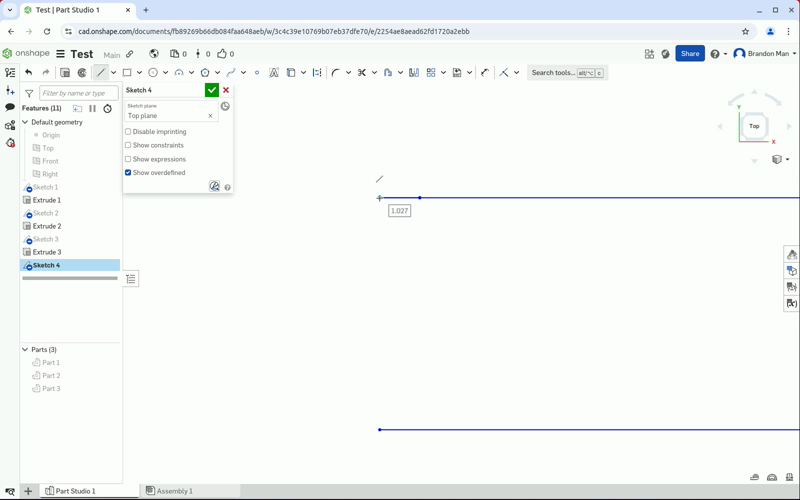
scroll(-6)
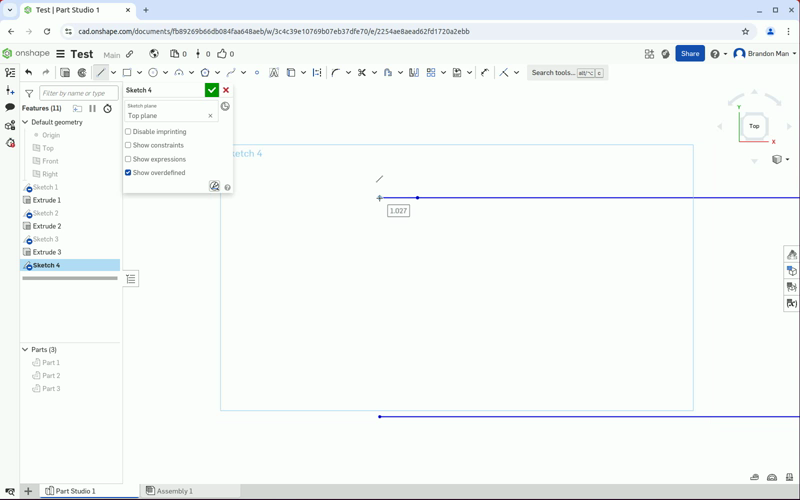
scroll(-6)
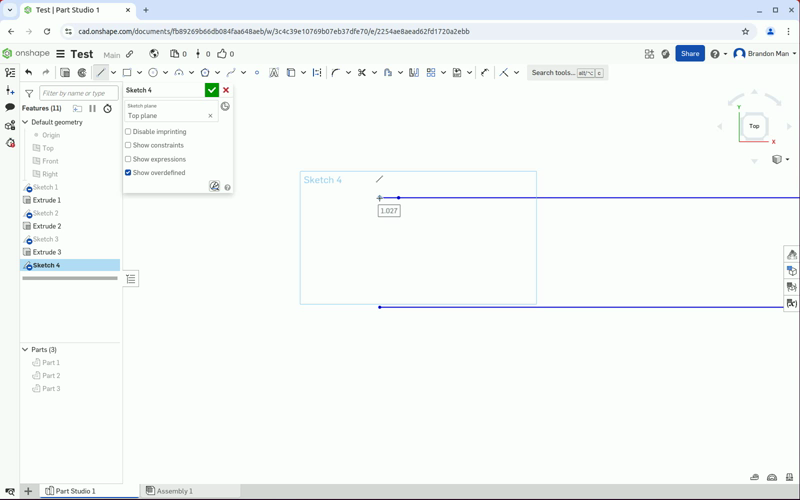
scroll(-6)
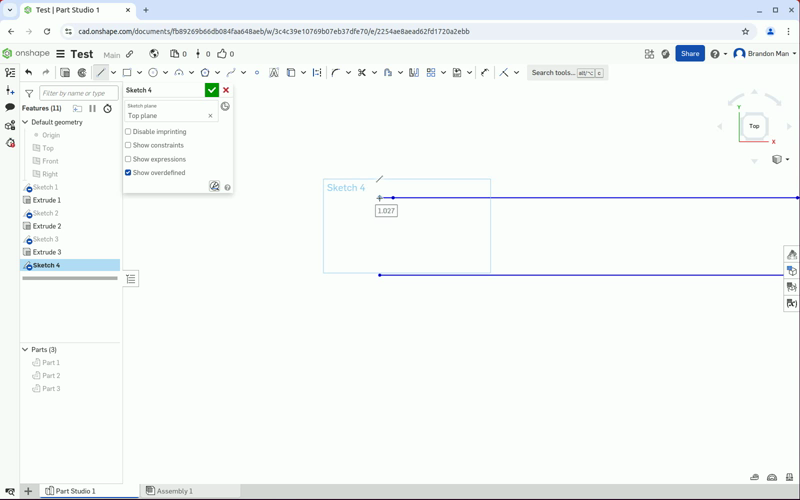
scroll(-6)
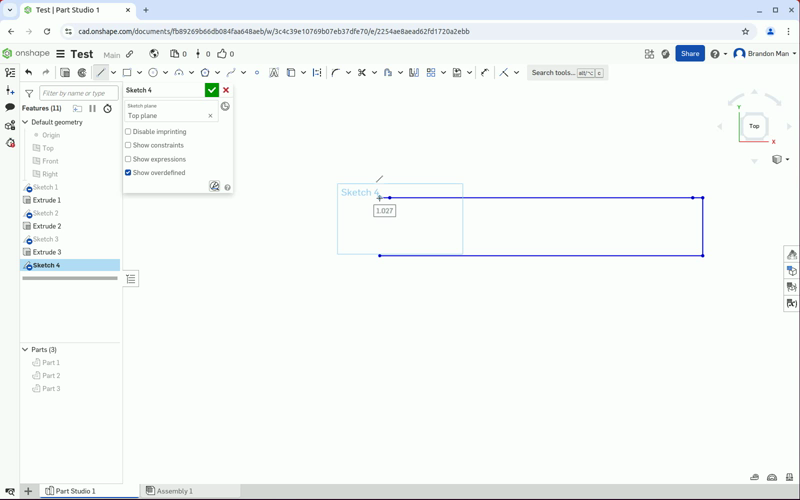
scroll(-6)
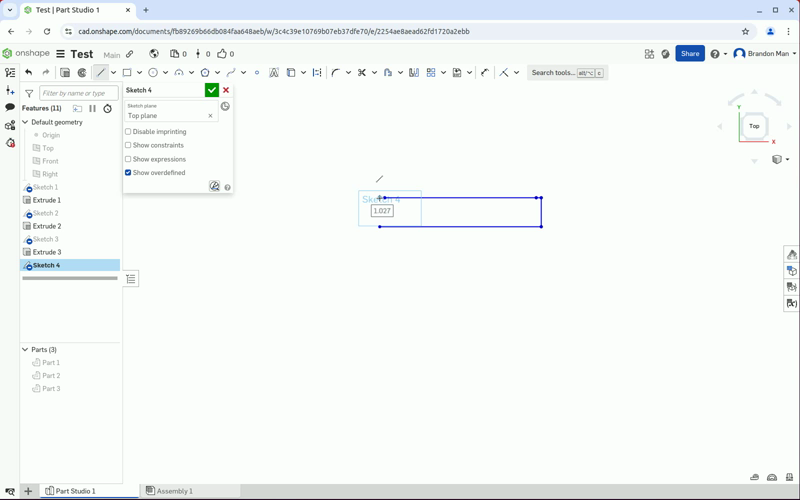
key_up(shift)
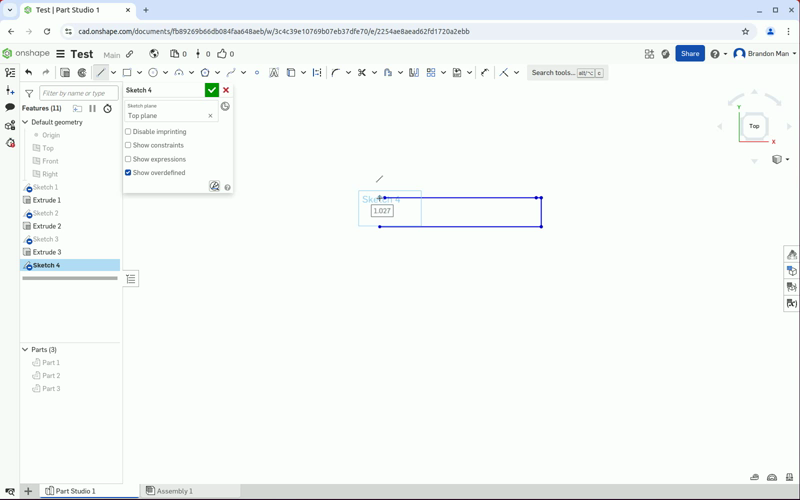
mouse_move(409, 197)
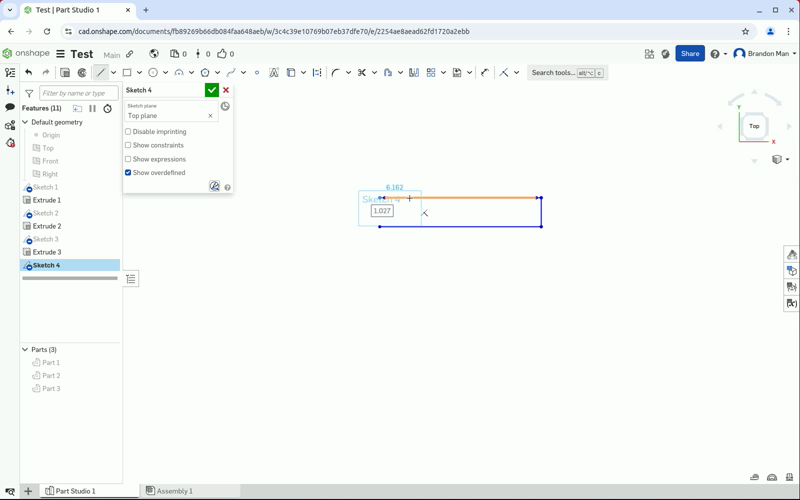
key_down(shift)
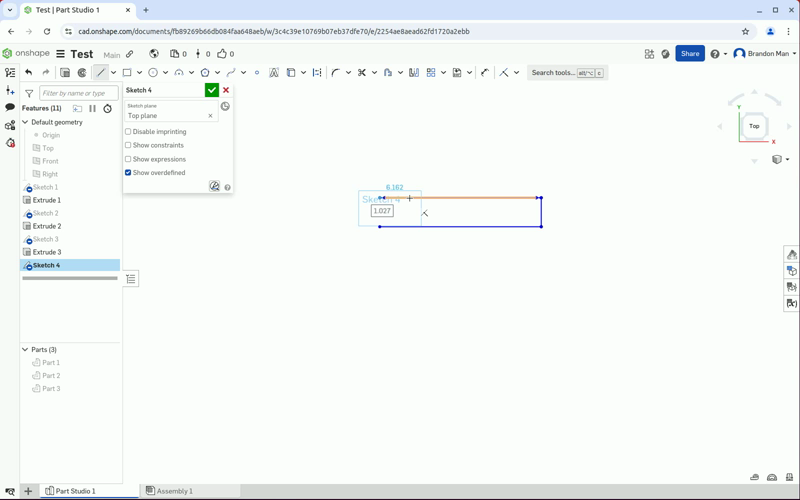
mouse_move(379, 226)
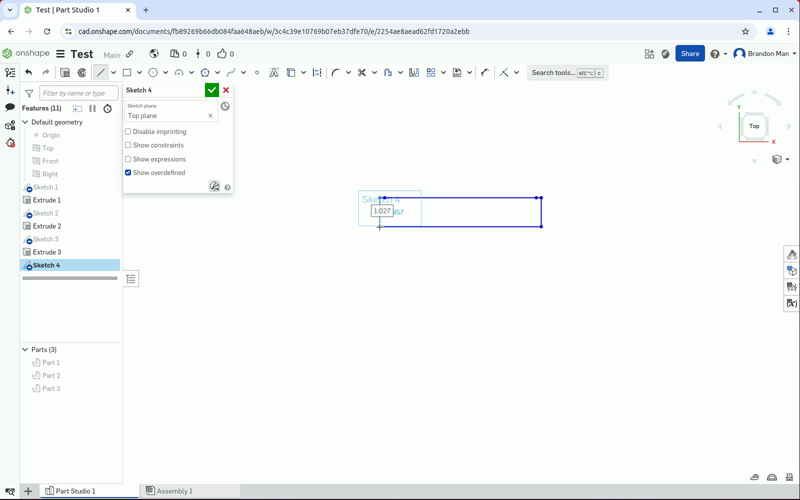
key_up(shift)
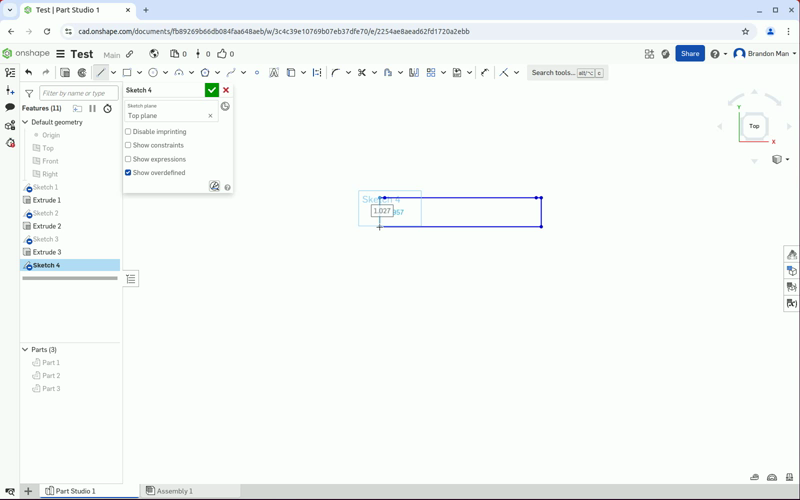
click(379, 226)
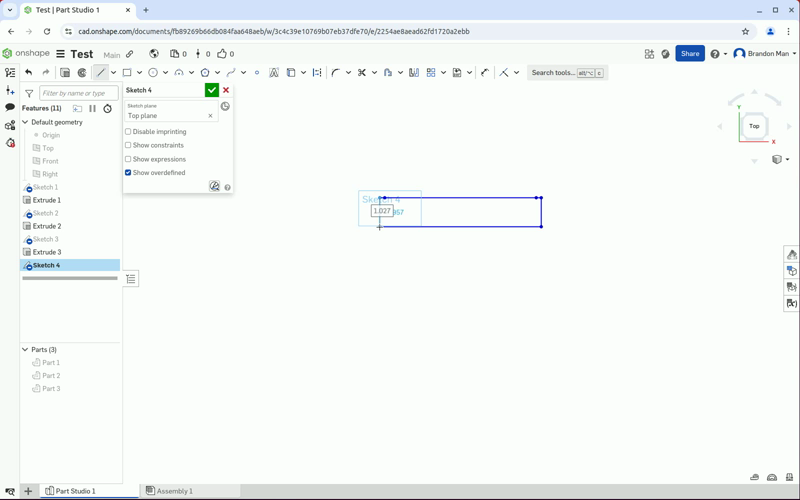
key(esc)
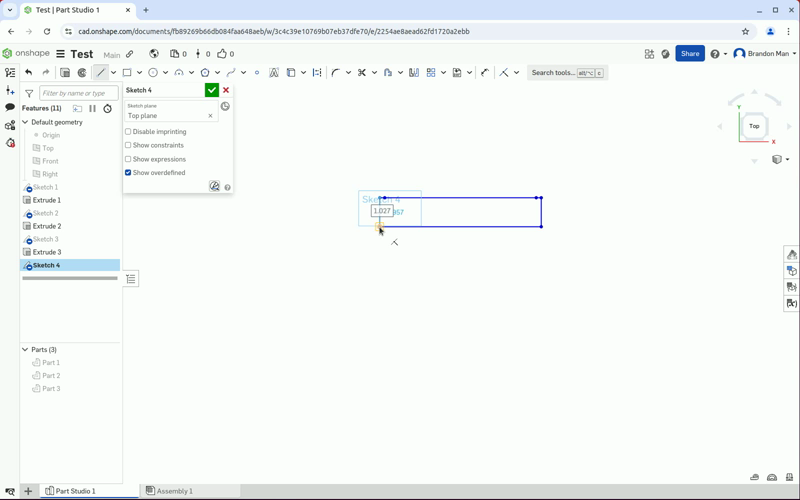
mouse_move(496, 215)
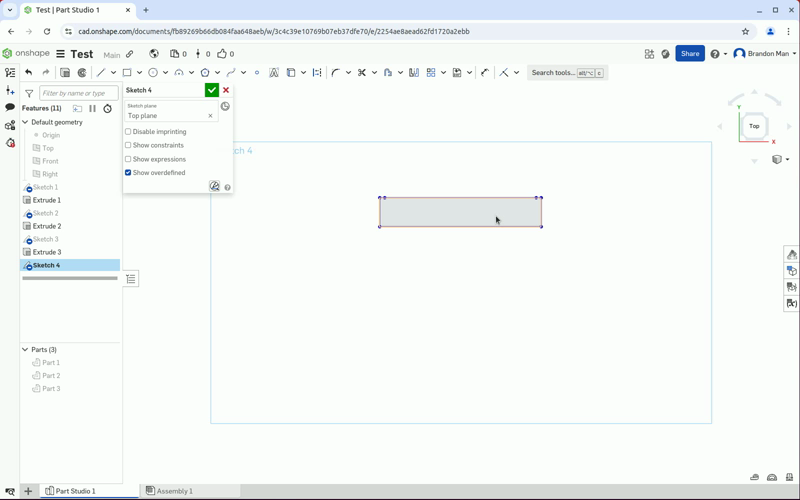
click(496, 215)
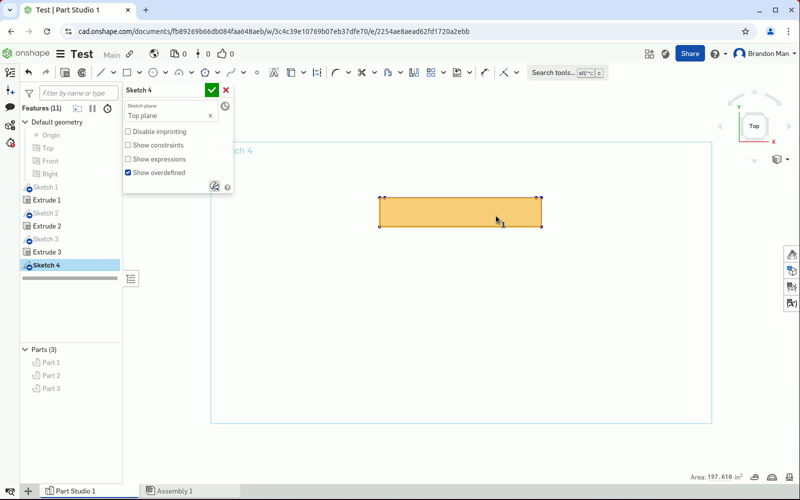
mouse_move(73, 352)
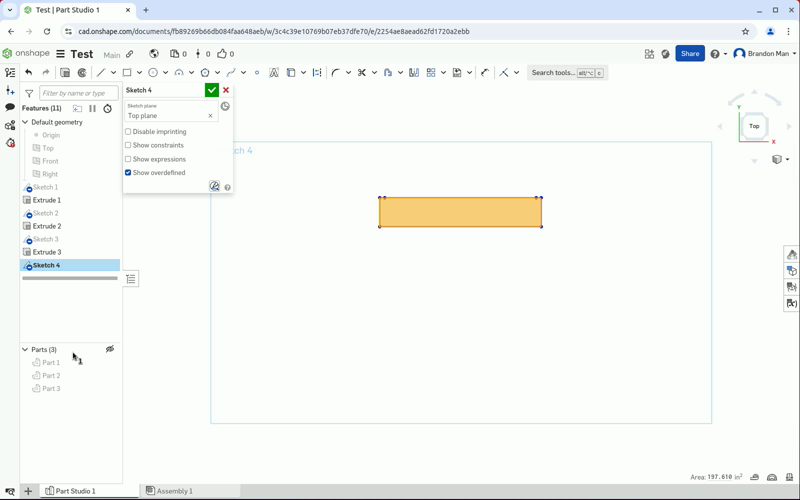
key(shift+y)
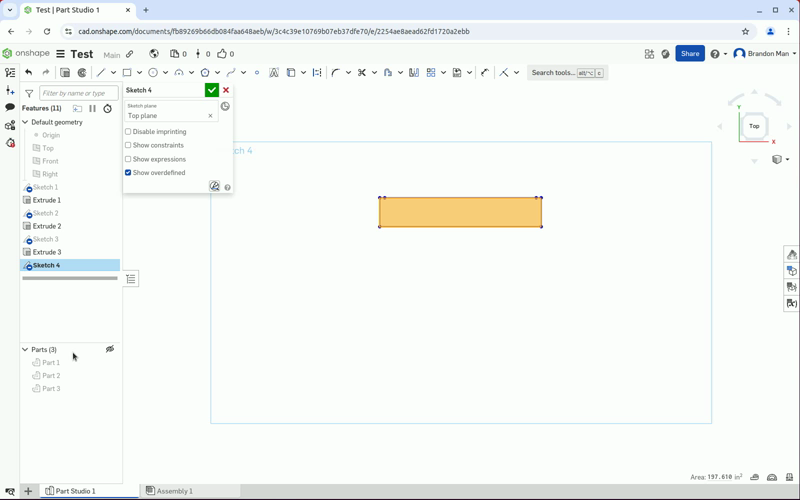
key(shift+e)
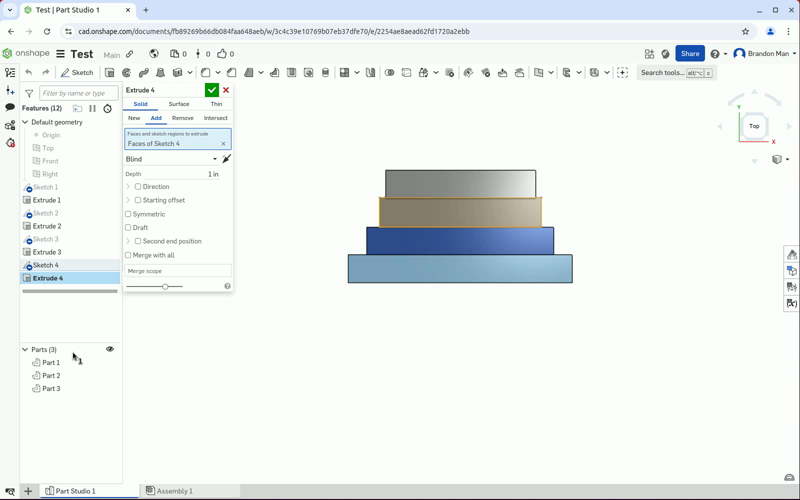
mouse_move(143, 106)
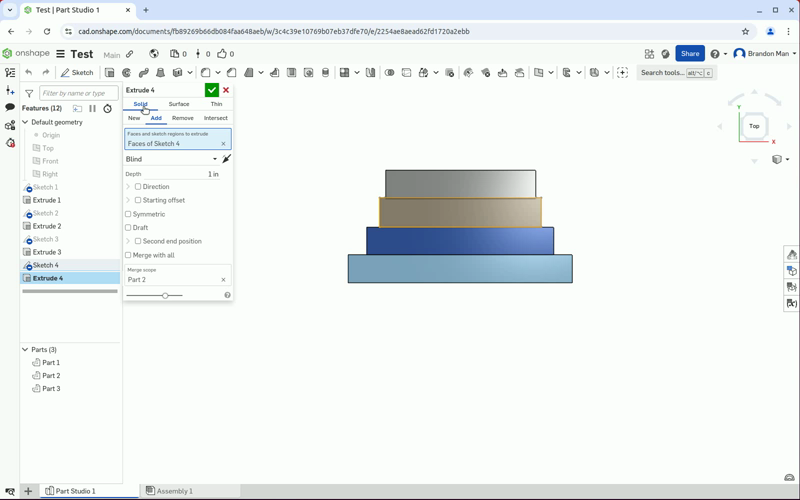
click(143, 106)
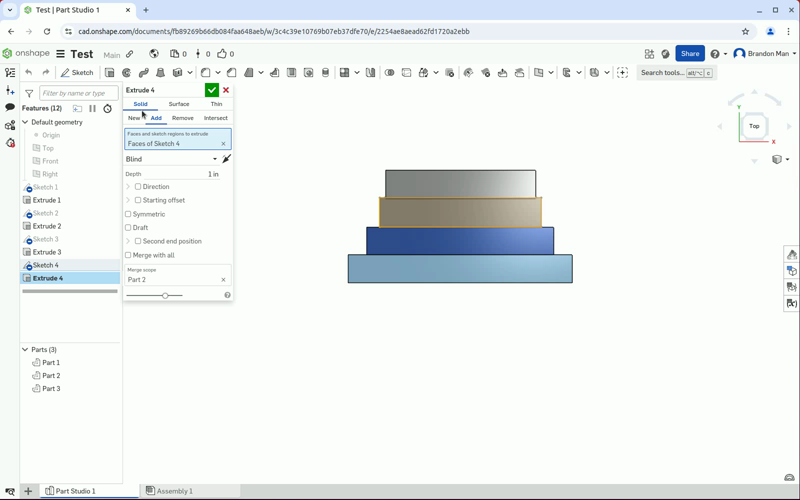
mouse_move(137, 120)
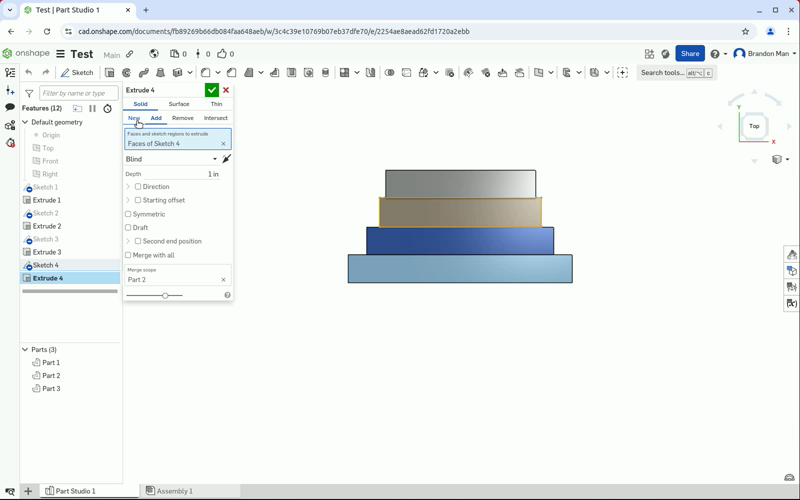
click(137, 120)
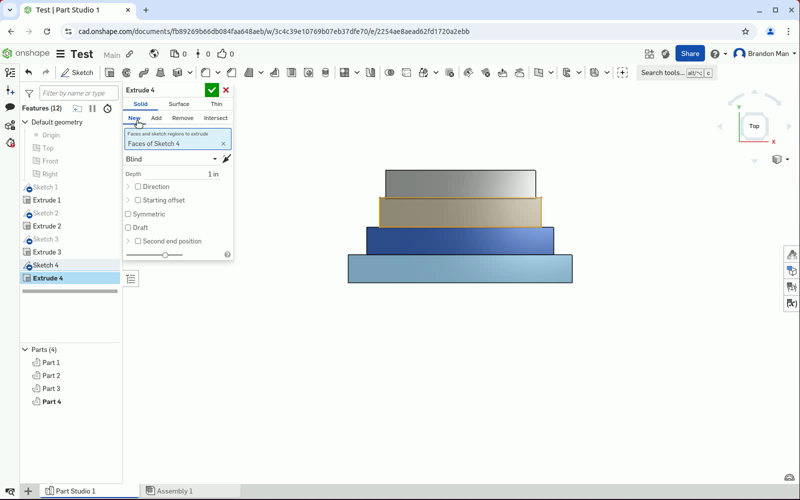
key(tab, 4)
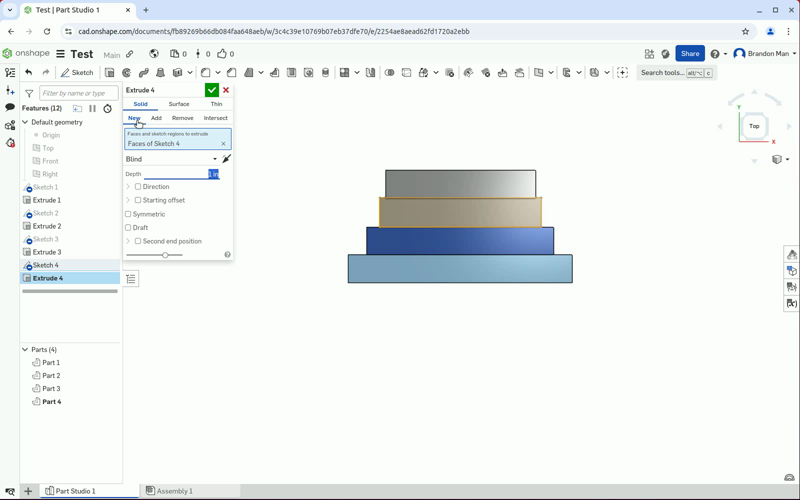
text(3.851)
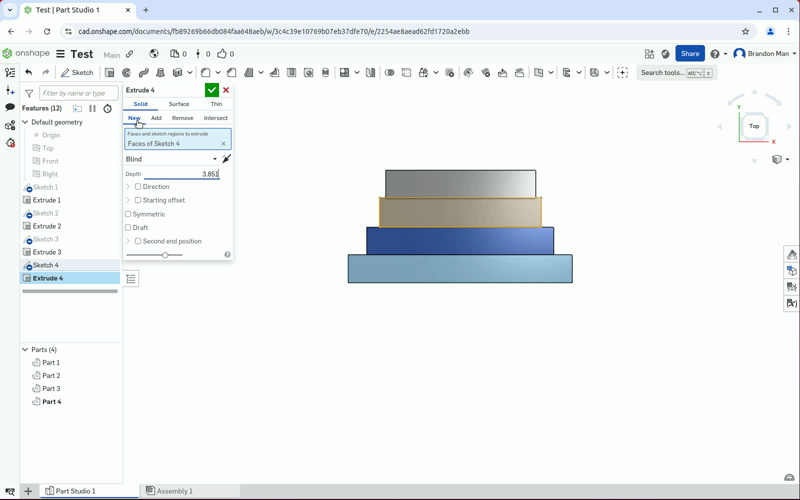
key(enter)
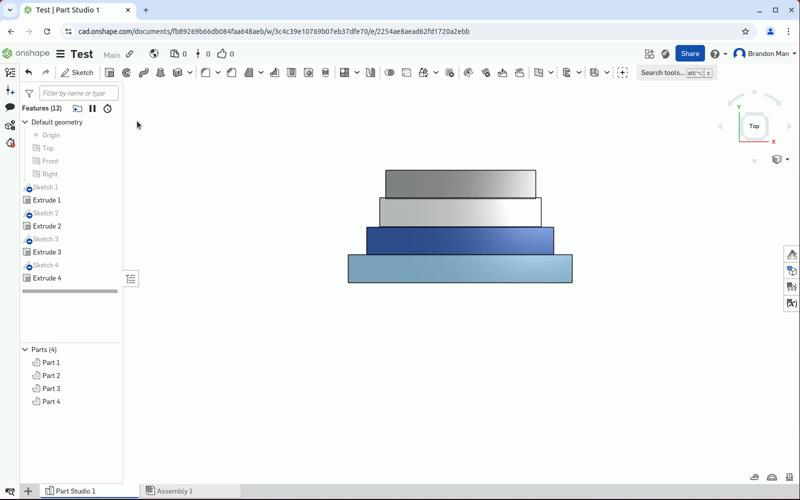
key(shift+h)
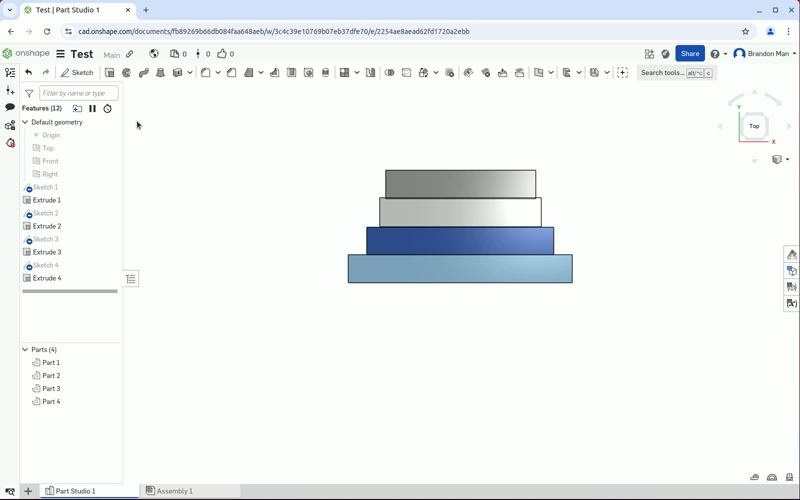
key(shift+h)
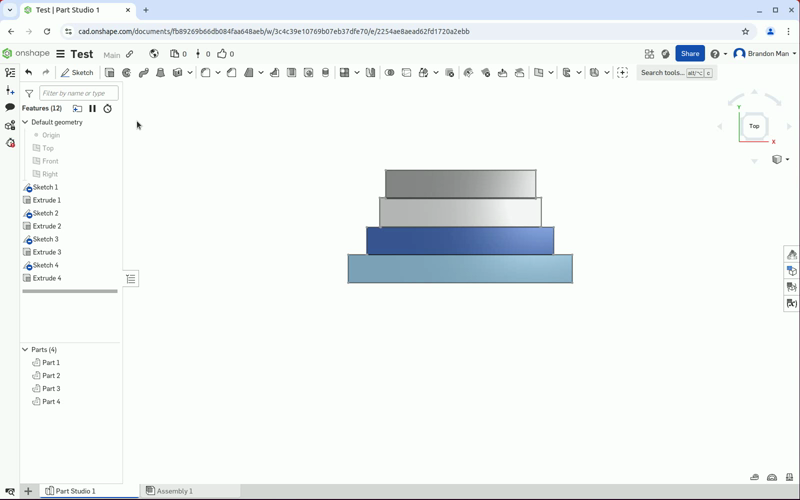
key(shift+7)
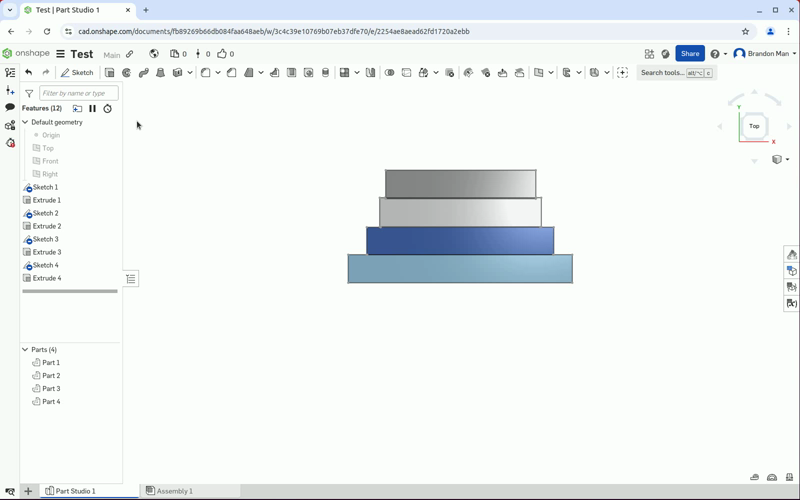
key(up, 3)
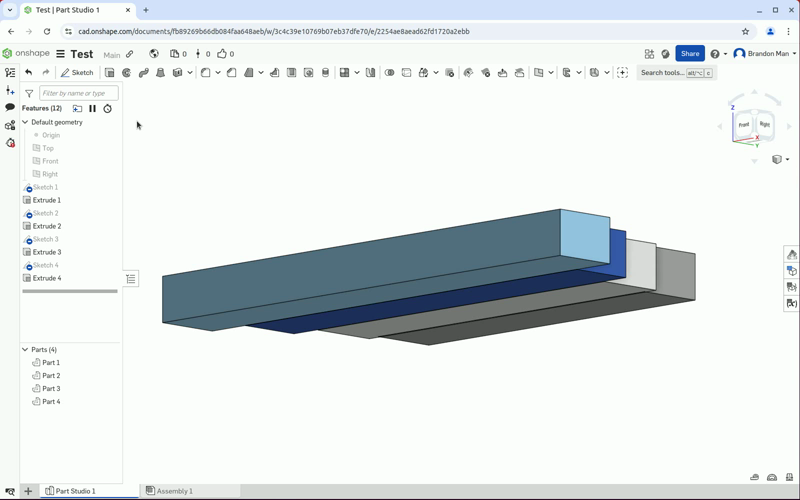
key(left, 3)
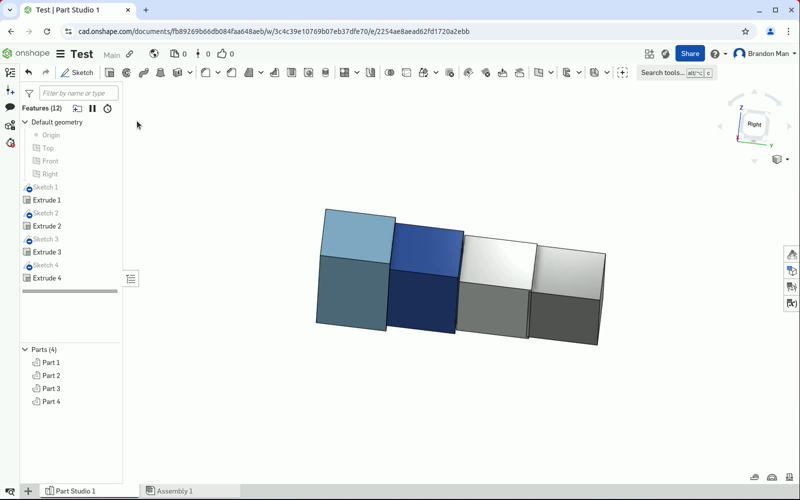
key(right, 3)
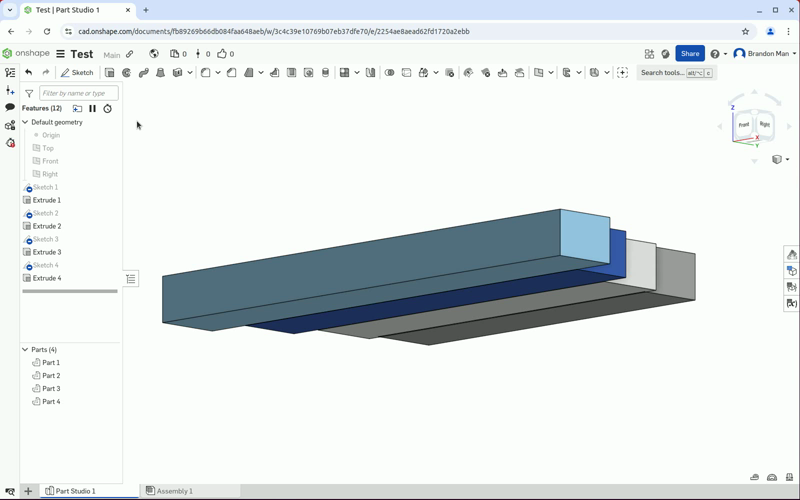
key(down, 3)
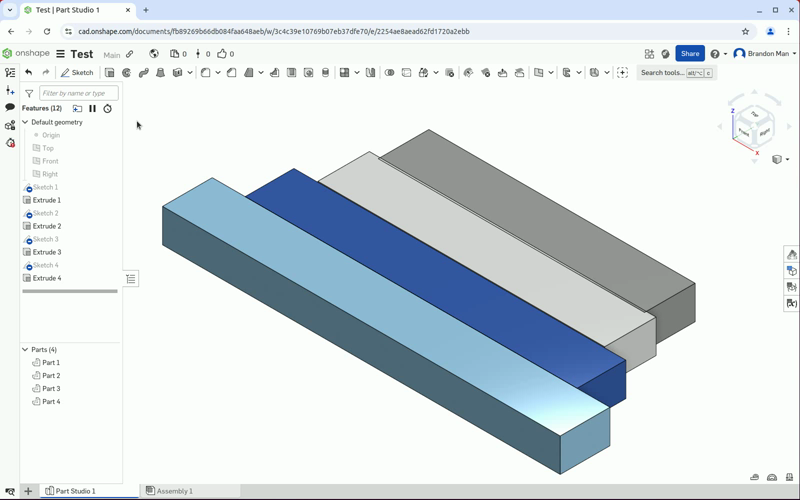
mouse_move(73, 189)
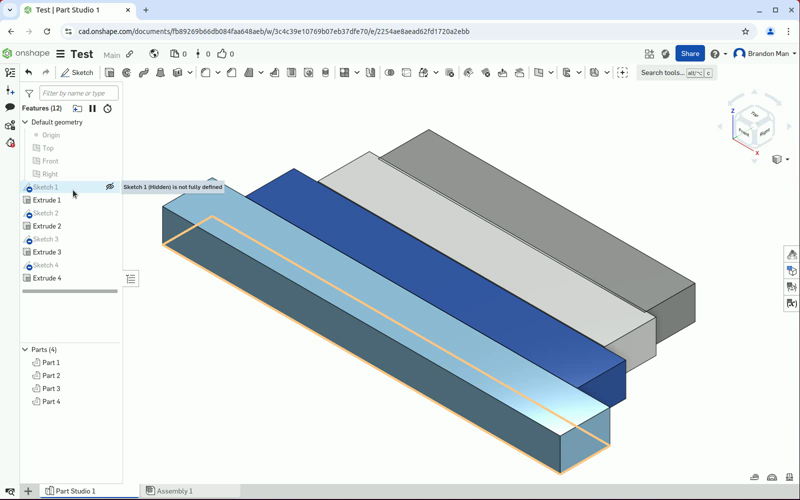
click(73, 189)